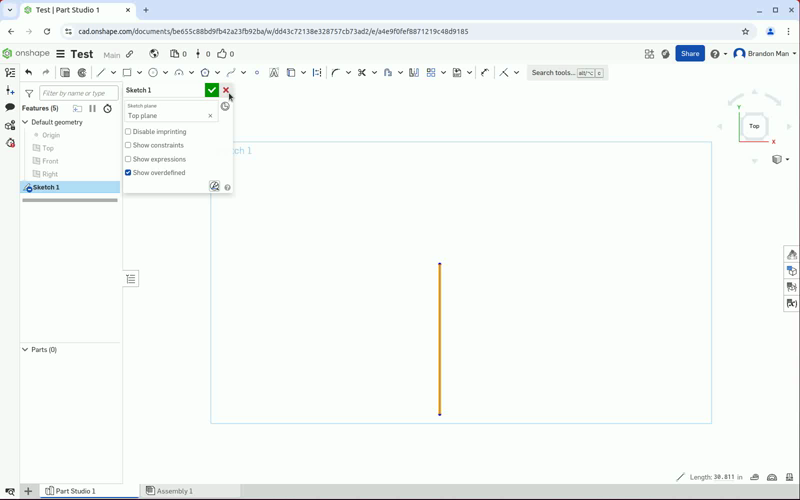
key(shift+h)
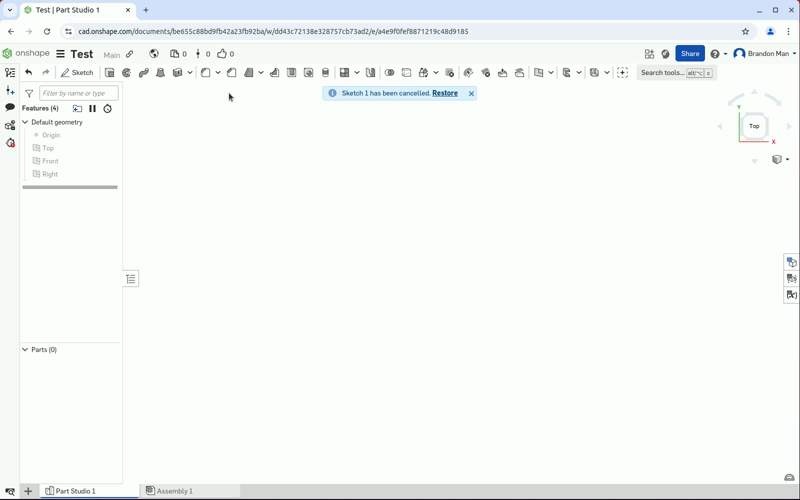
mouse_move(73, 352)
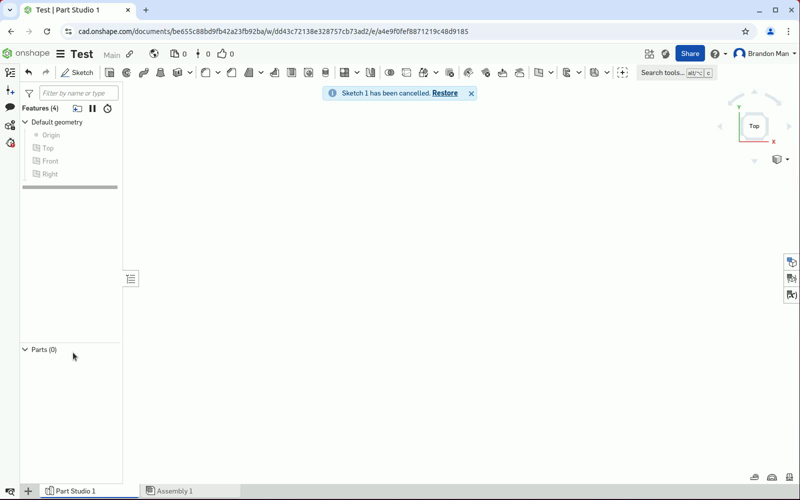
key(y)
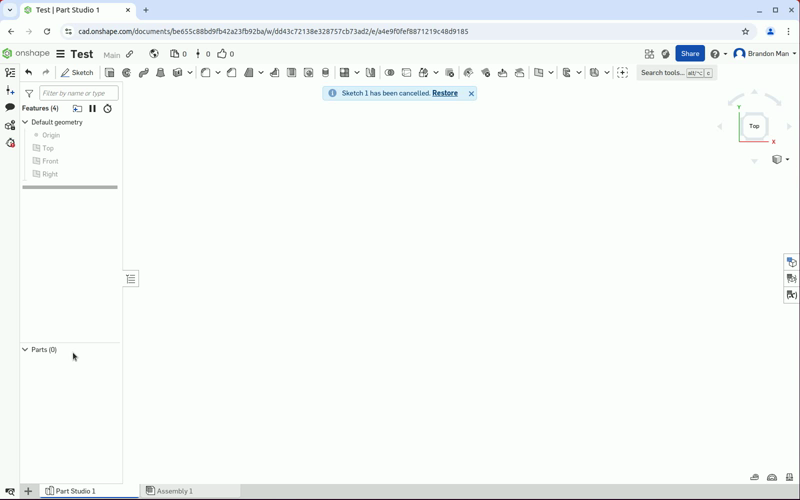
key(shift+p)
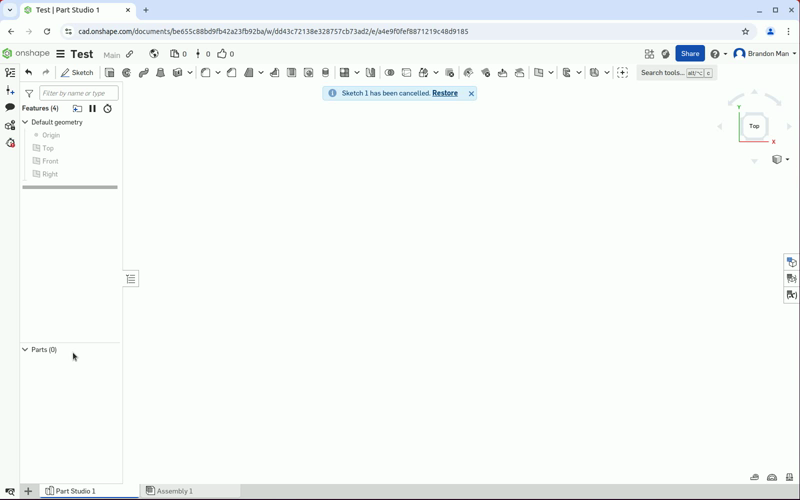
key(space)
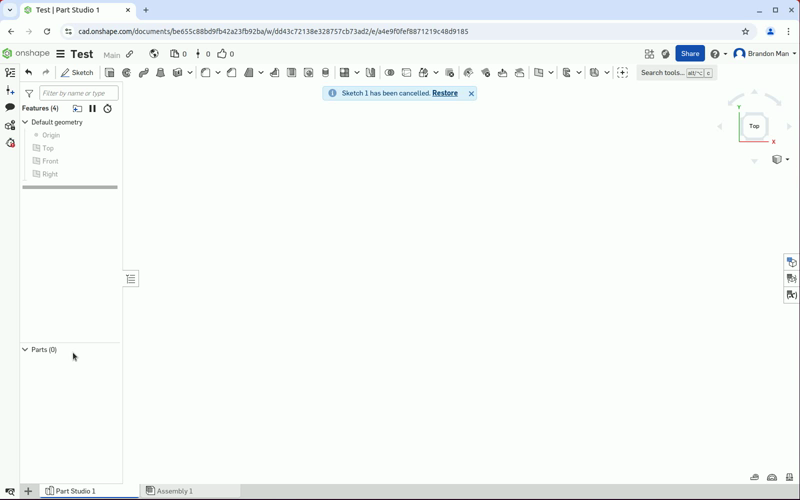
key_down(shift)
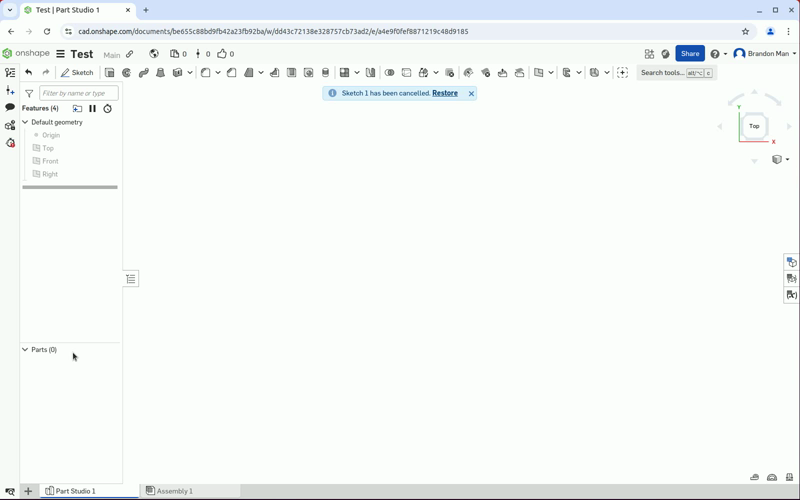
key(up)
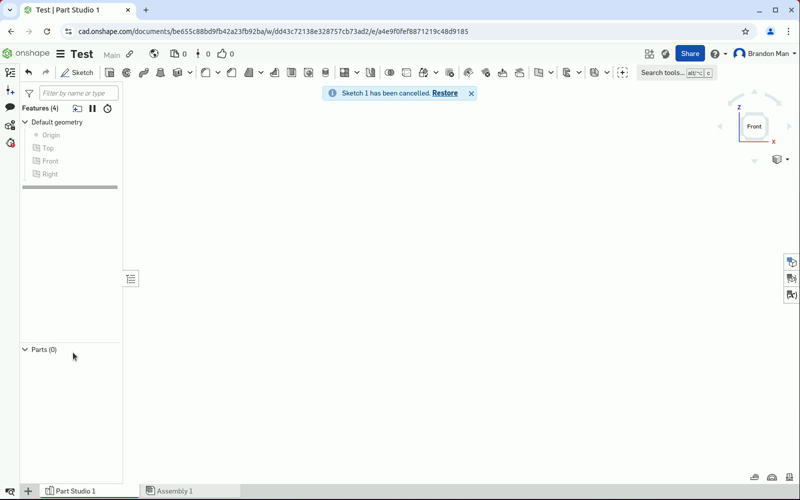
key_up(shift)
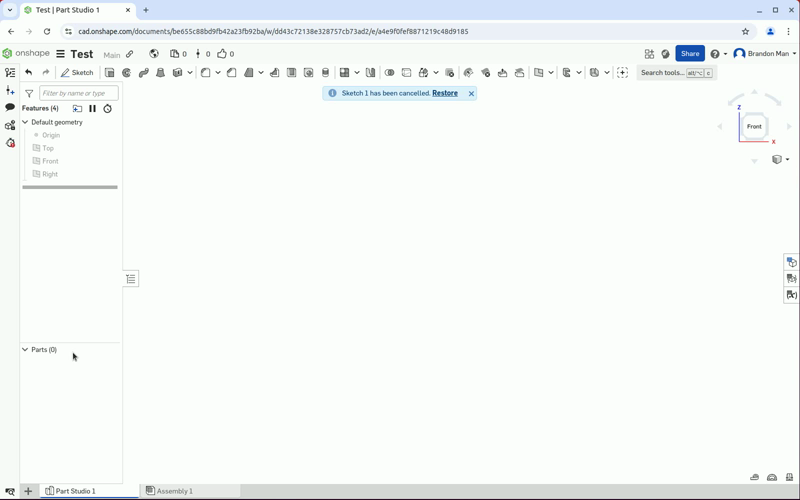
mouse_move(73, 352)
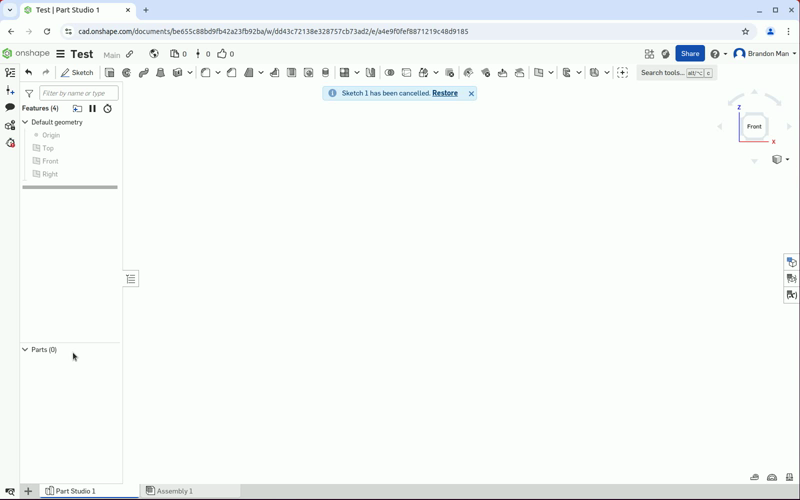
key(shift+y)
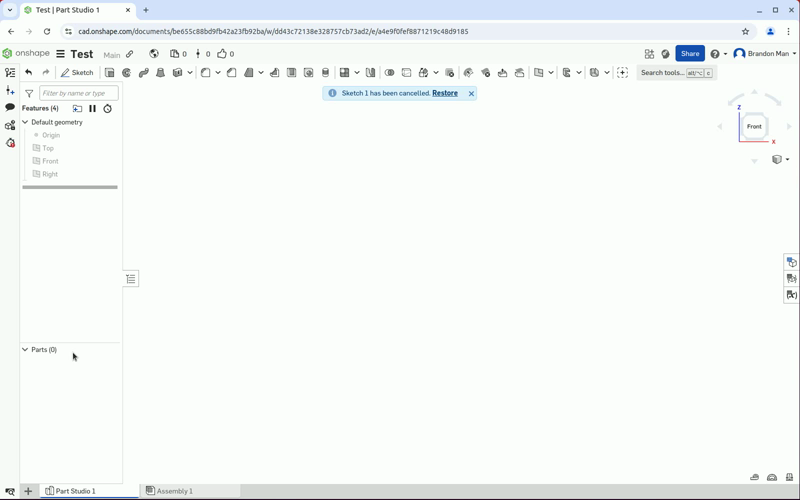
key(shift+s)
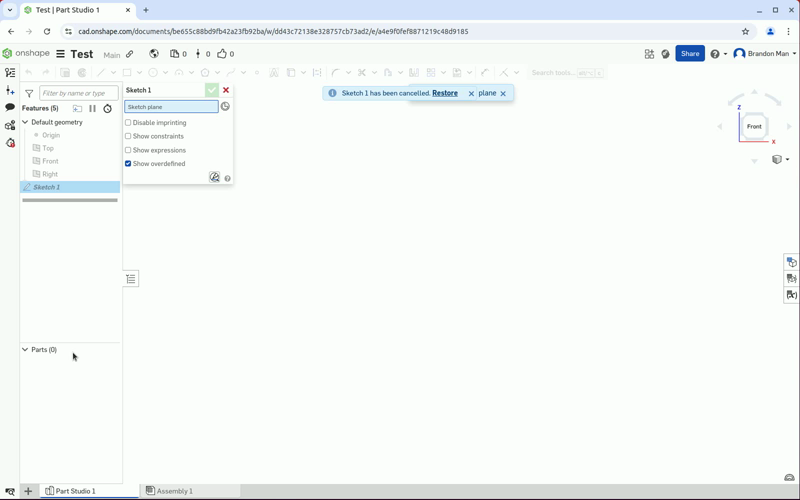
mouse_move(73, 163)
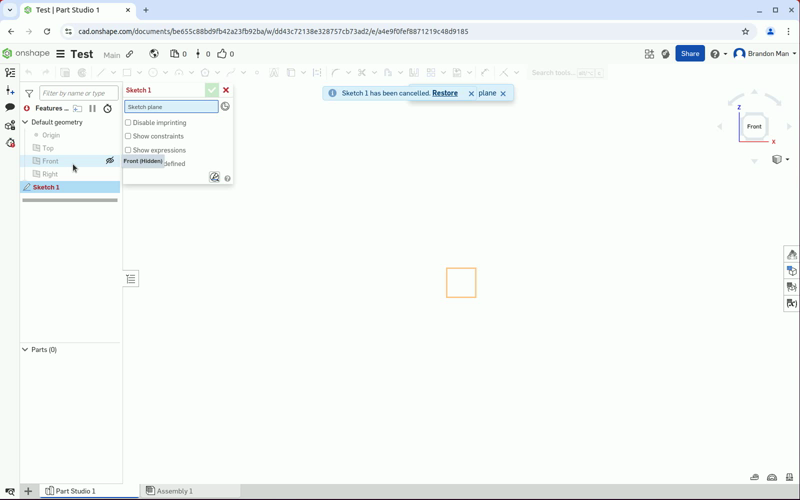
click(73, 163)
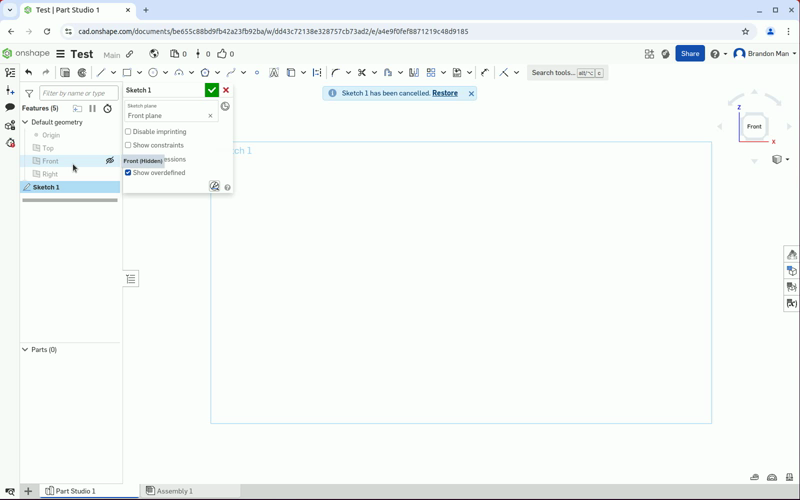
mouse_move(73, 352)
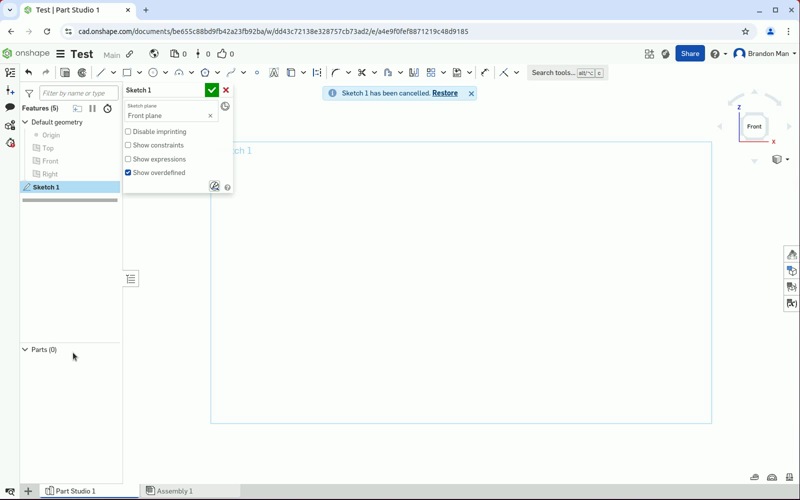
key(y)
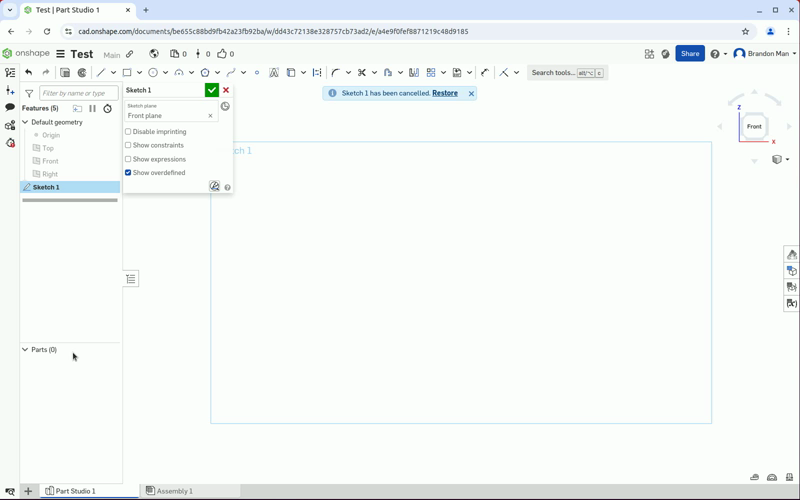
key(l)
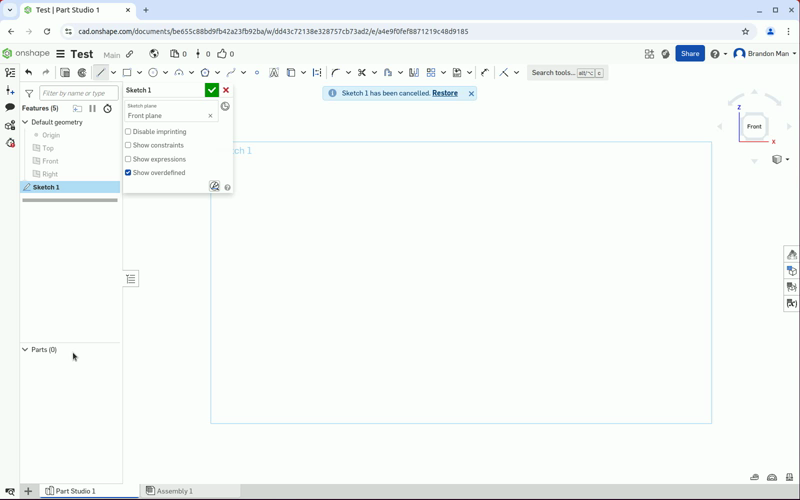
key_down(shift)
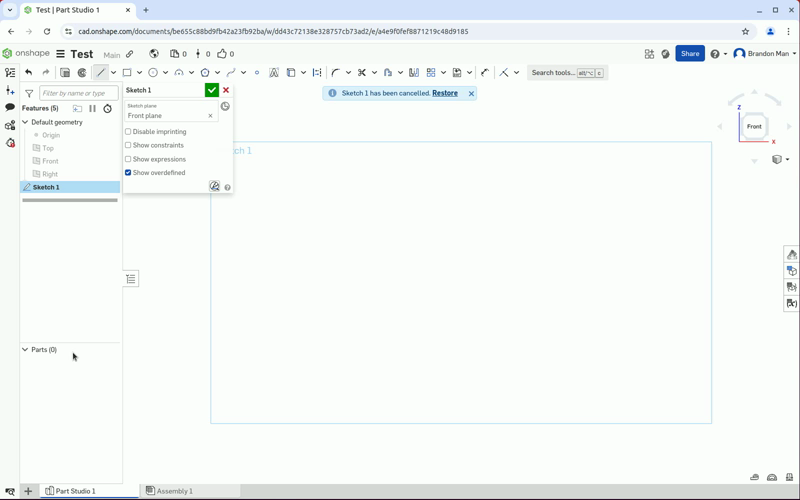
mouse_move(519, 251)
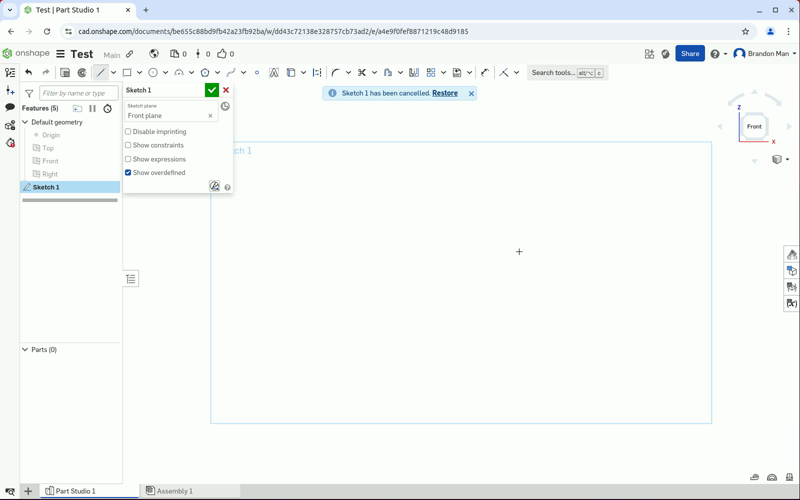
click(519, 251)
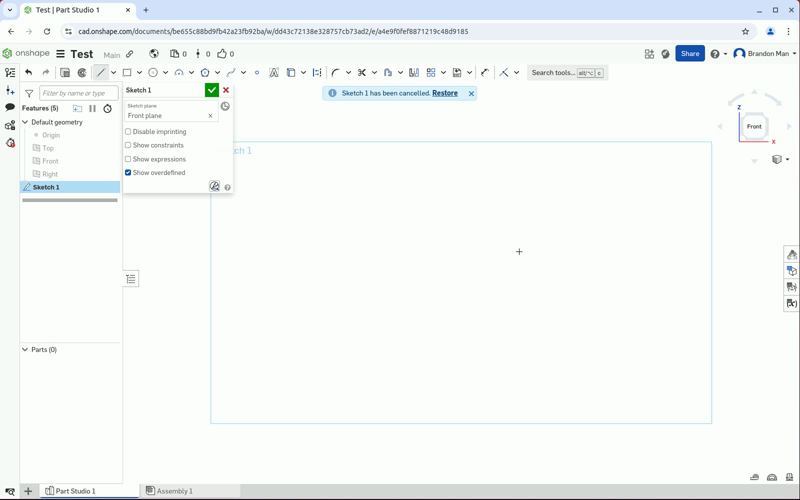
key_up(shift)
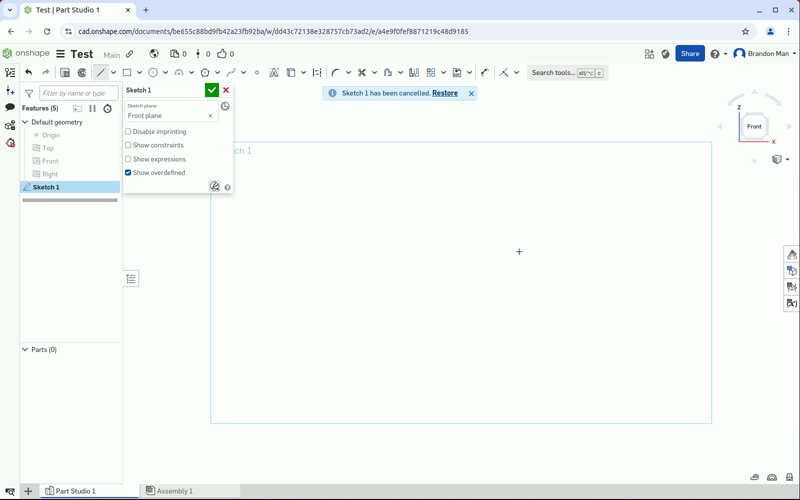
key_down(shift)
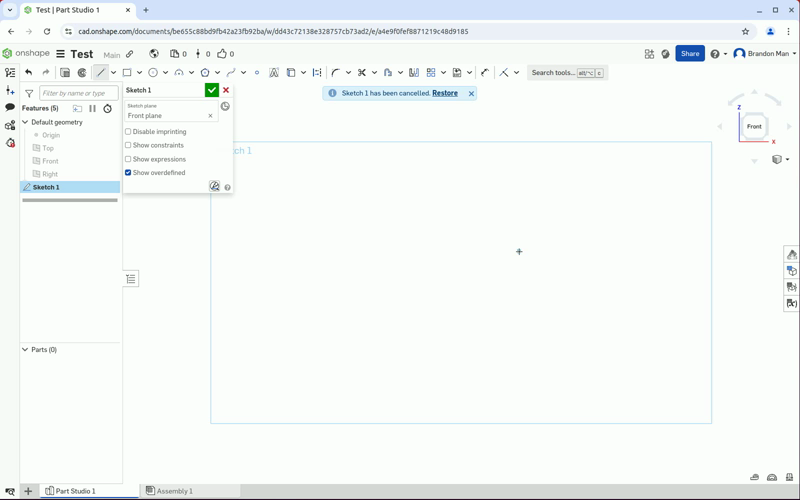
mouse_move(549, 251)
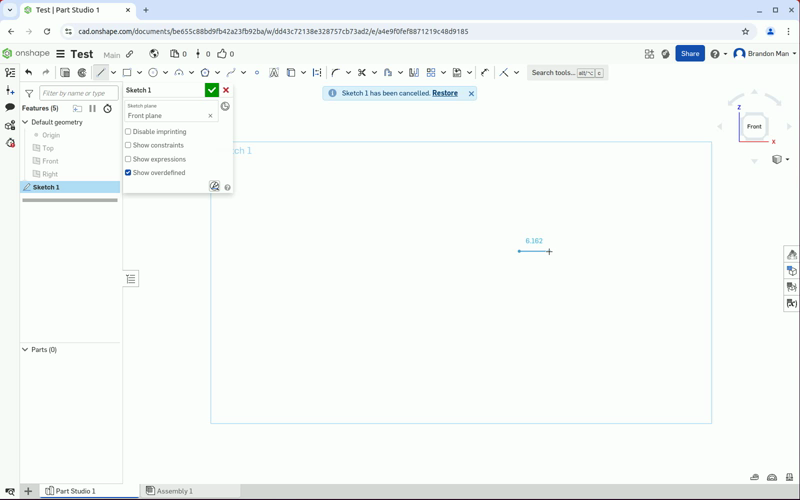
mouse_move(529, 251)
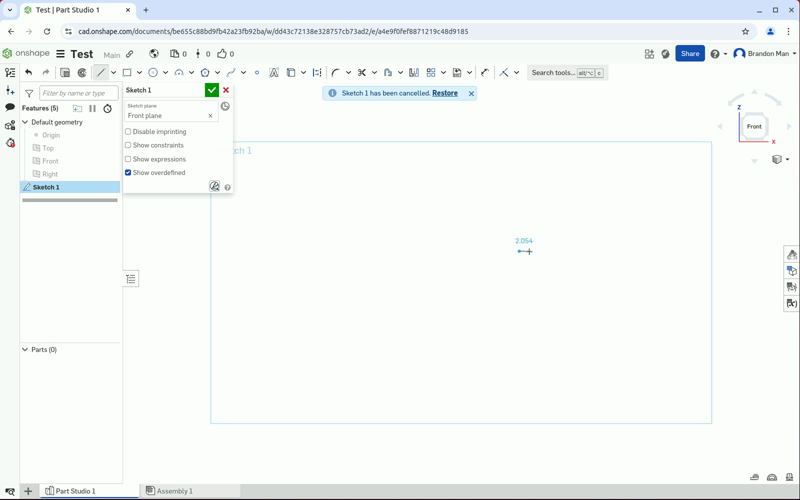
click(529, 251)
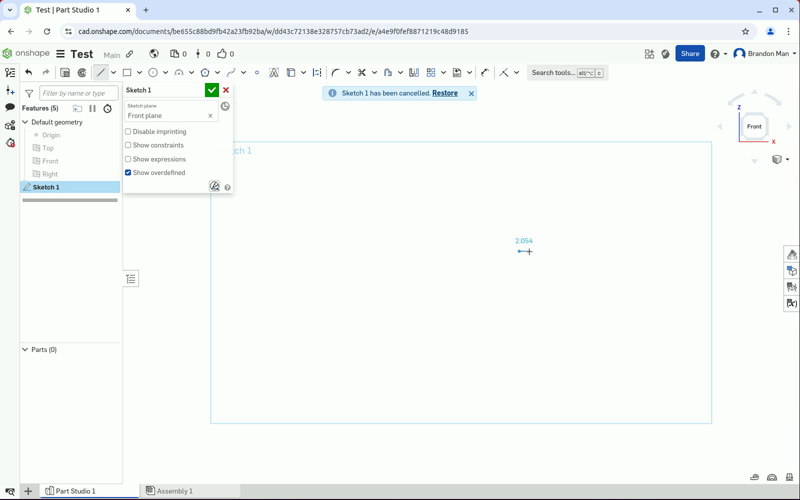
key_up(shift)
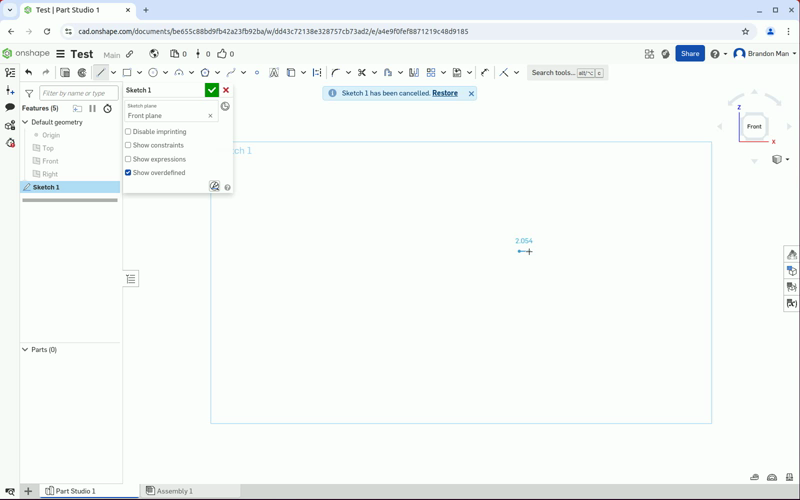
key_down(shift)
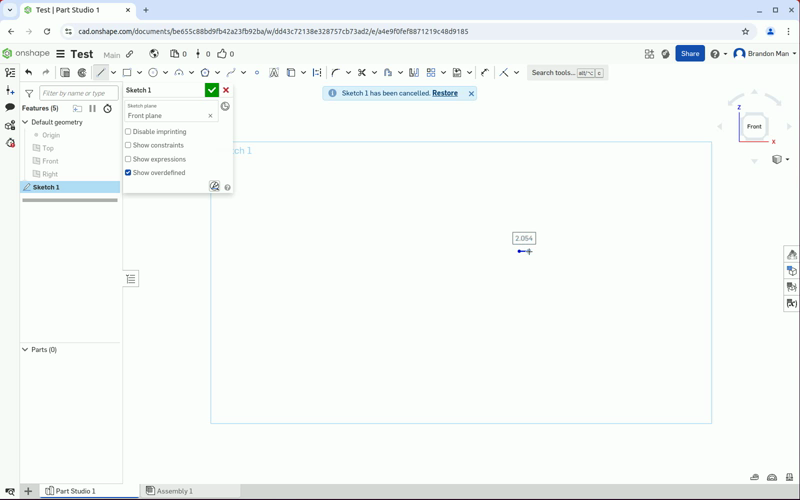
mouse_move(529, 180)
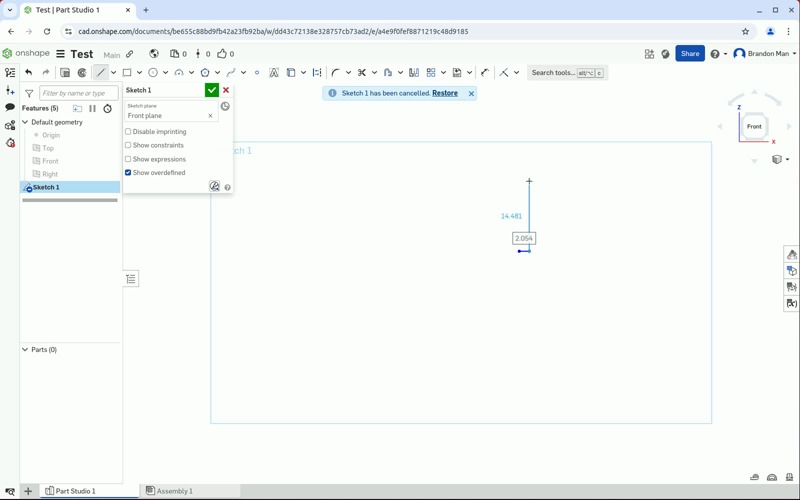
click(529, 180)
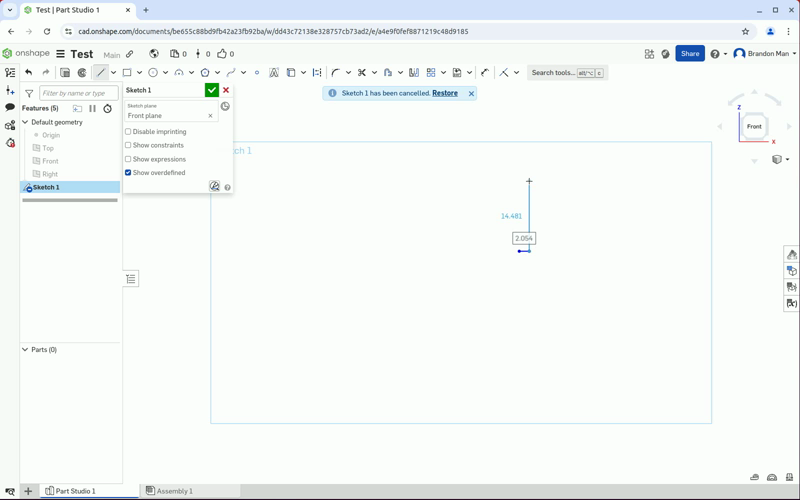
key_up(shift)
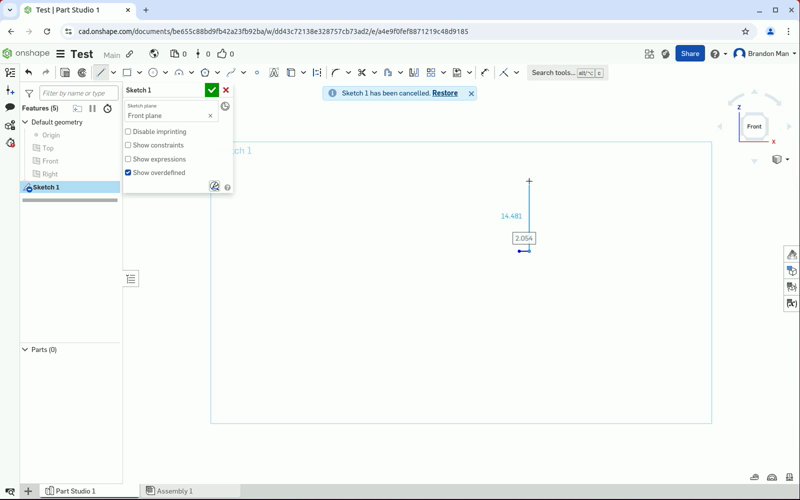
key_down(shift)
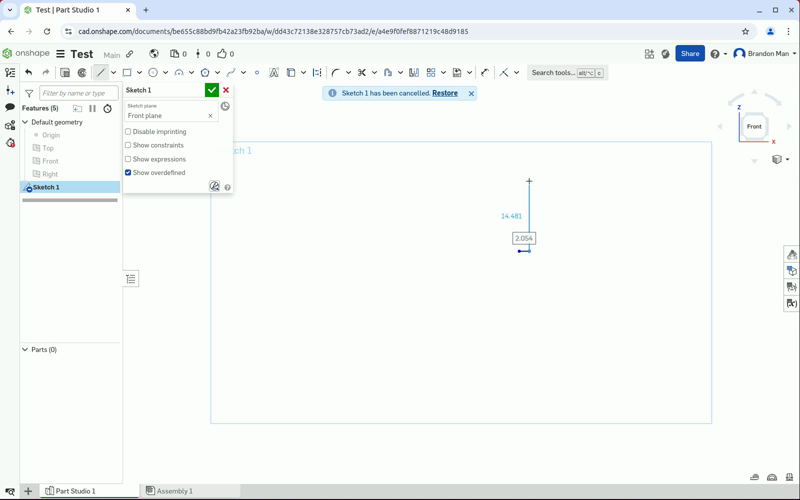
mouse_move(559, 180)
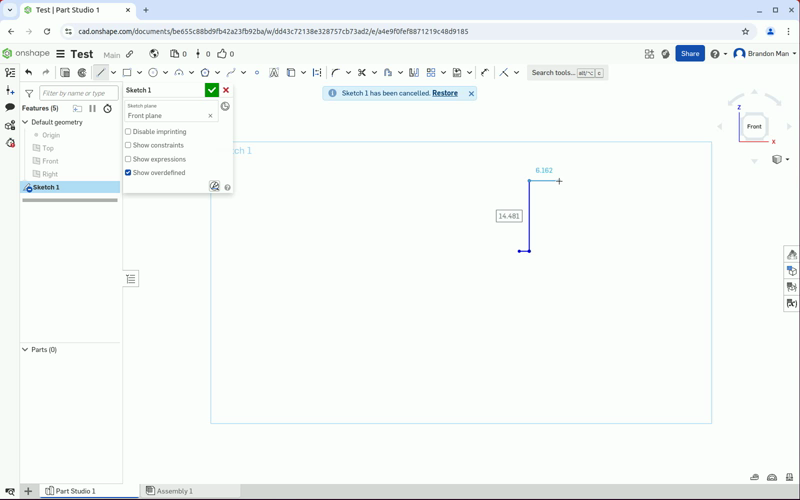
mouse_move(519, 180)
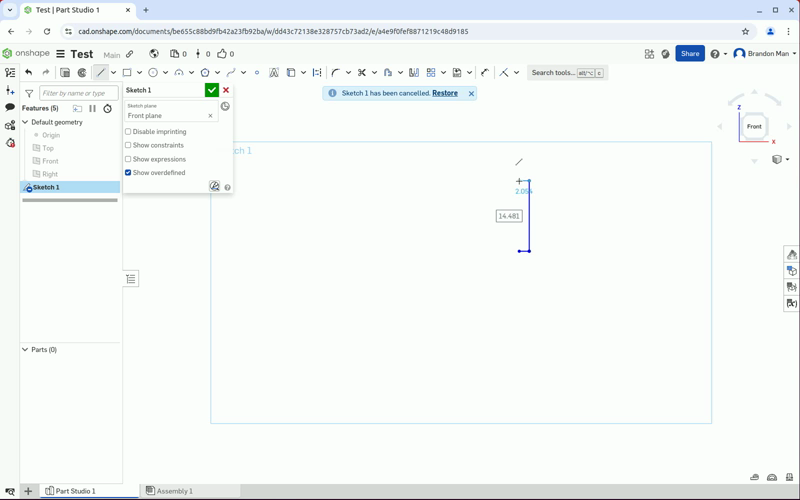
click(519, 180)
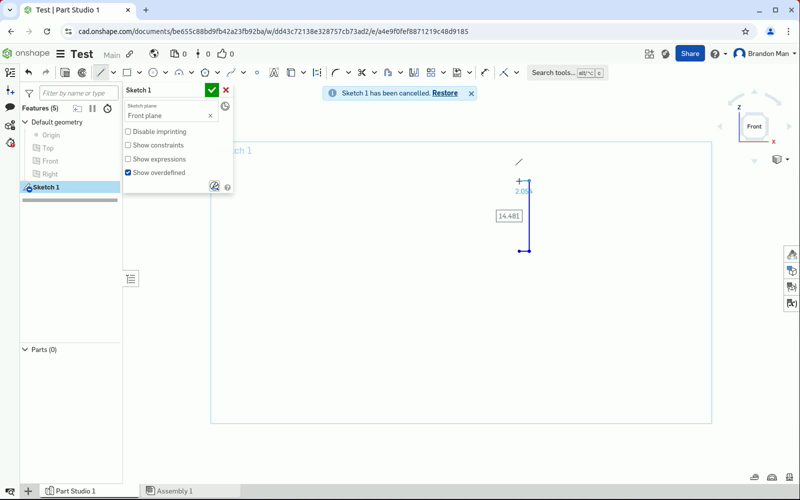
key_up(shift)
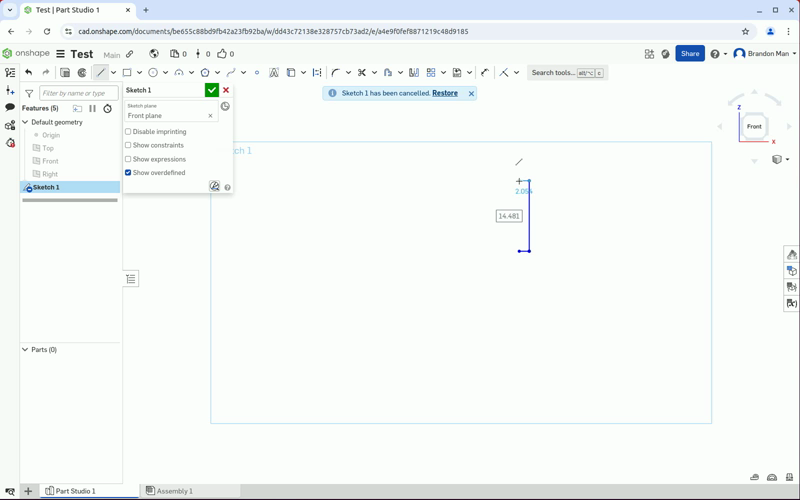
key_down(shift)
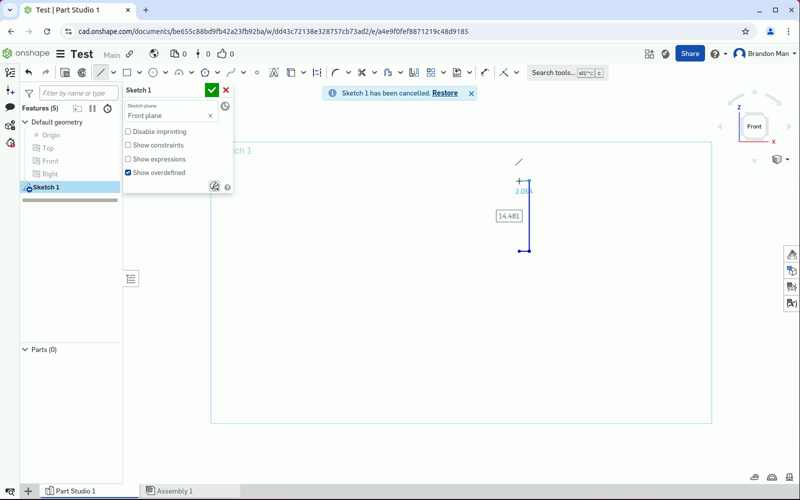
mouse_move(519, 251)
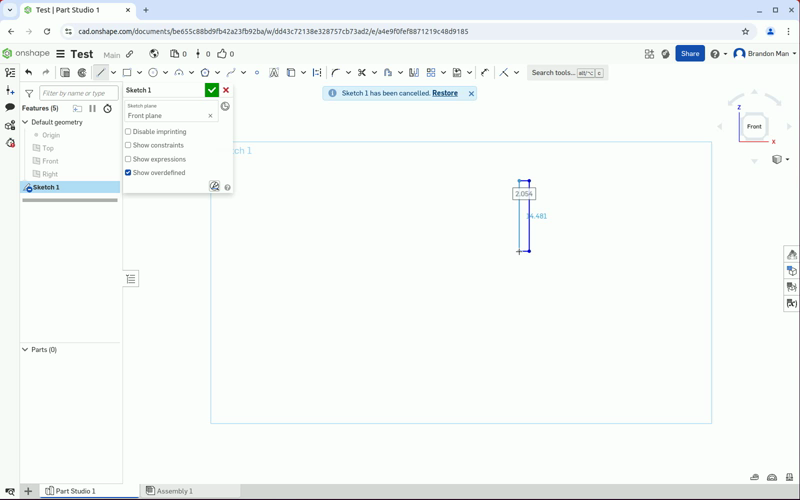
key_up(shift)
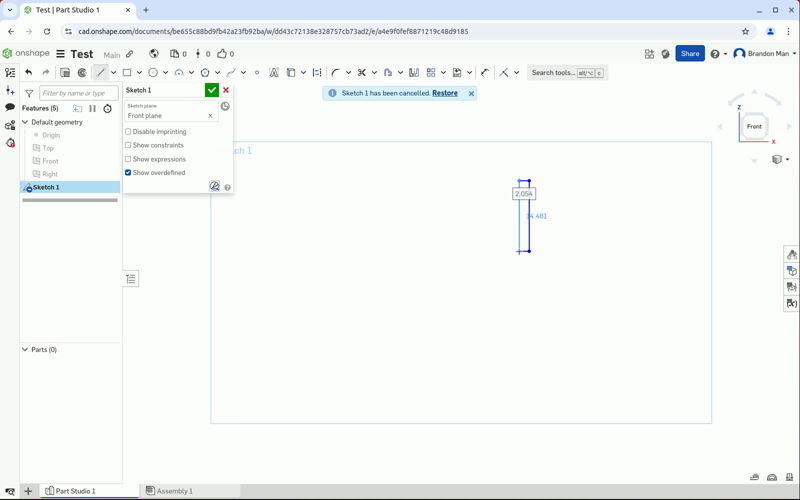
click(519, 251)
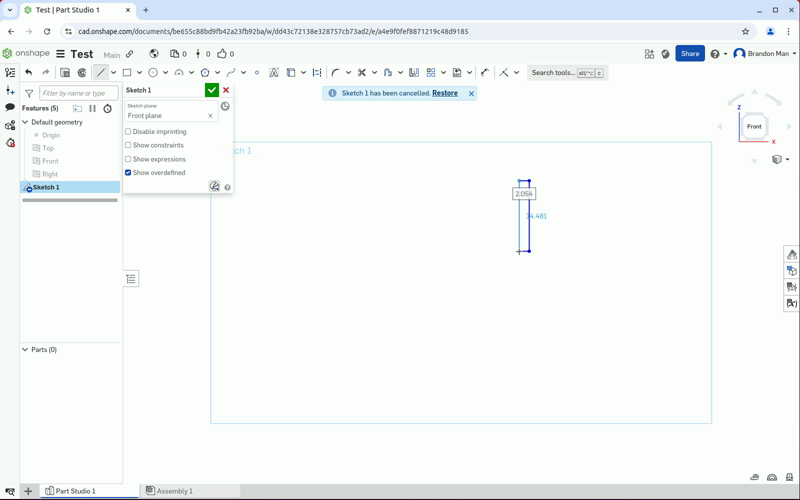
key(esc)
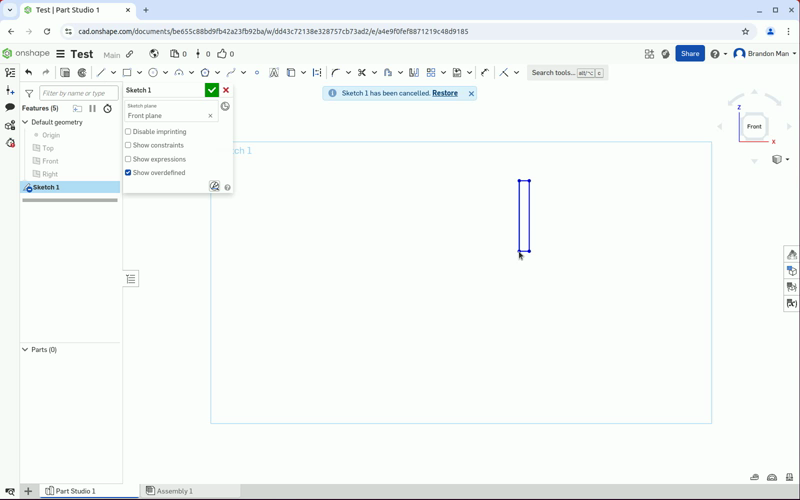
mouse_move(526, 199)
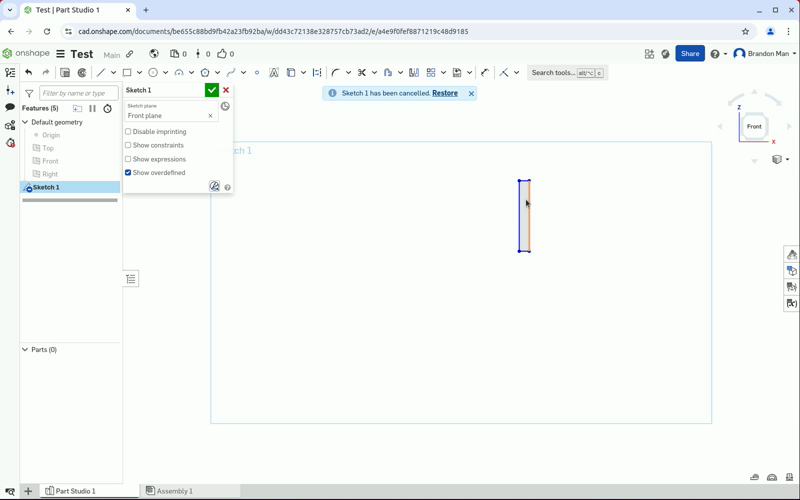
scroll(6)
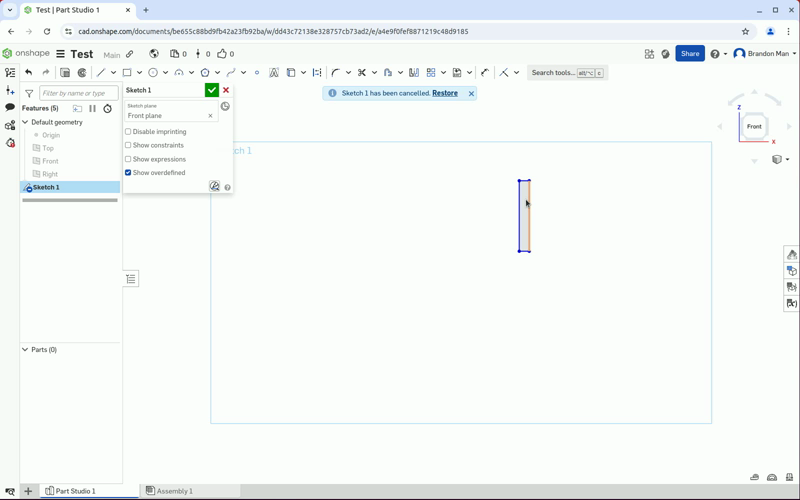
scroll(6)
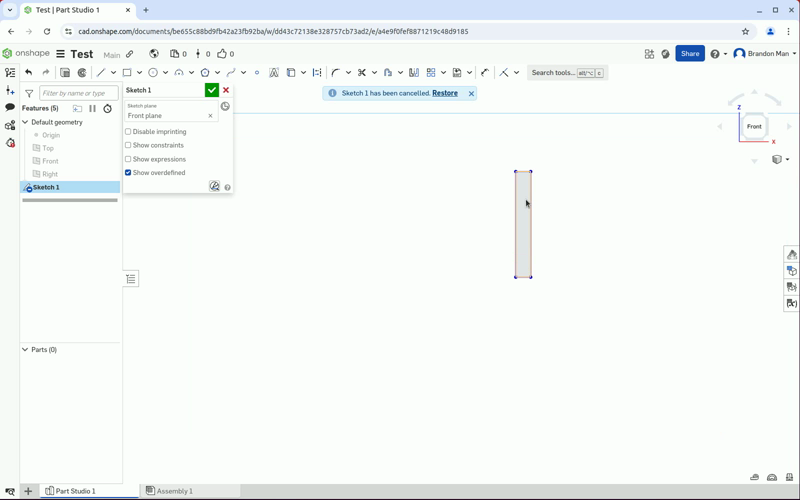
scroll(6)
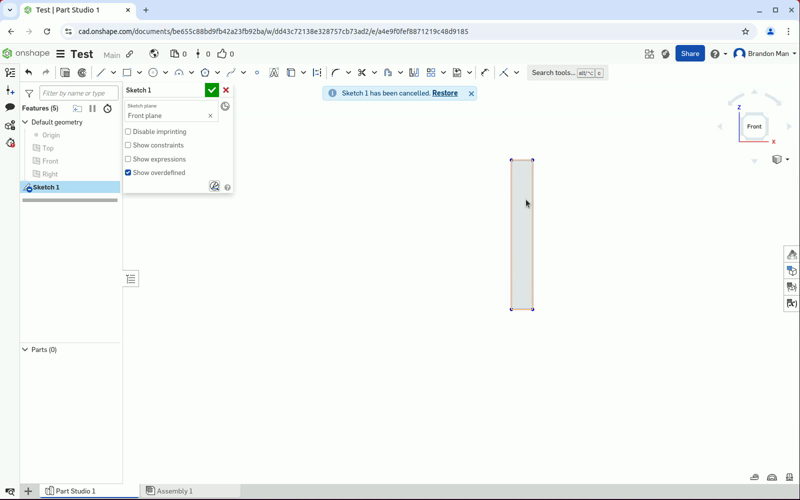
scroll(6)
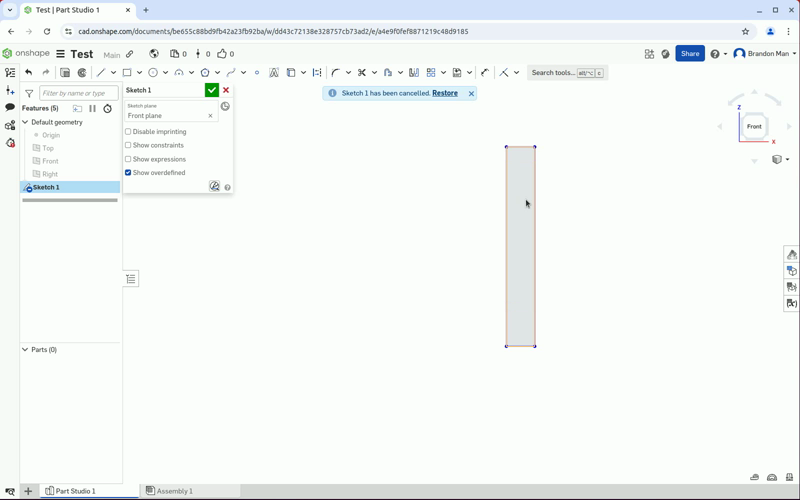
scroll(6)
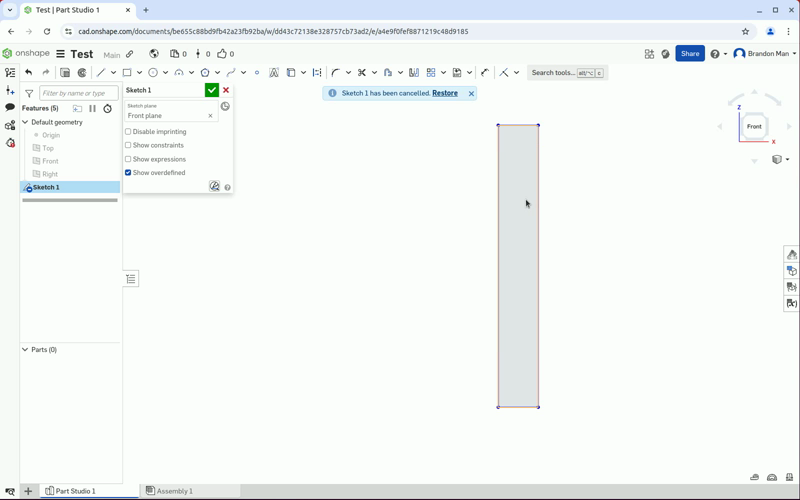
scroll(6)
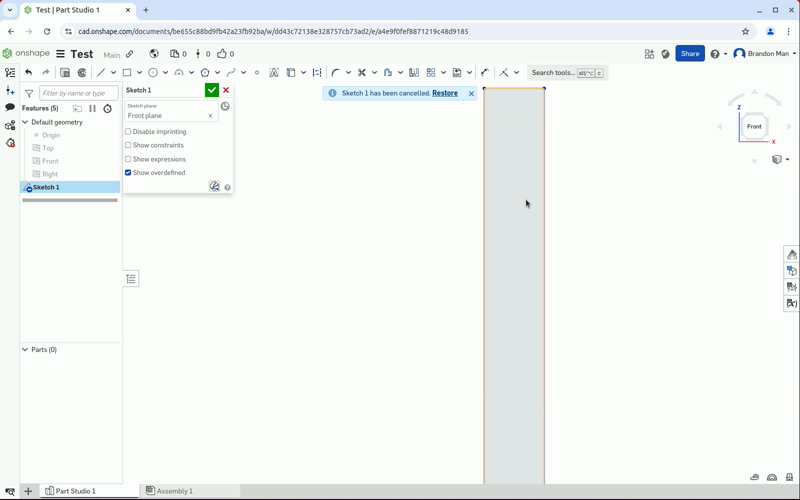
scroll(6)
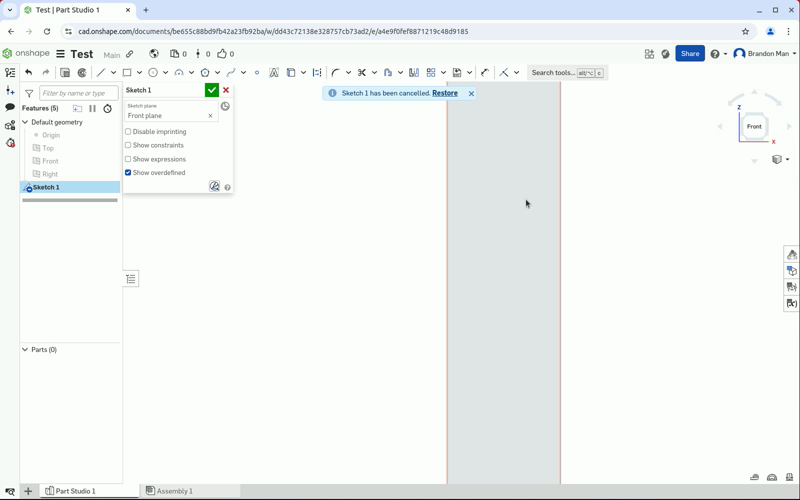
click(526, 199)
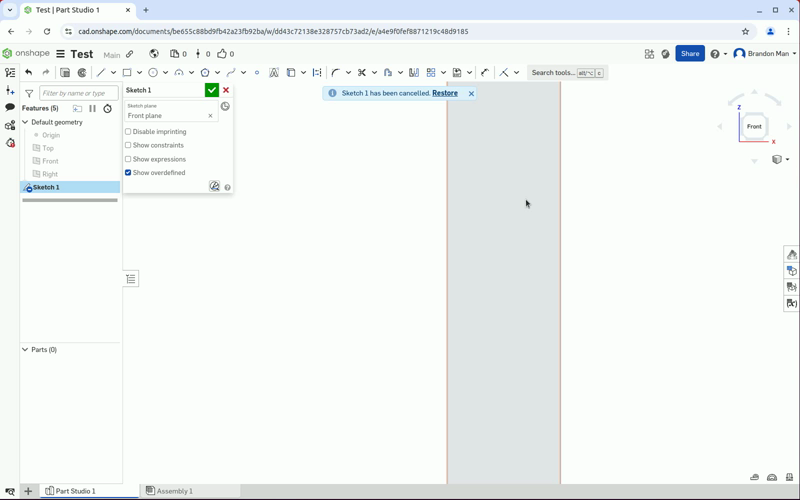
scroll(-6)
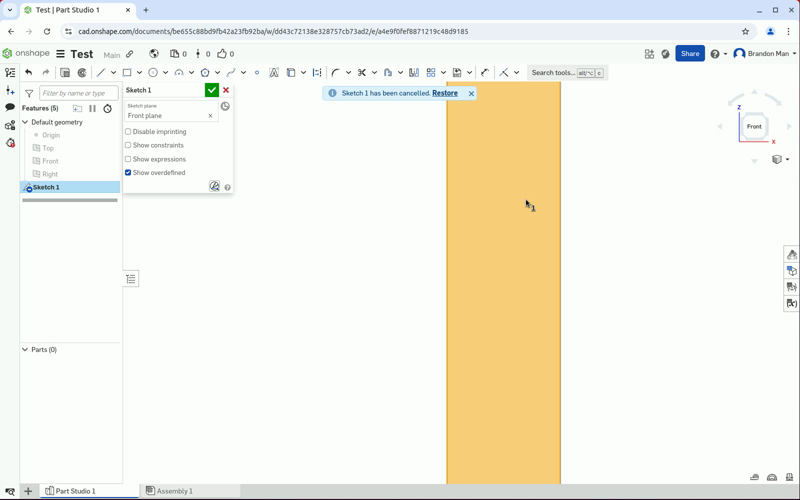
scroll(-6)
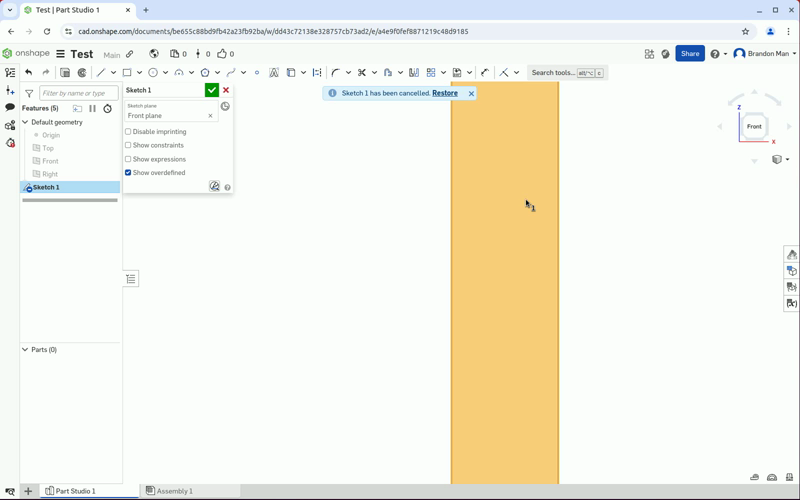
scroll(-6)
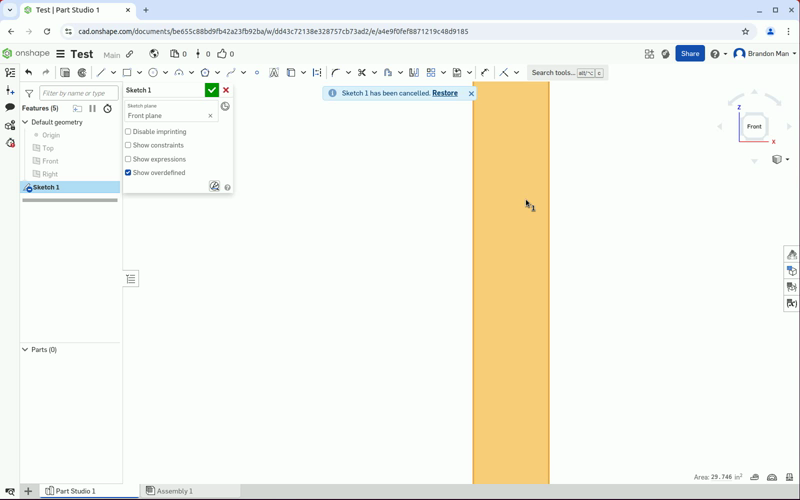
scroll(-6)
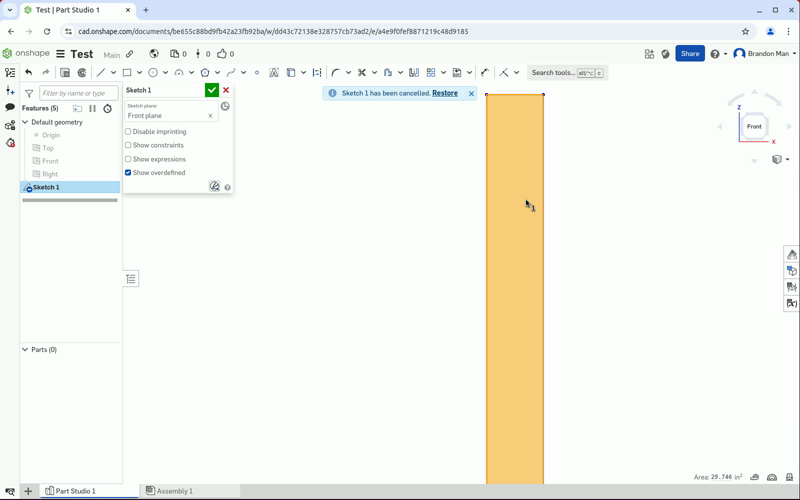
scroll(-6)
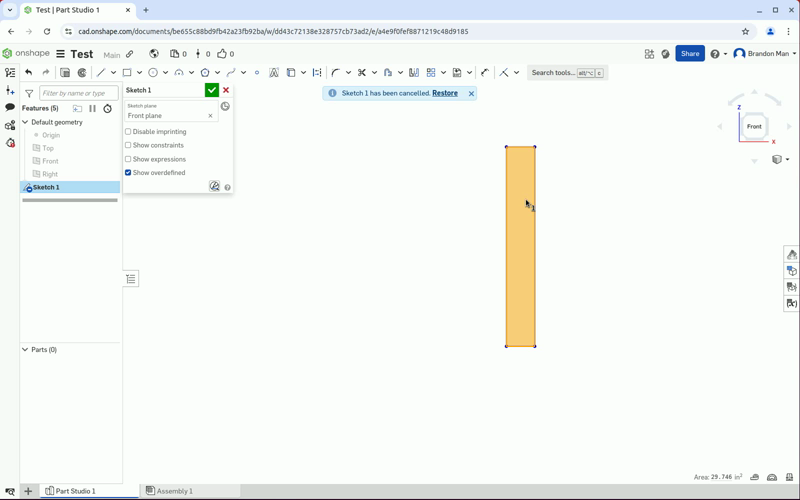
scroll(-6)
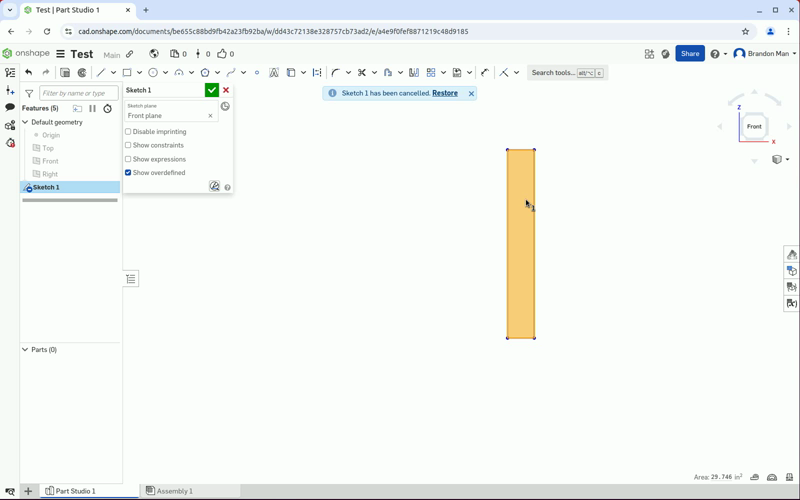
scroll(-6)
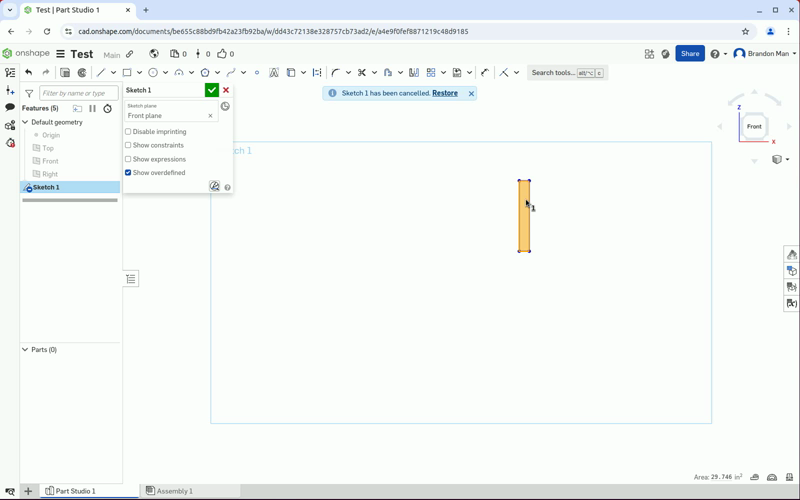
mouse_move(73, 352)
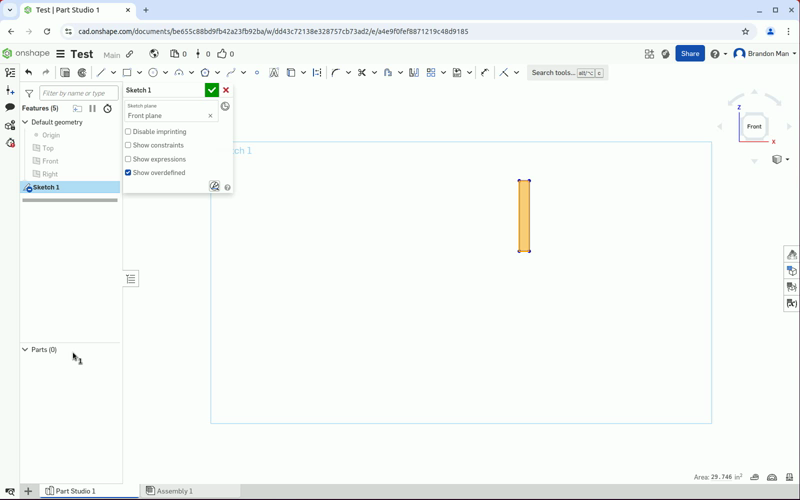
key(shift+y)
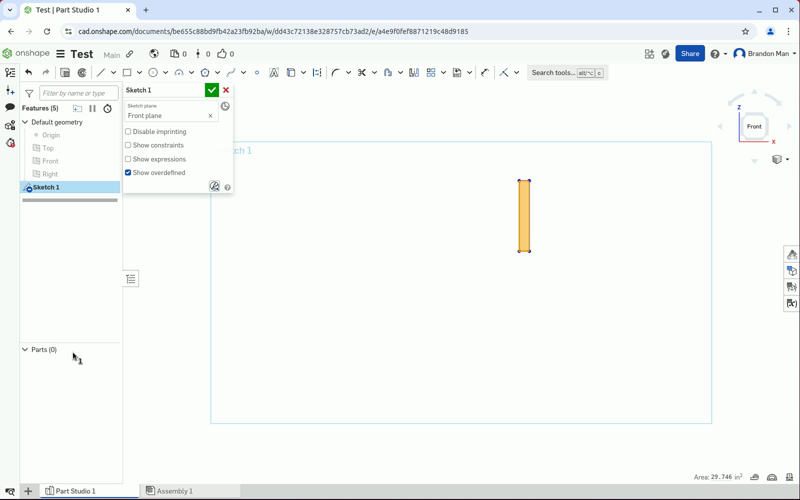
key(shift+e)
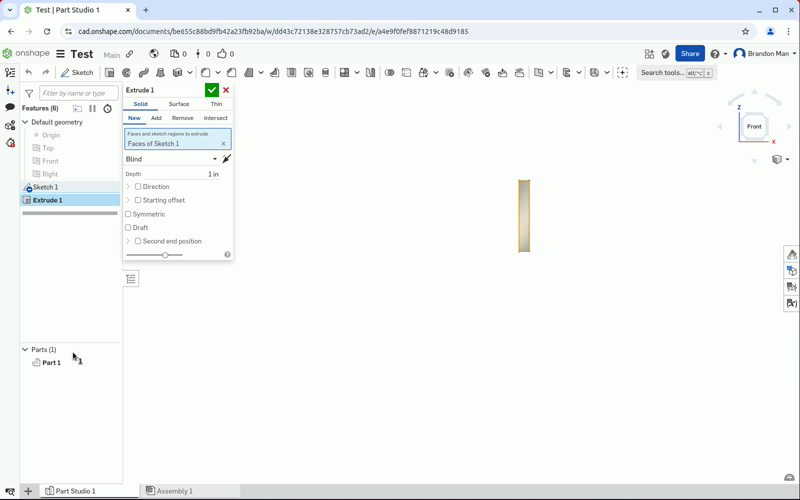
mouse_move(143, 106)
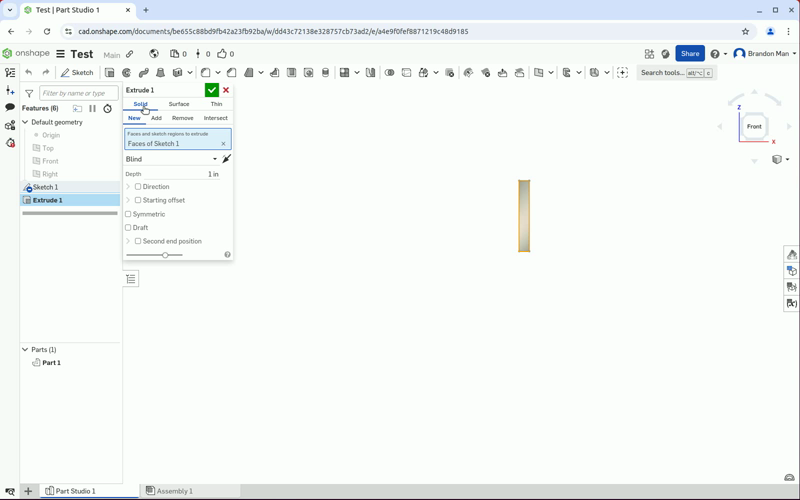
click(143, 106)
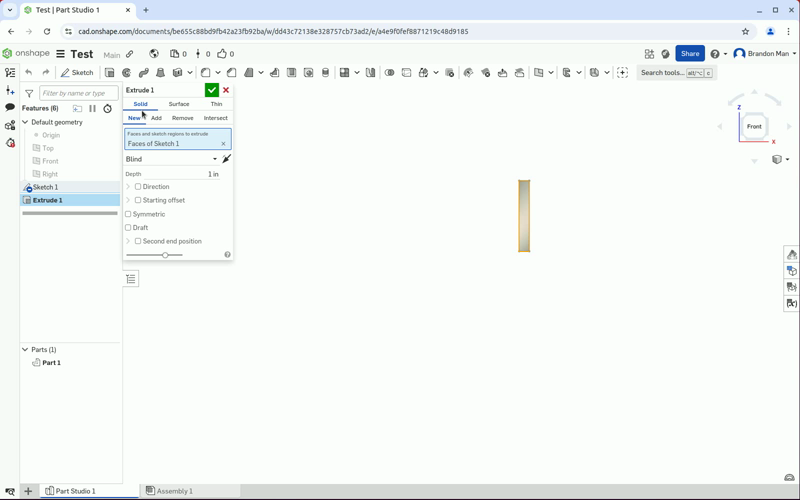
mouse_move(137, 120)
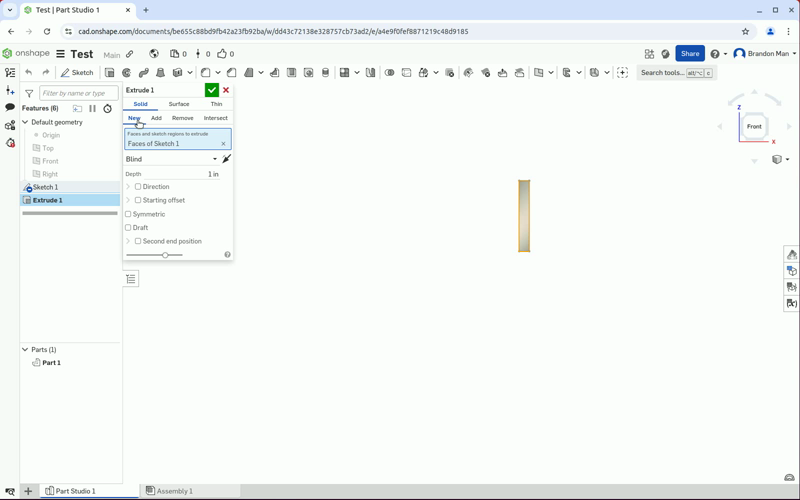
click(137, 120)
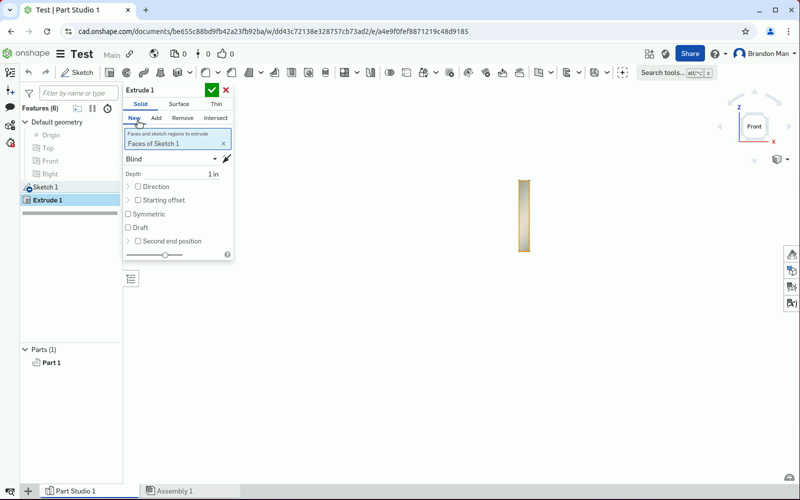
key(tab, 4)
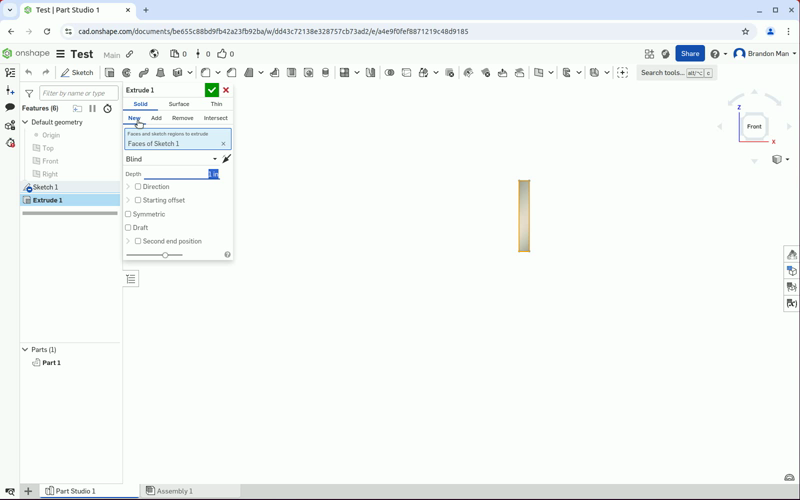
text(1.926)
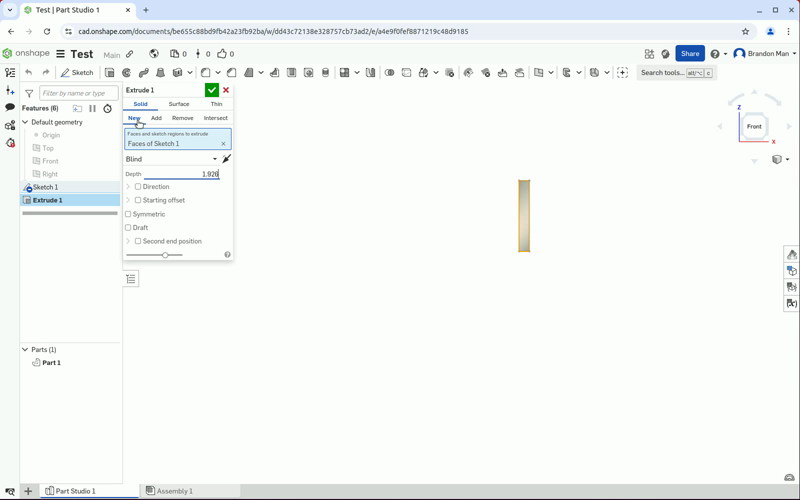
key(enter)
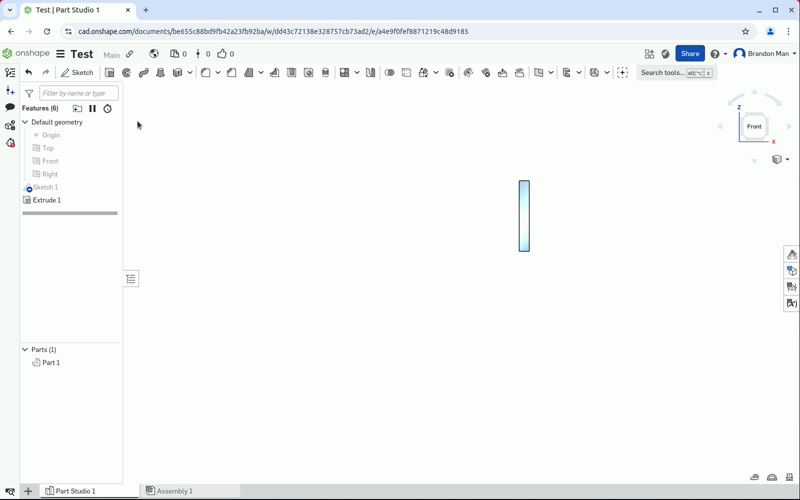
key(shift+h)
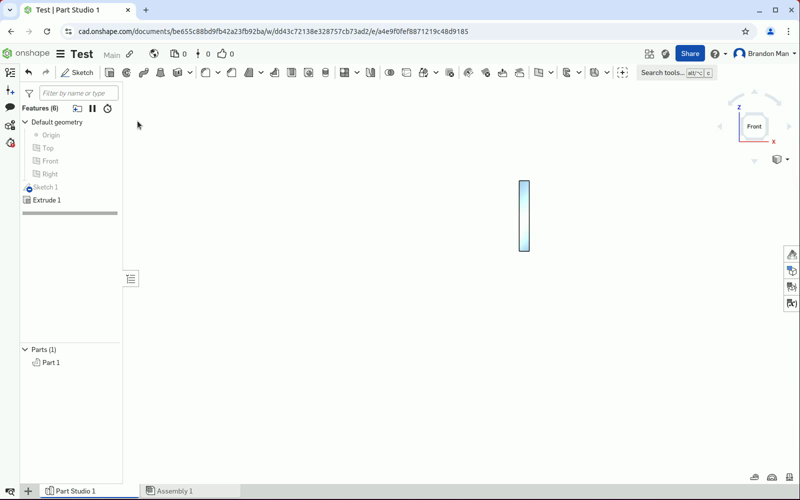
key(shift+h)
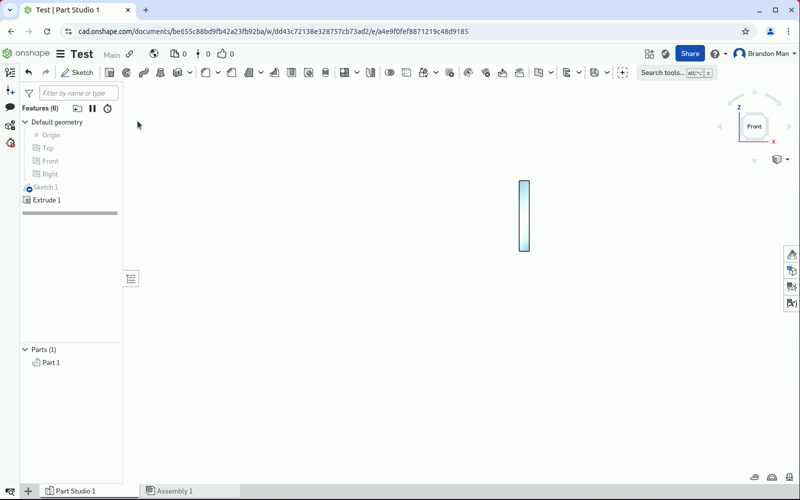
mouse_move(73, 189)
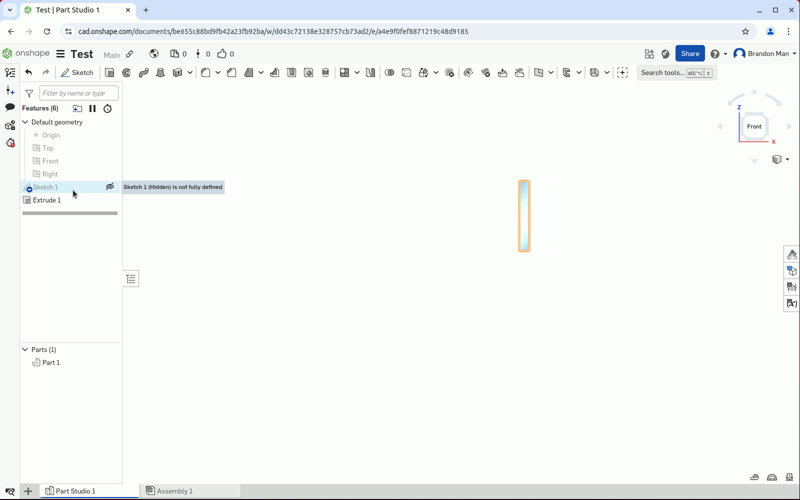
click(73, 189)
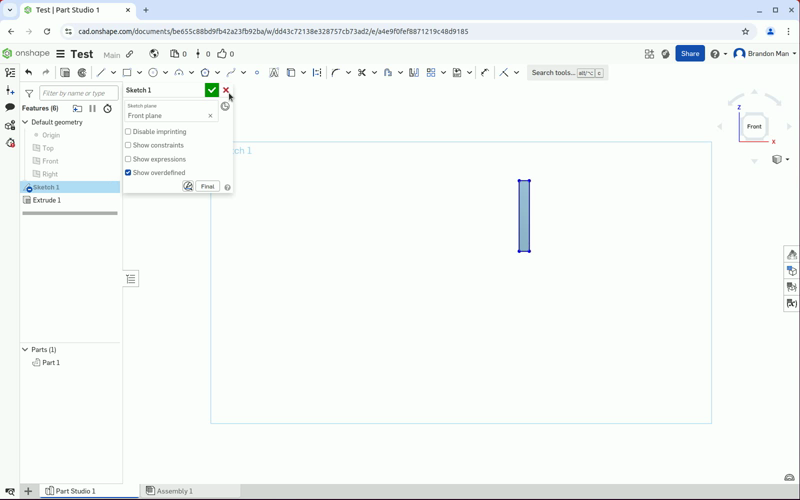
mouse_move(229, 92)
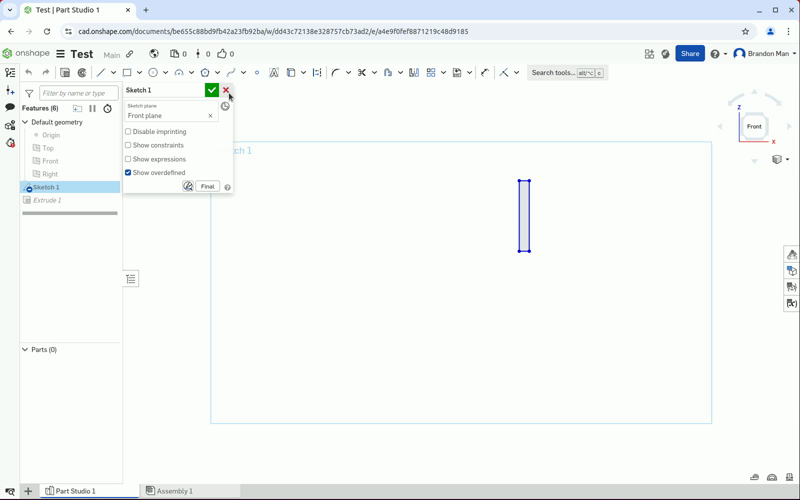
click(229, 92)
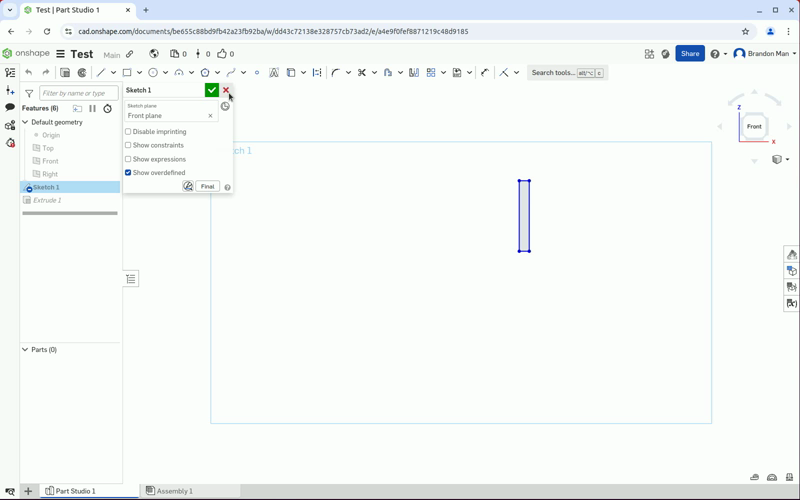
key(shift+s)
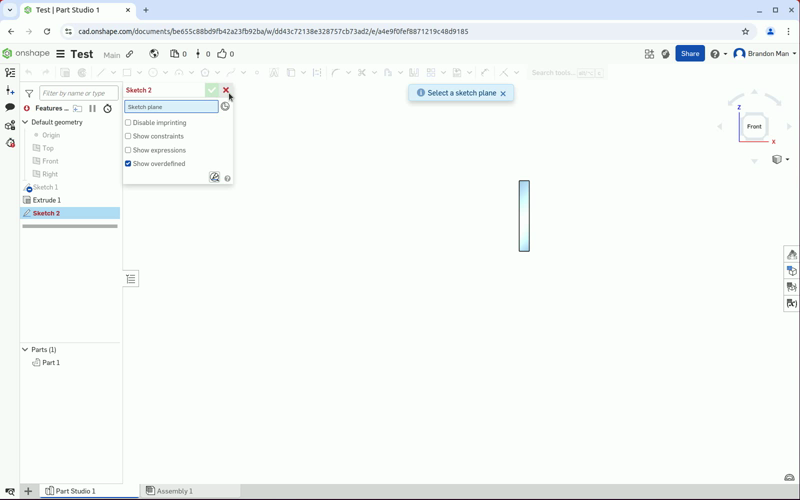
mouse_move(73, 163)
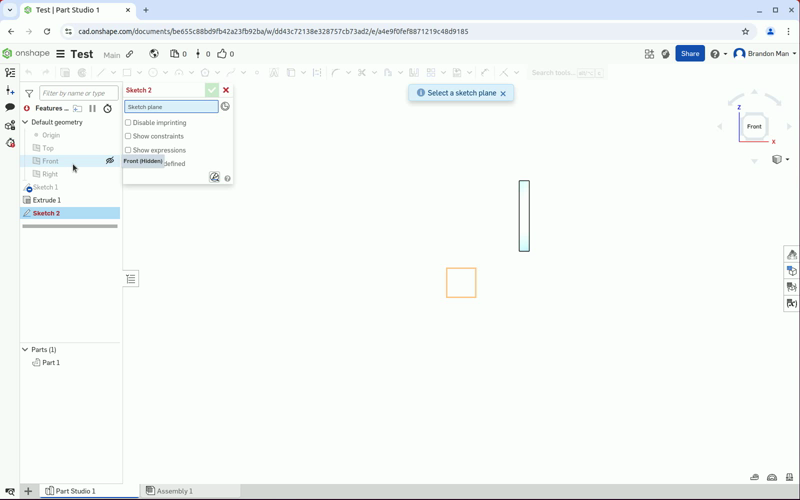
click(73, 163)
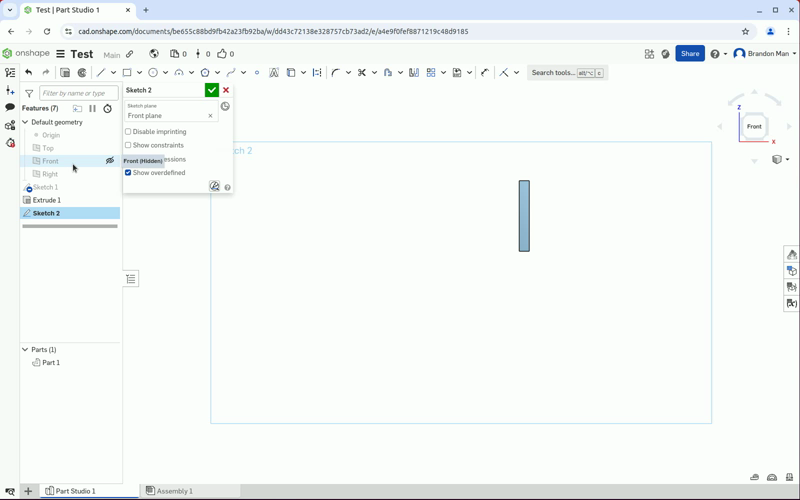
mouse_move(73, 352)
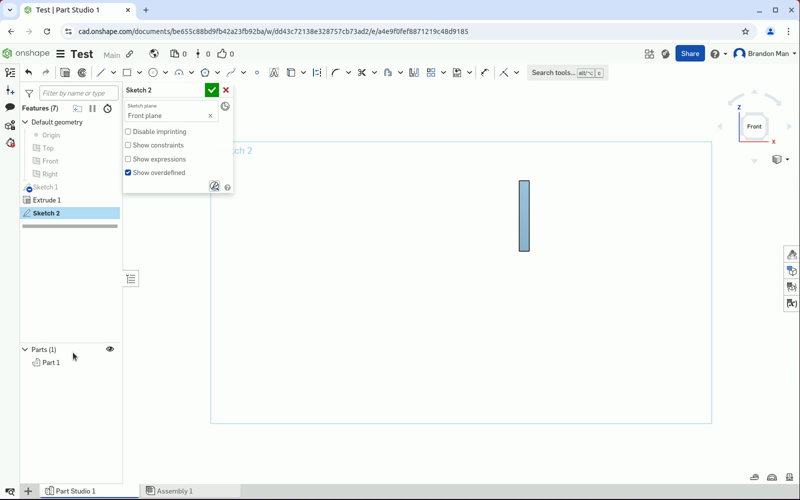
key(y)
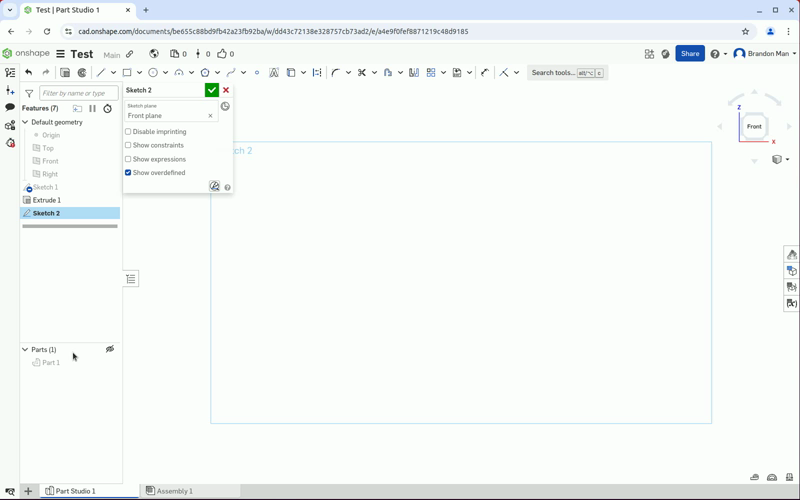
key(l)
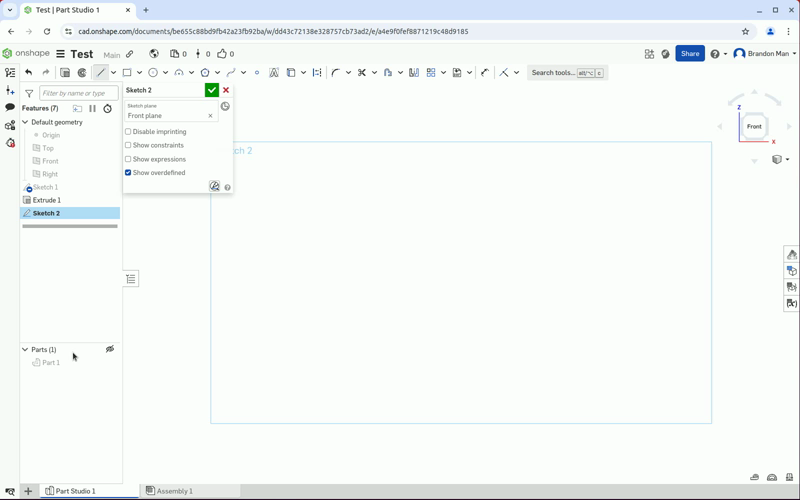
key_down(shift)
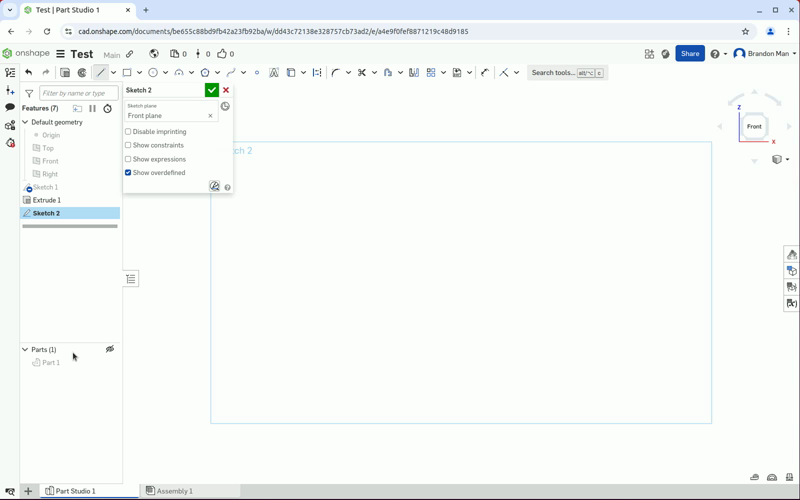
mouse_move(519, 384)
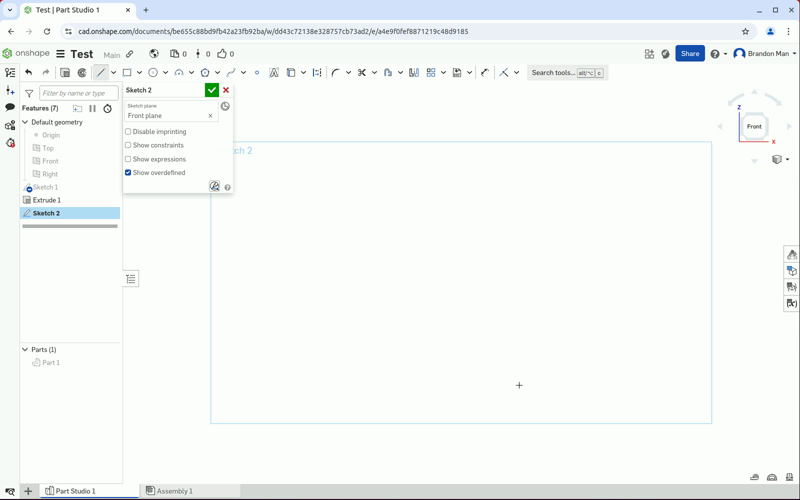
click(519, 384)
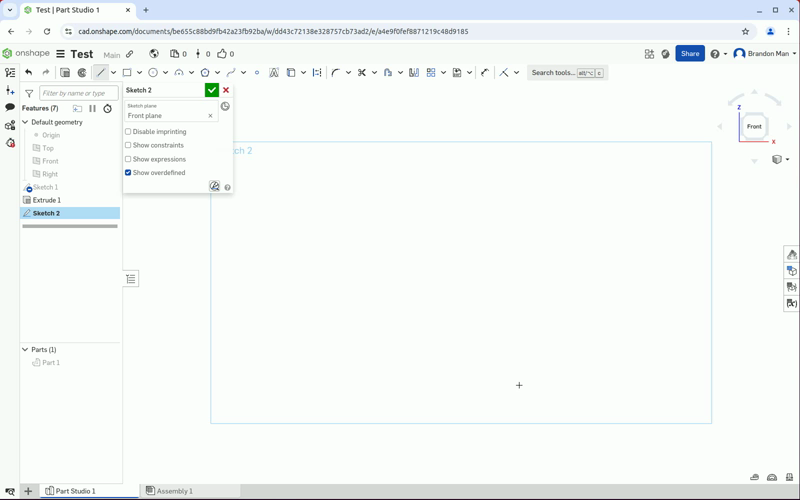
key_up(shift)
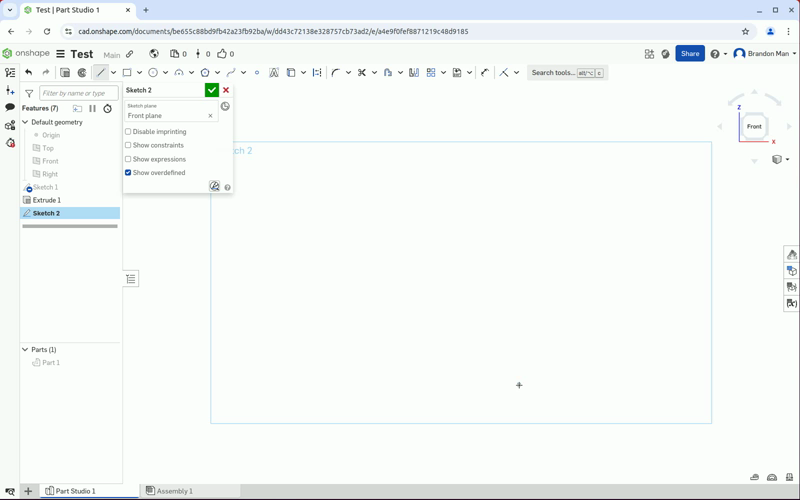
key_down(shift)
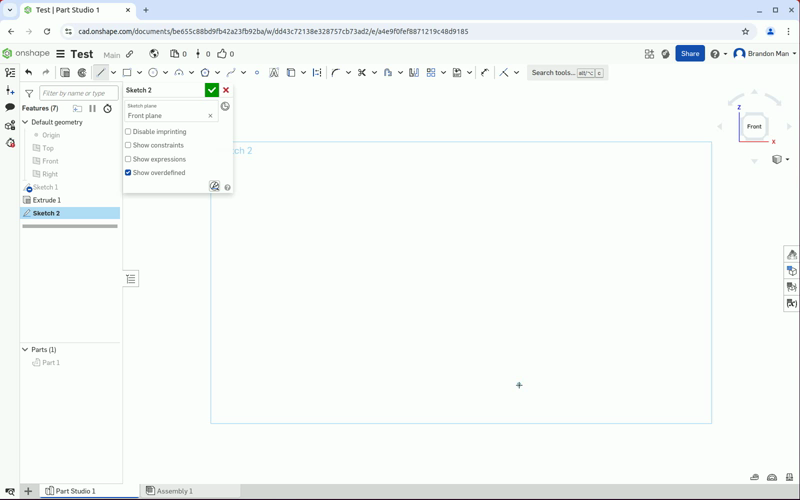
mouse_move(549, 384)
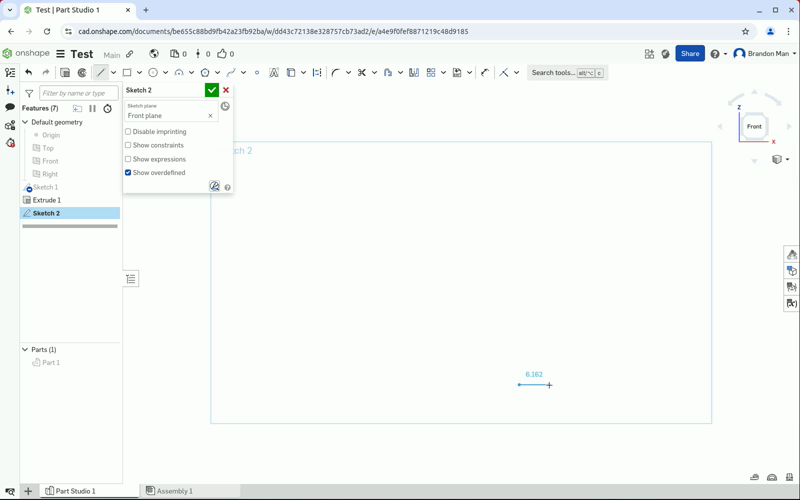
mouse_move(529, 384)
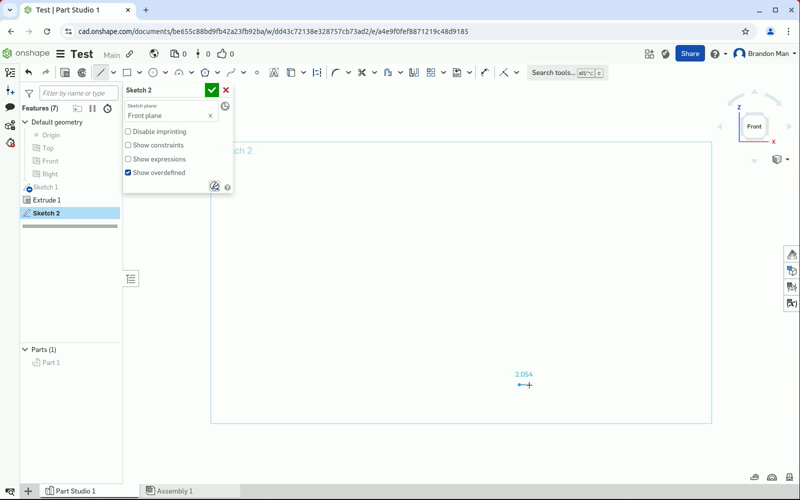
click(529, 384)
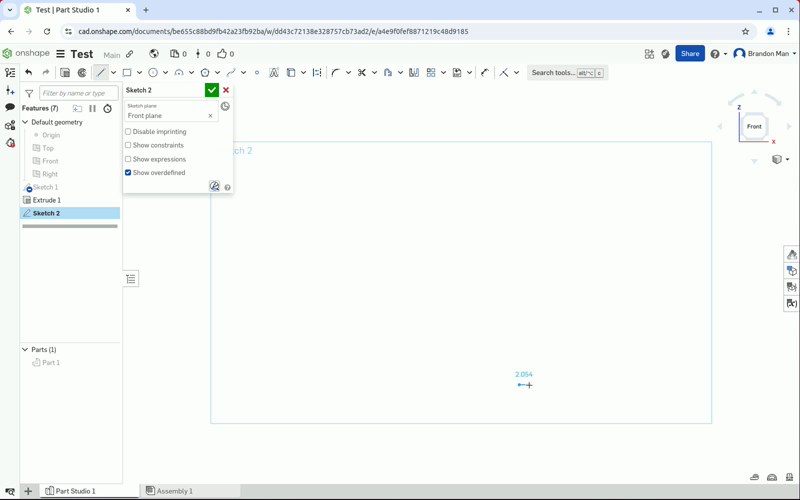
key_up(shift)
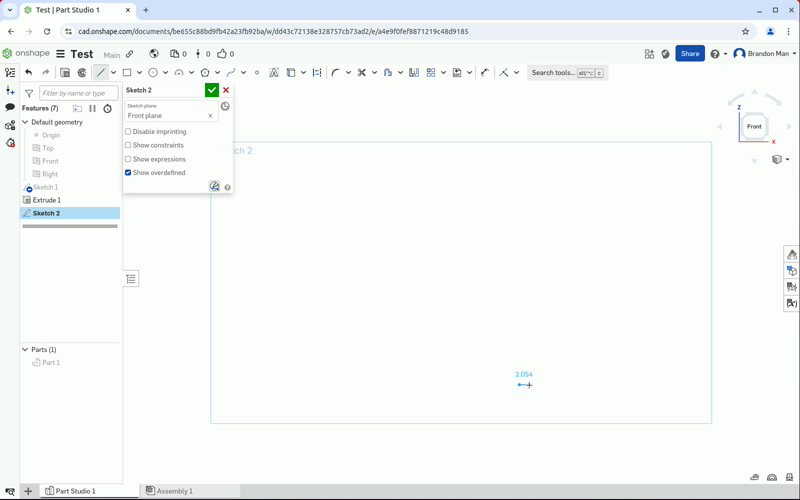
key_down(shift)
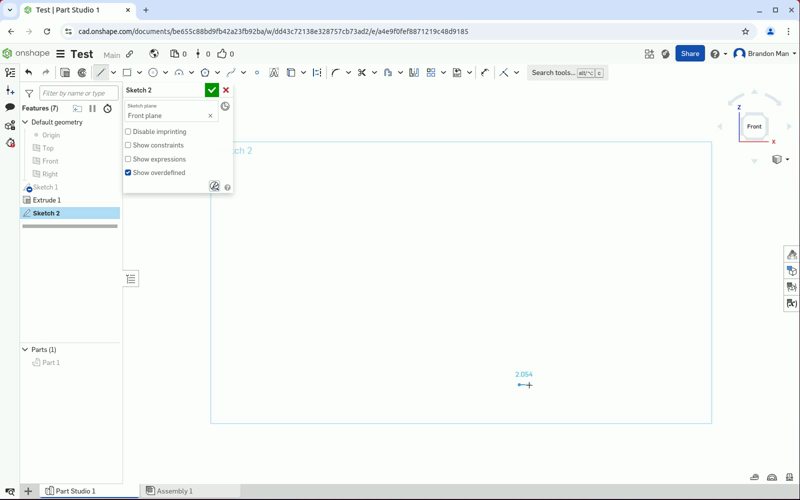
mouse_move(529, 314)
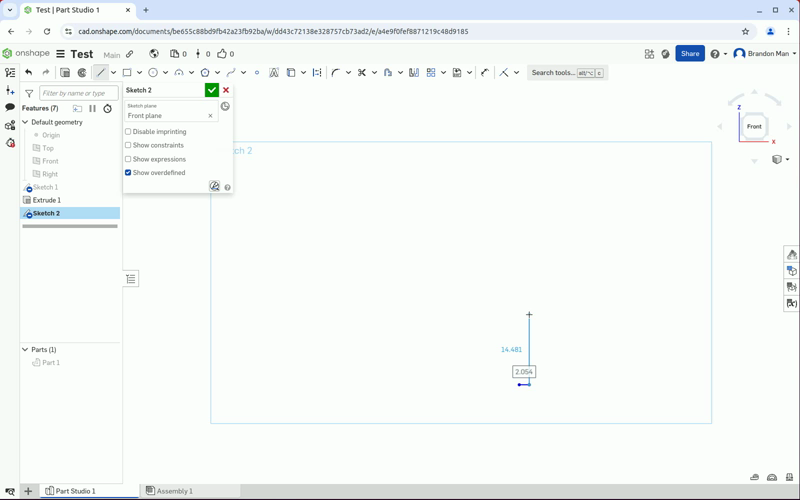
click(529, 314)
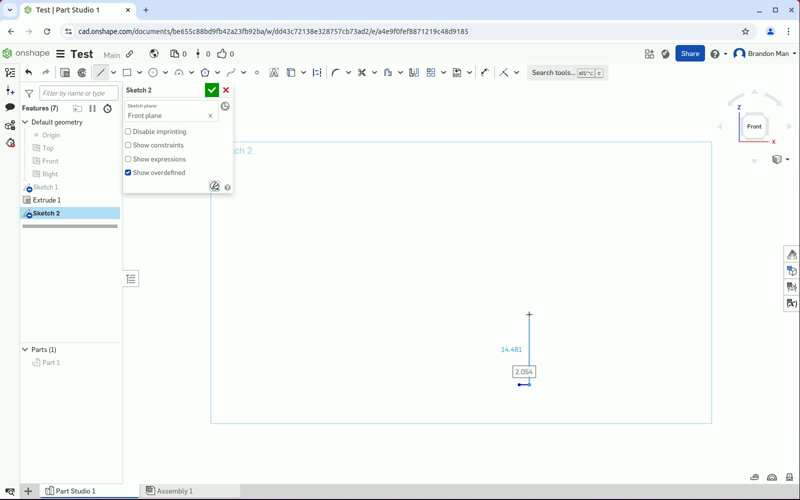
key_up(shift)
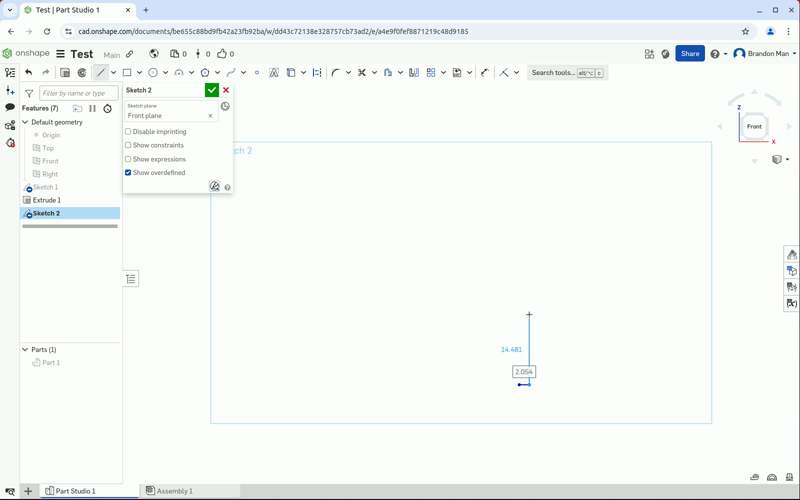
key_down(shift)
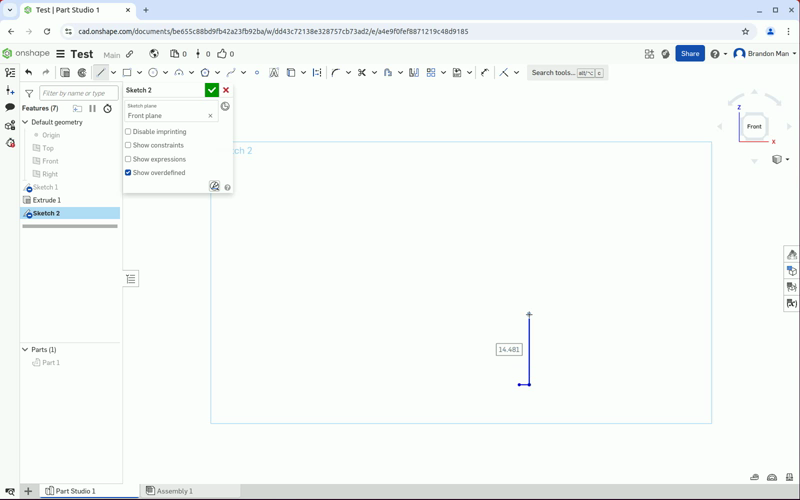
mouse_move(559, 314)
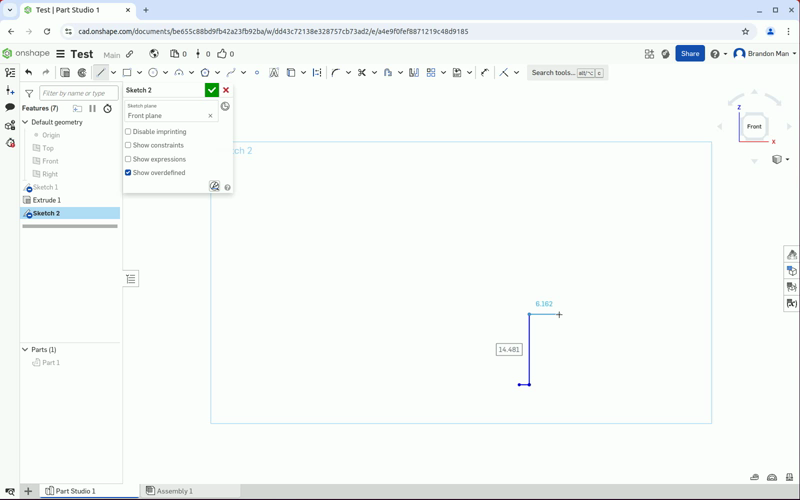
mouse_move(519, 314)
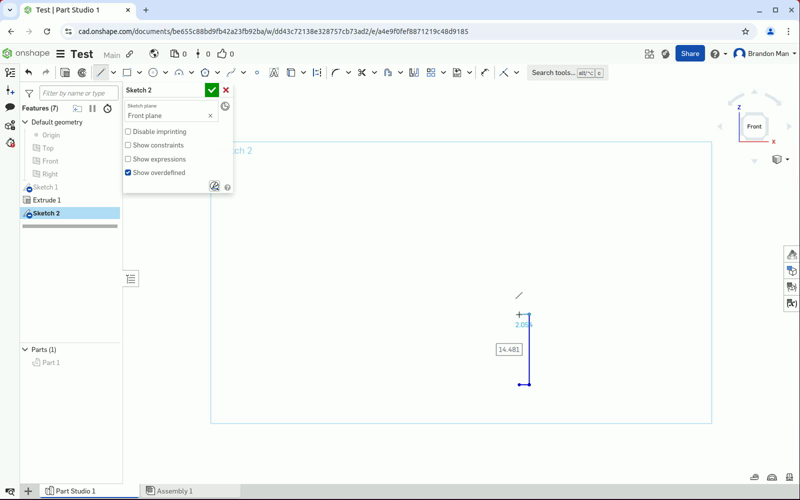
click(519, 314)
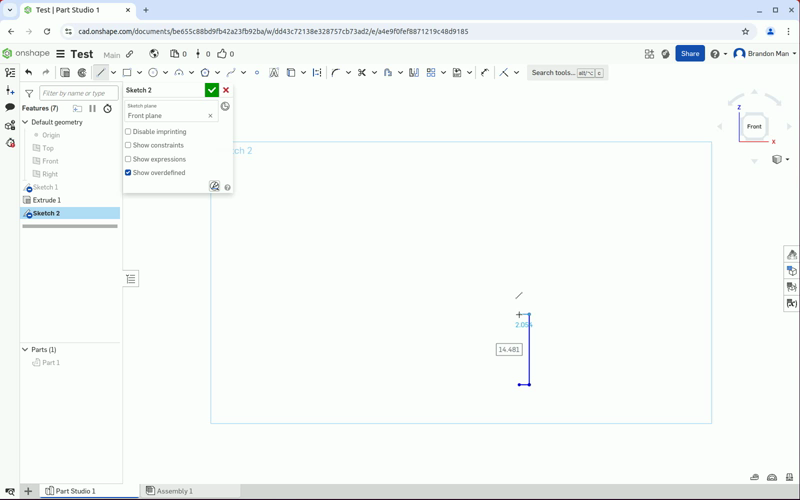
key_up(shift)
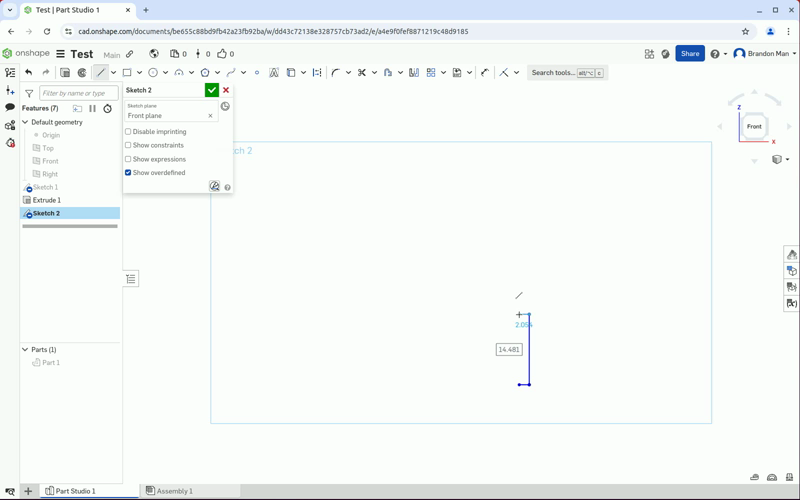
key_down(shift)
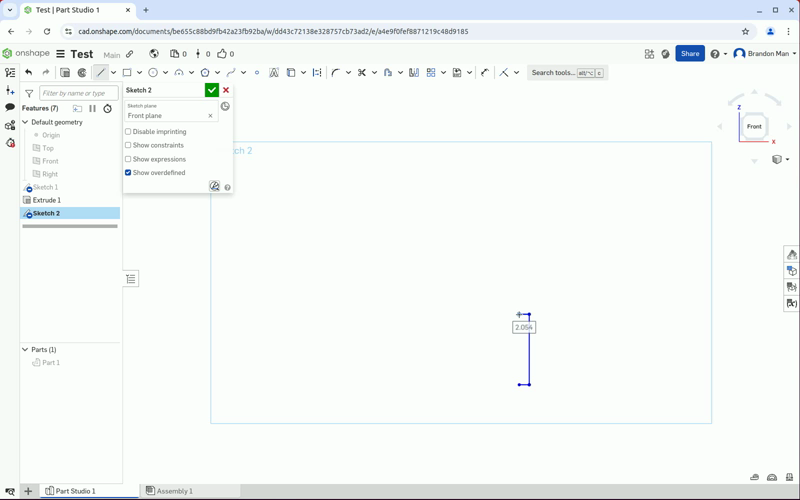
mouse_move(519, 384)
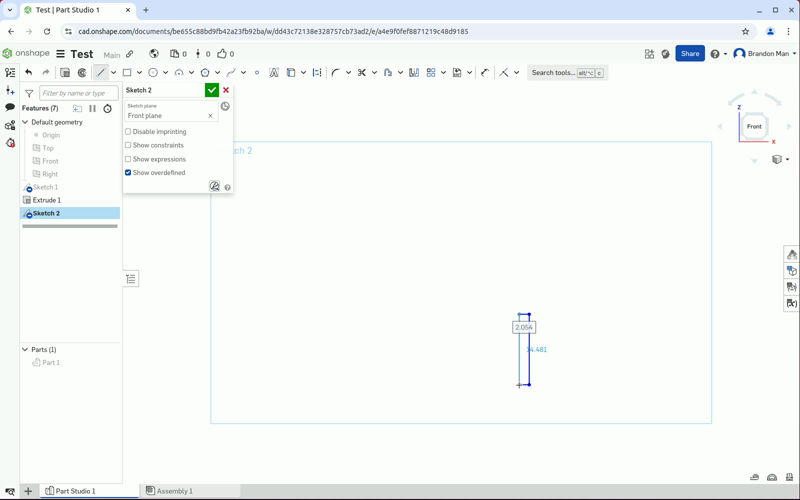
key_up(shift)
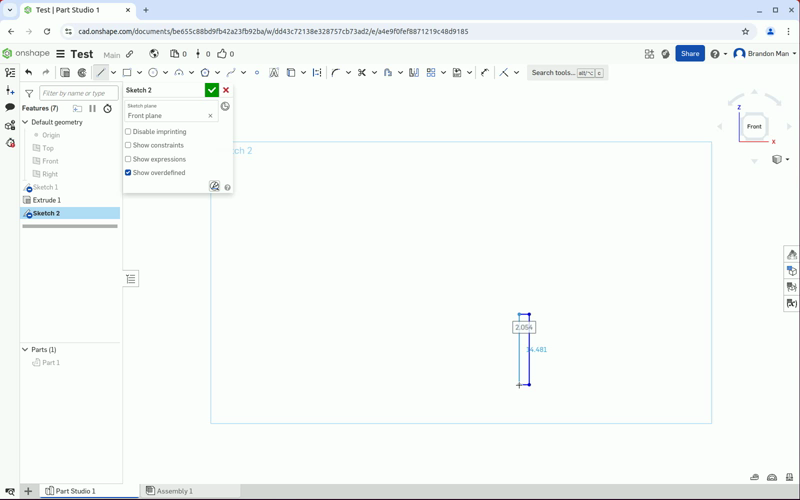
click(519, 384)
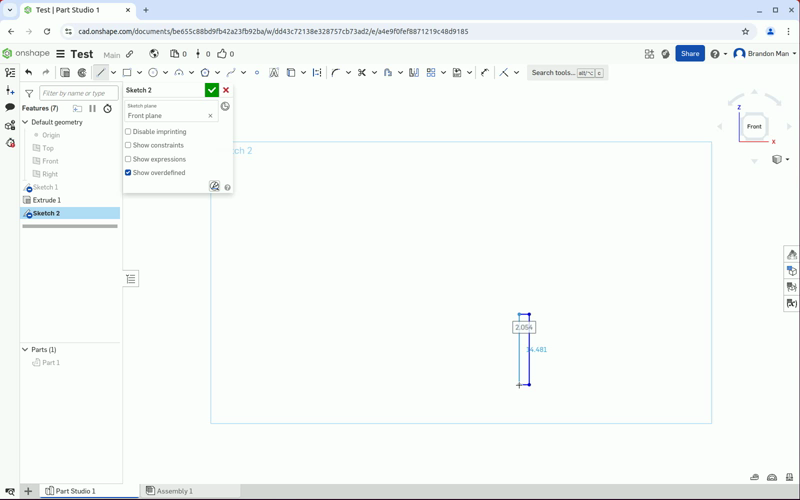
key(esc)
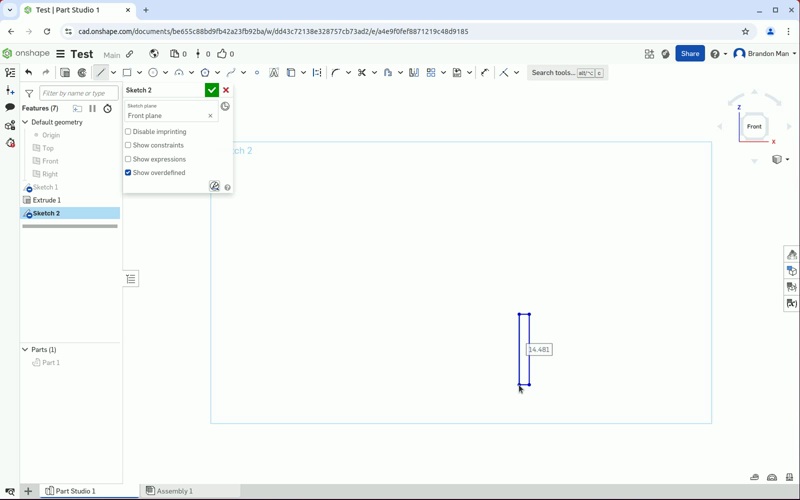
mouse_move(527, 347)
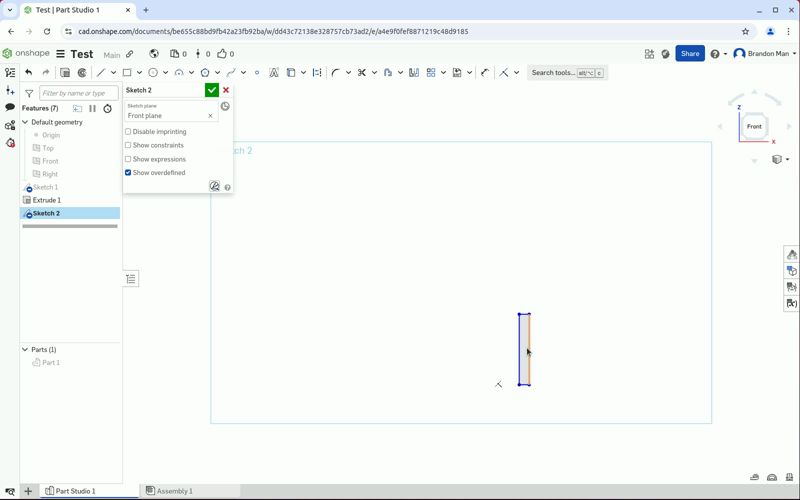
scroll(6)
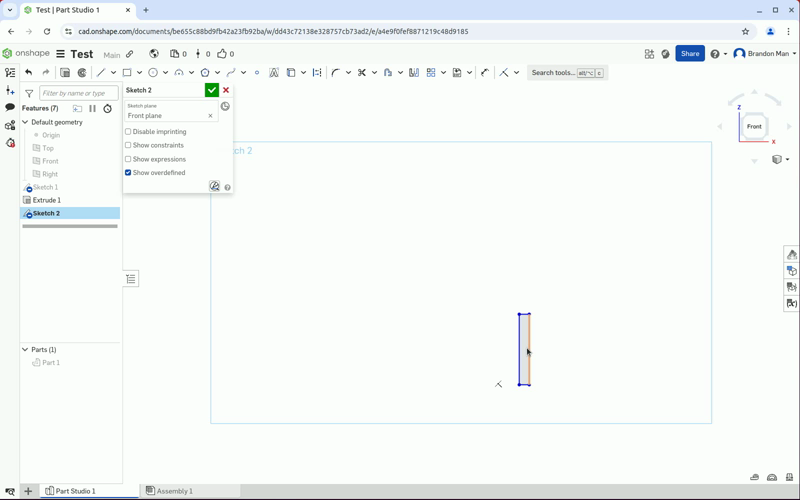
scroll(6)
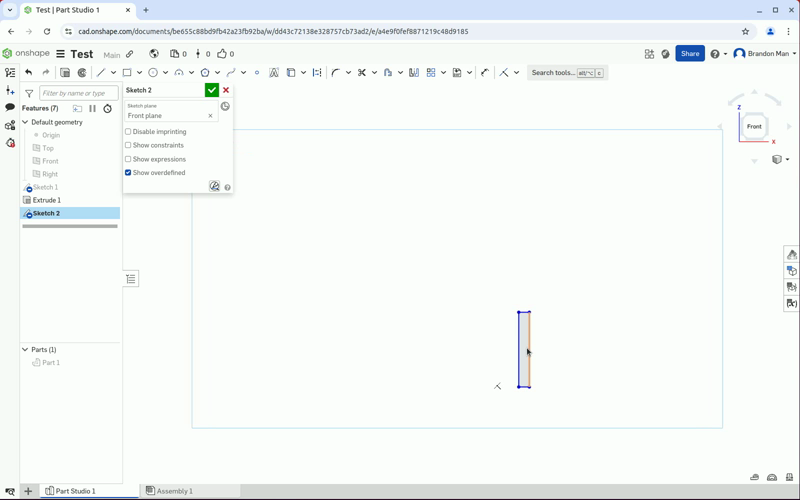
scroll(6)
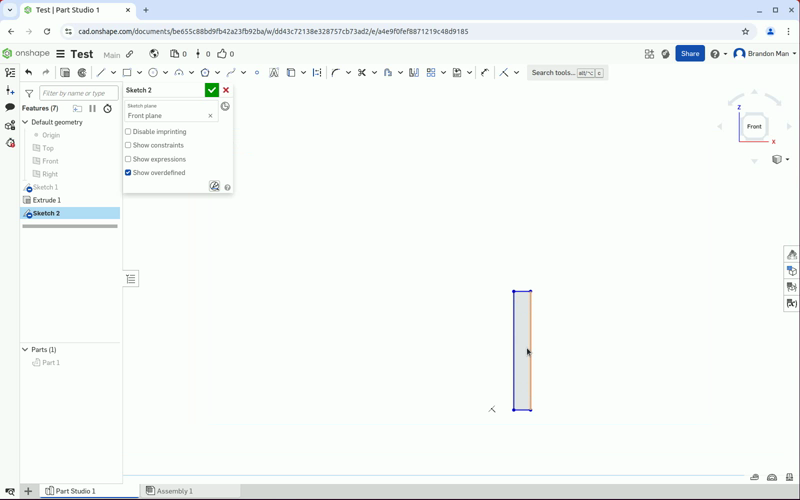
scroll(6)
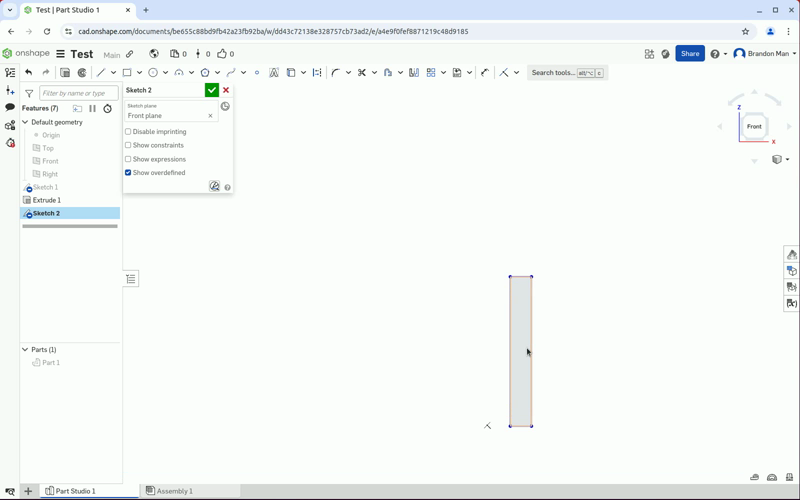
scroll(6)
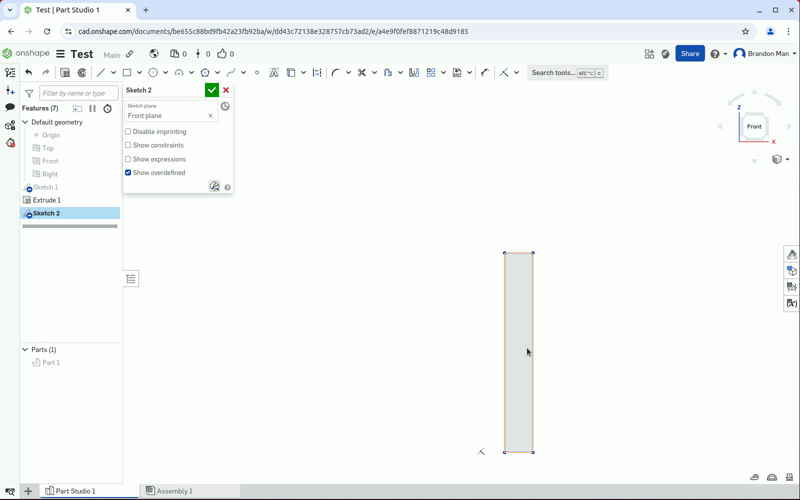
scroll(6)
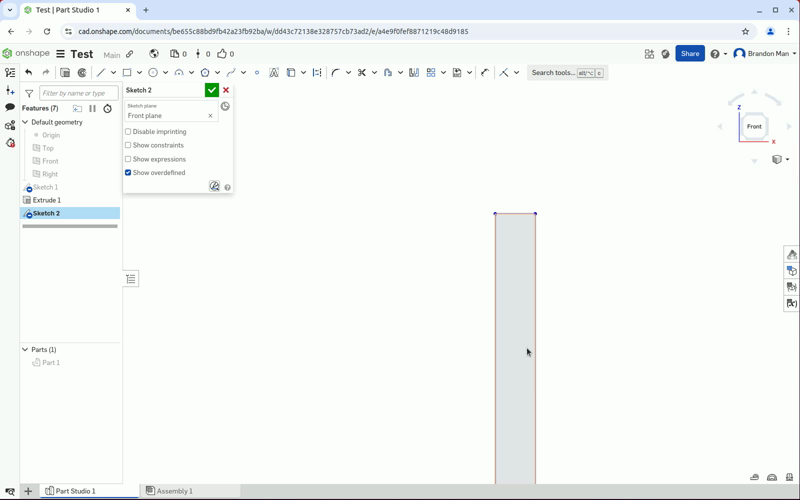
scroll(6)
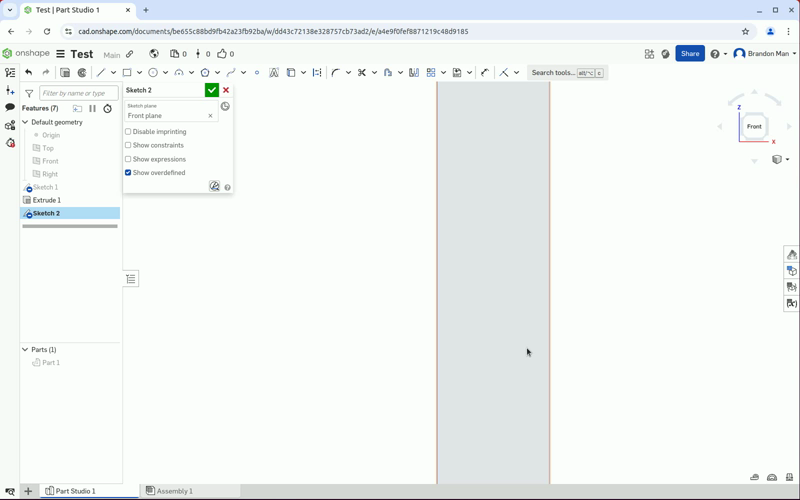
click(527, 347)
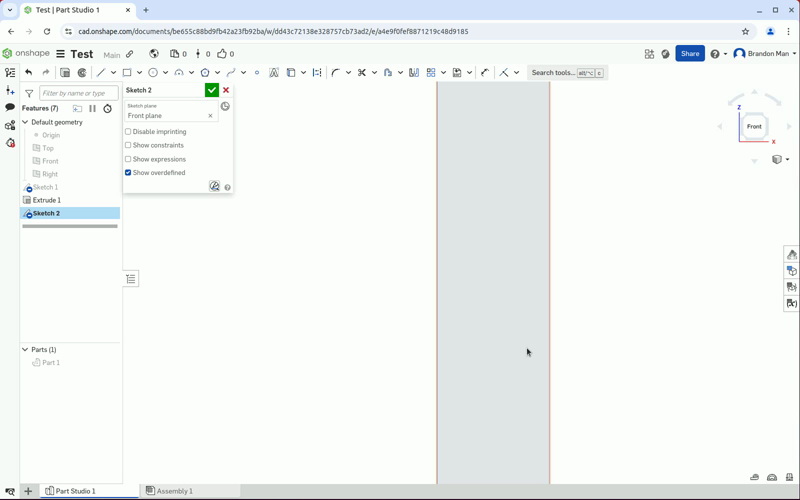
scroll(-6)
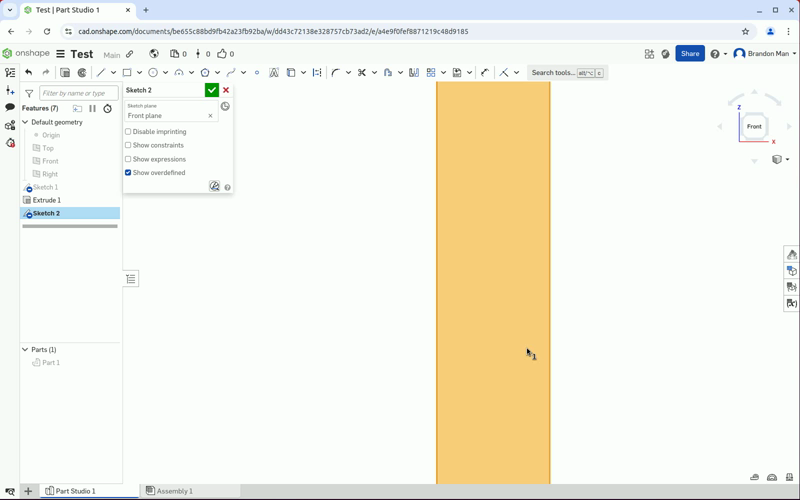
scroll(-6)
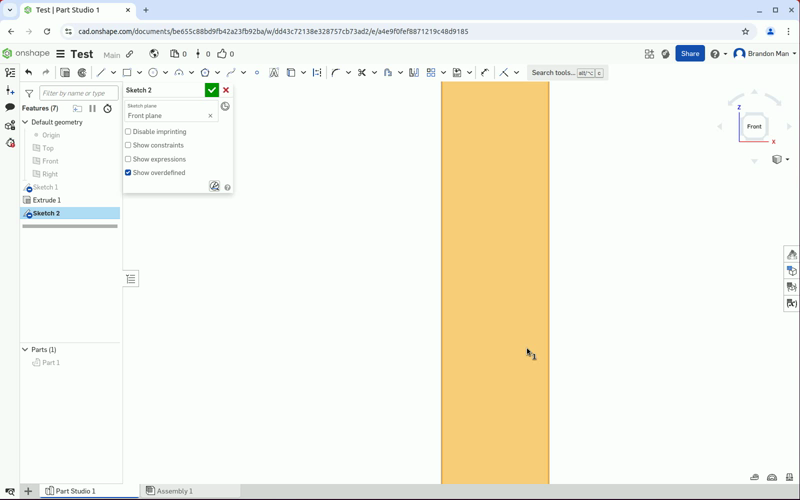
scroll(-6)
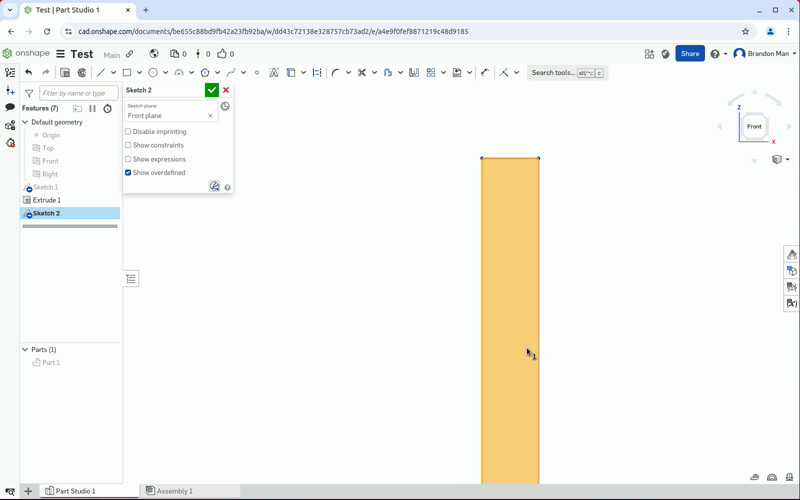
scroll(-6)
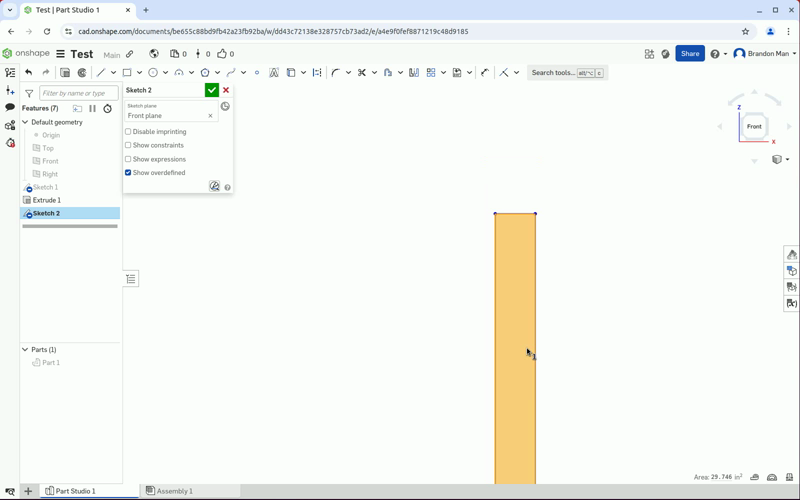
scroll(-6)
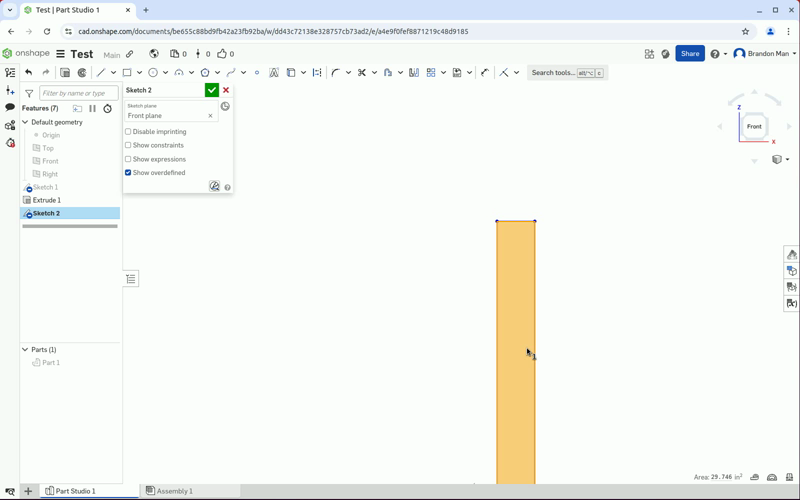
scroll(-6)
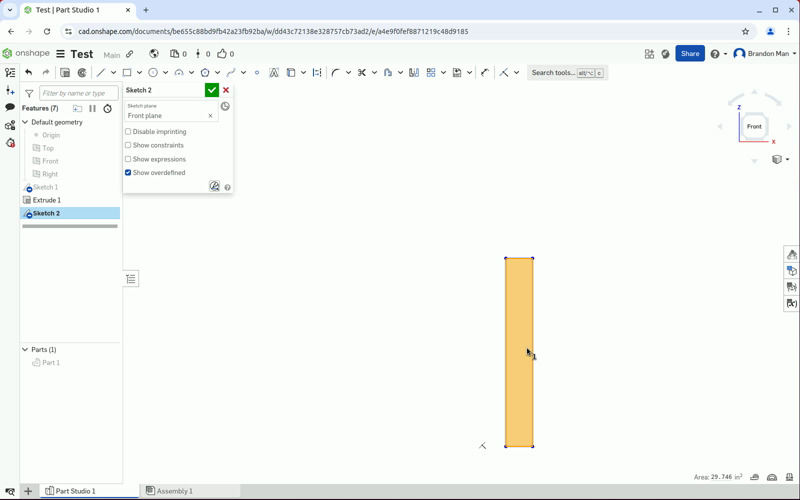
scroll(-6)
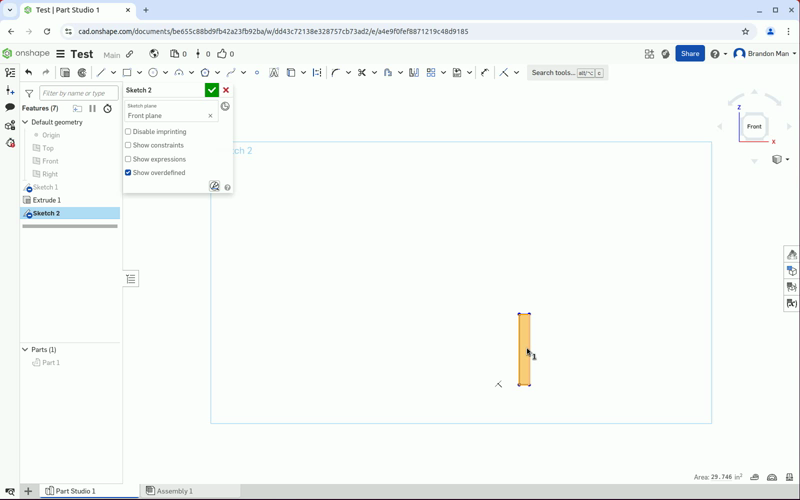
mouse_move(73, 352)
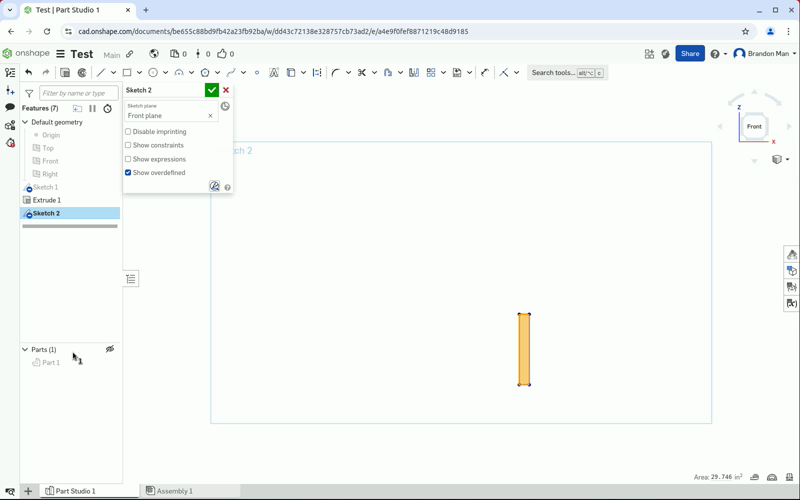
key(shift+y)
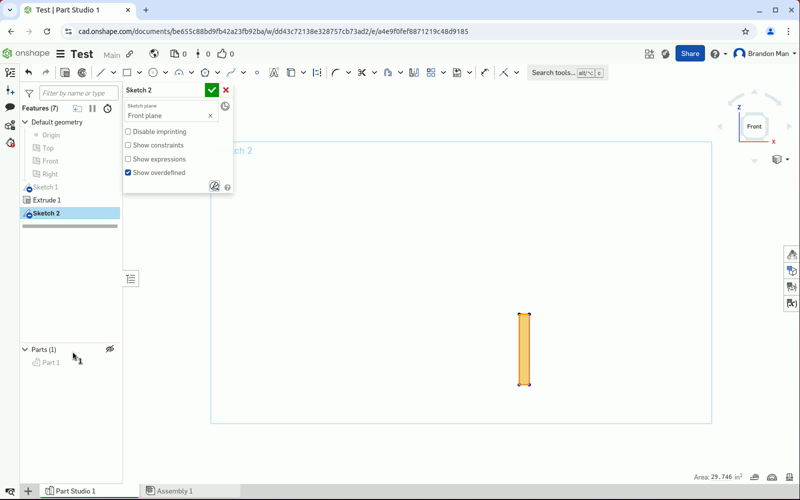
key(shift+e)
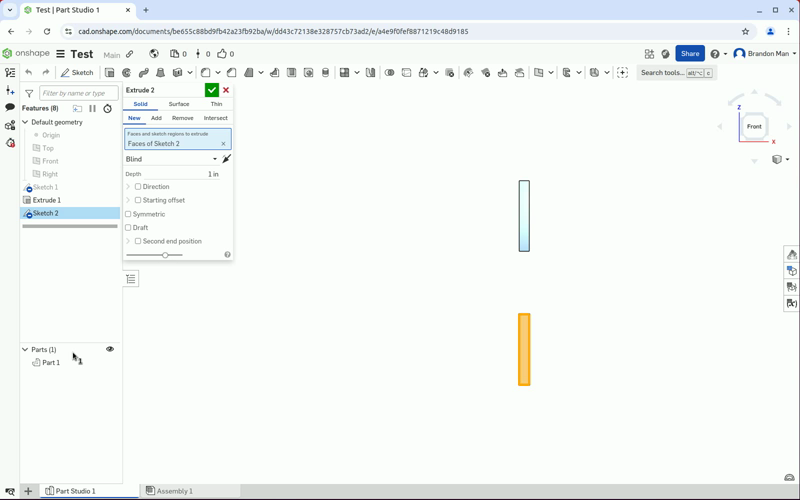
mouse_move(143, 106)
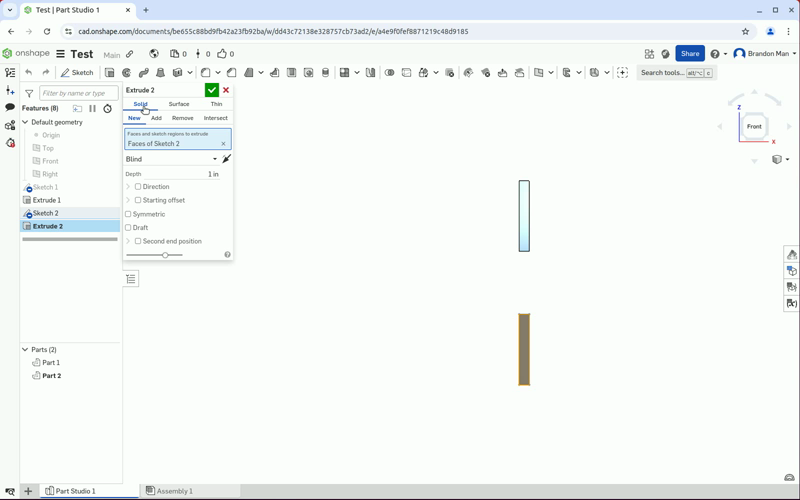
click(143, 106)
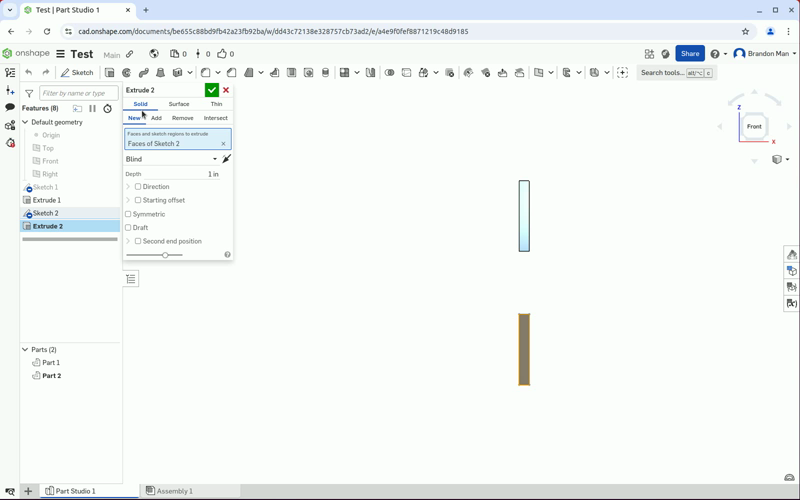
mouse_move(137, 120)
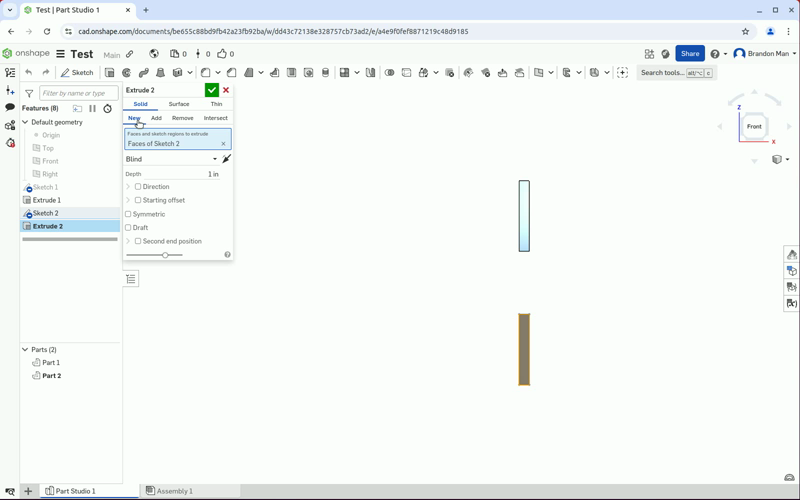
click(137, 120)
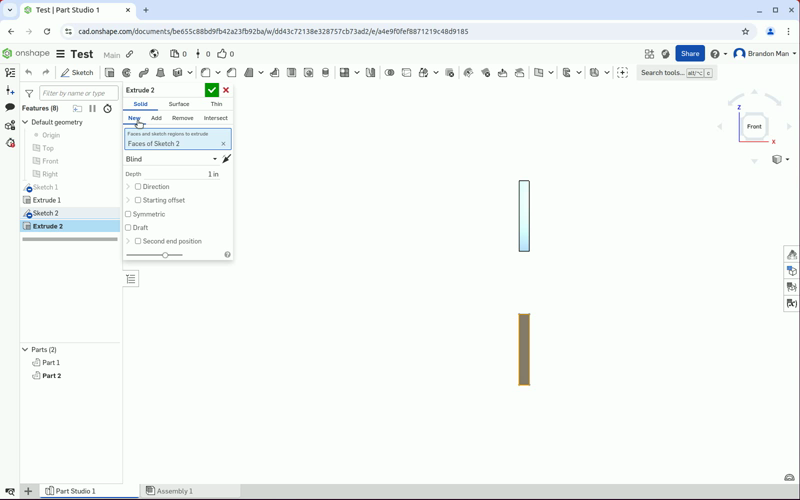
key(tab, 4)
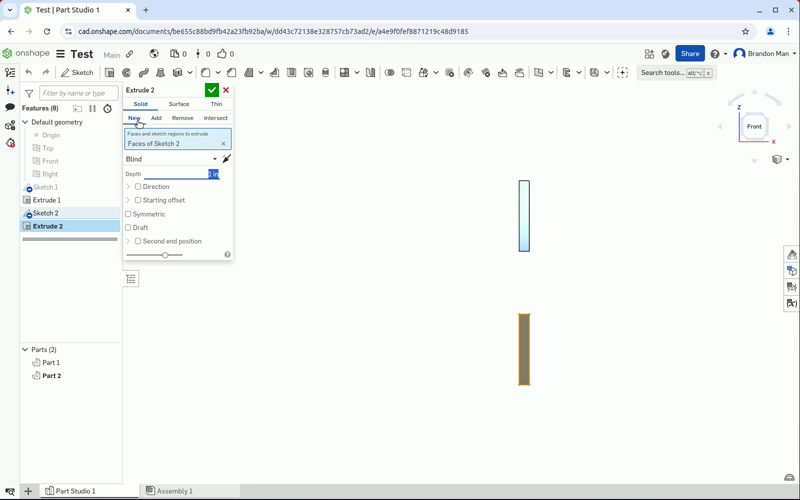
text(1.926)
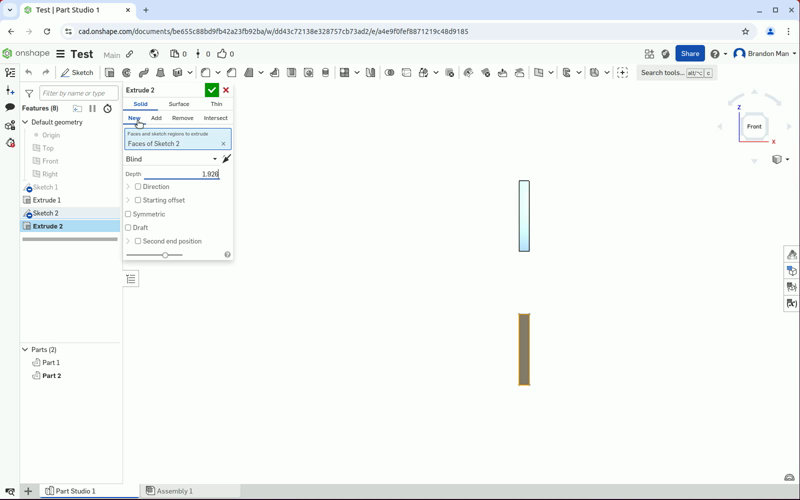
key(enter)
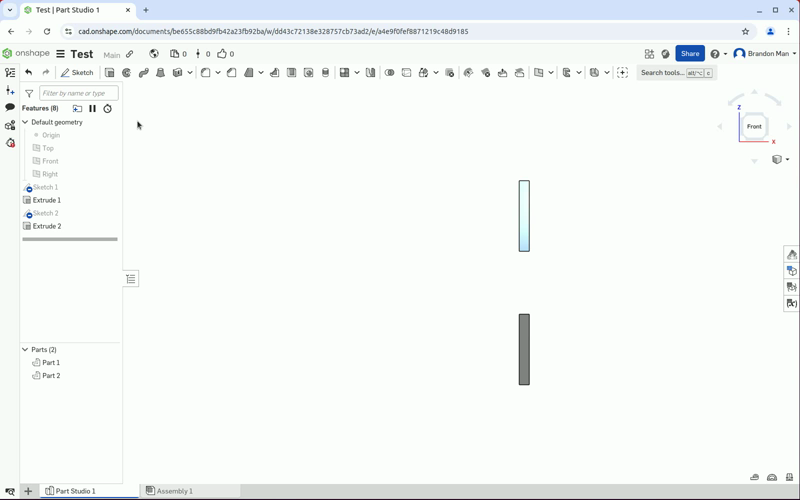
key(shift+h)
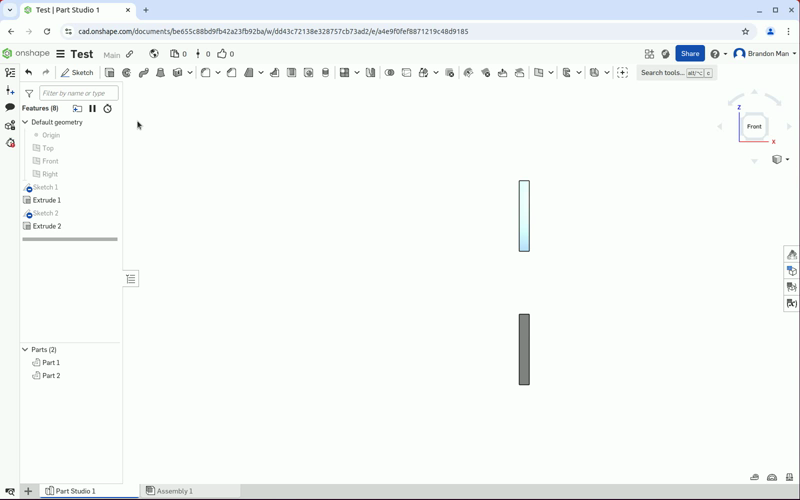
key(shift+h)
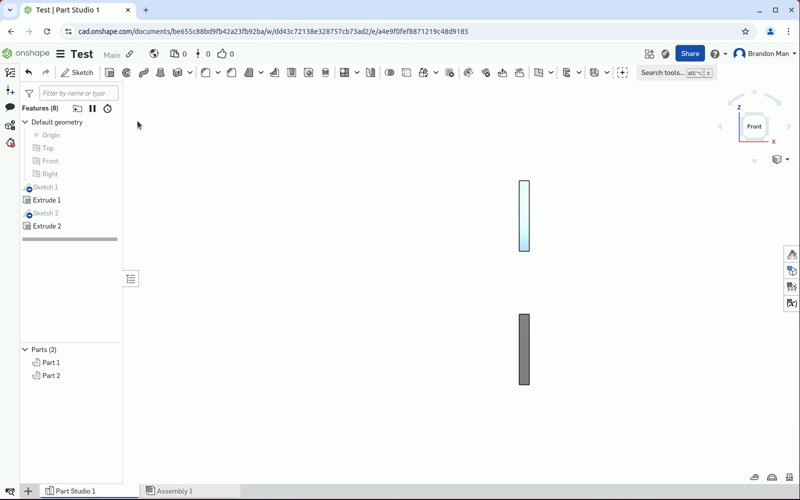
mouse_move(73, 189)
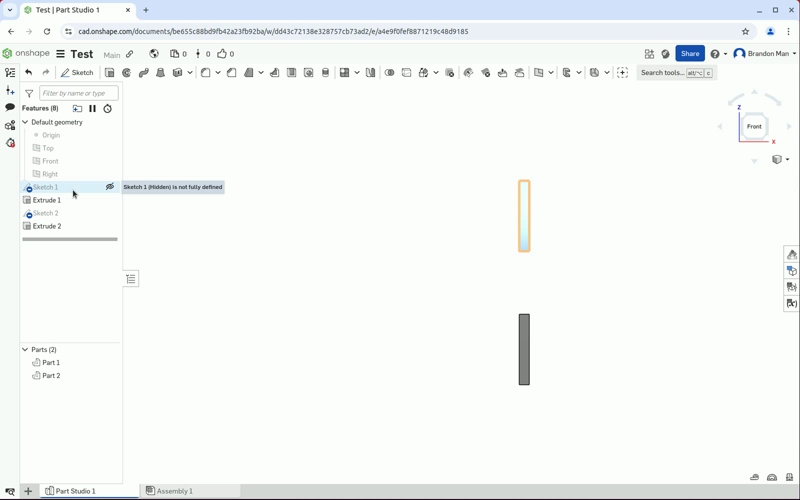
click(73, 189)
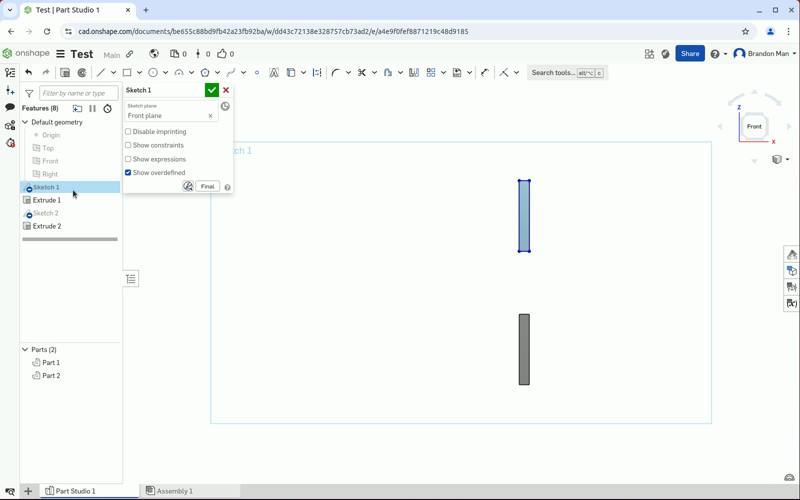
mouse_move(229, 92)
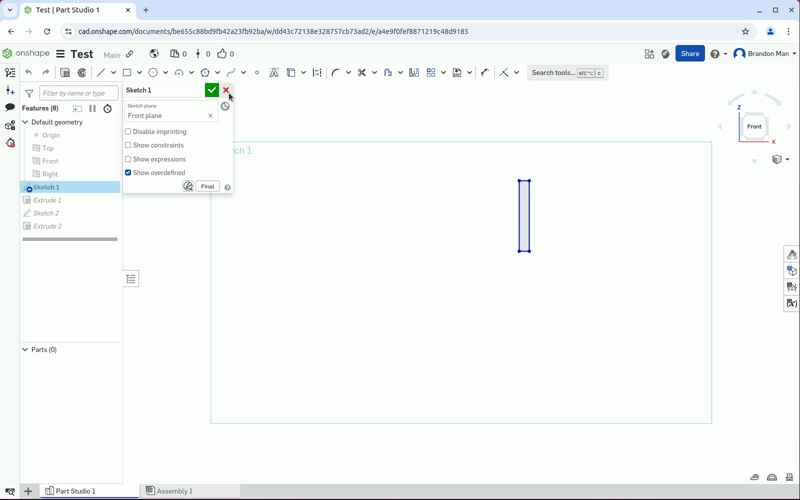
click(229, 92)
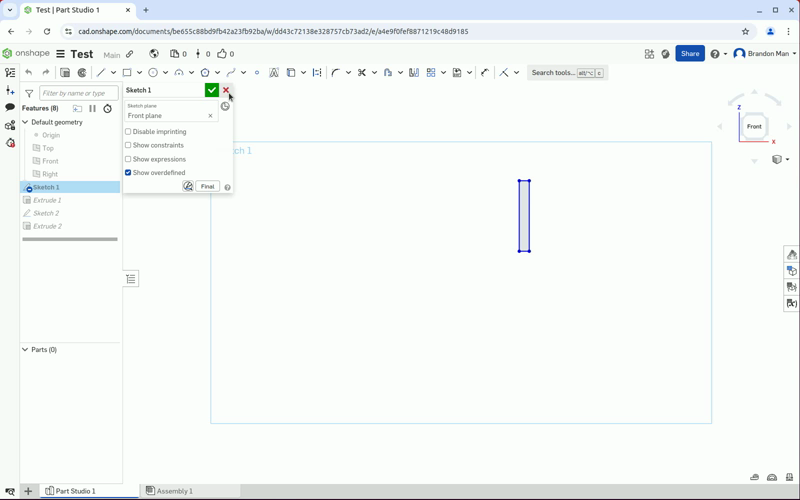
key(shift+s)
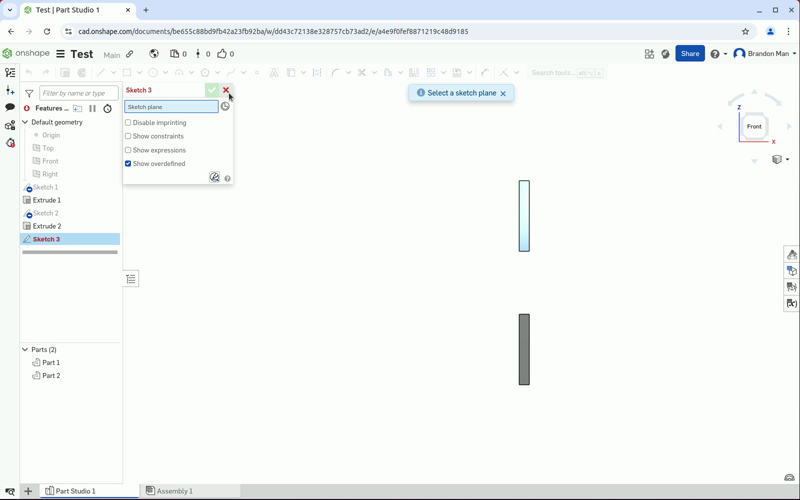
mouse_move(73, 163)
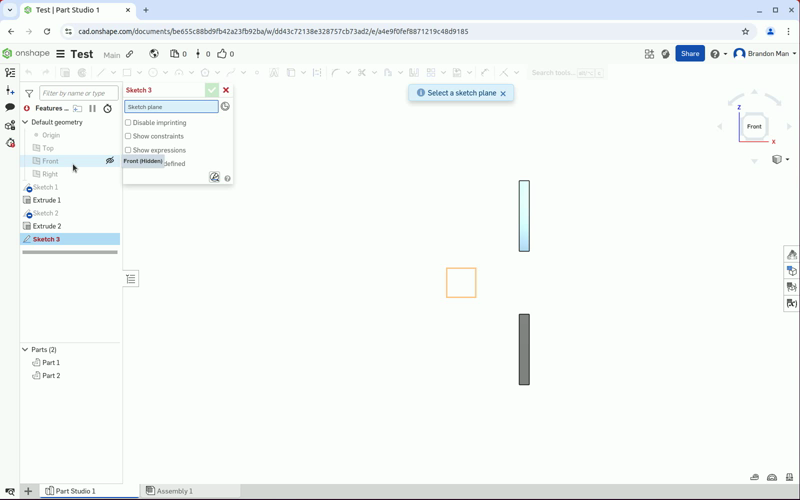
click(73, 163)
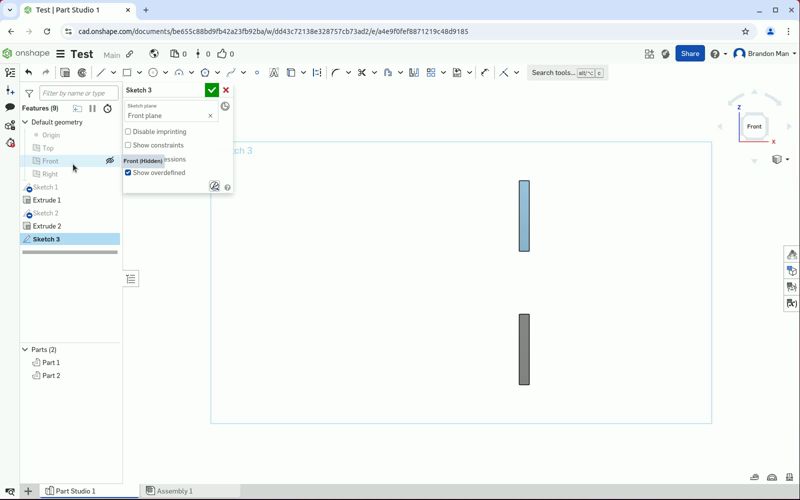
mouse_move(73, 352)
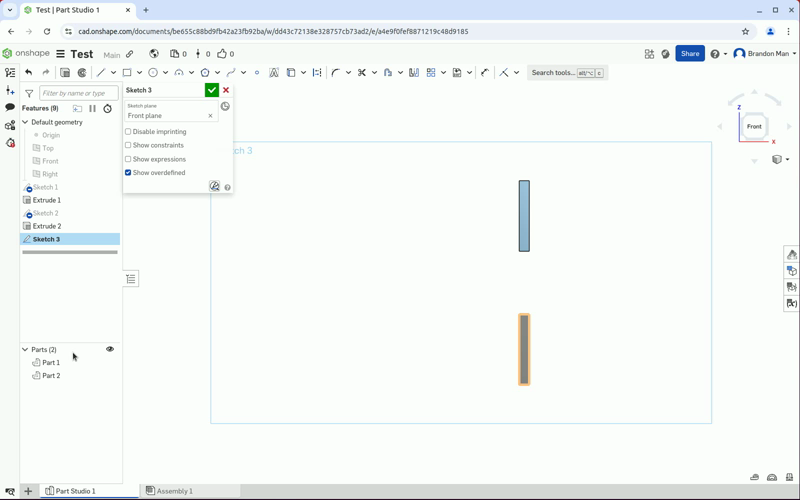
key(y)
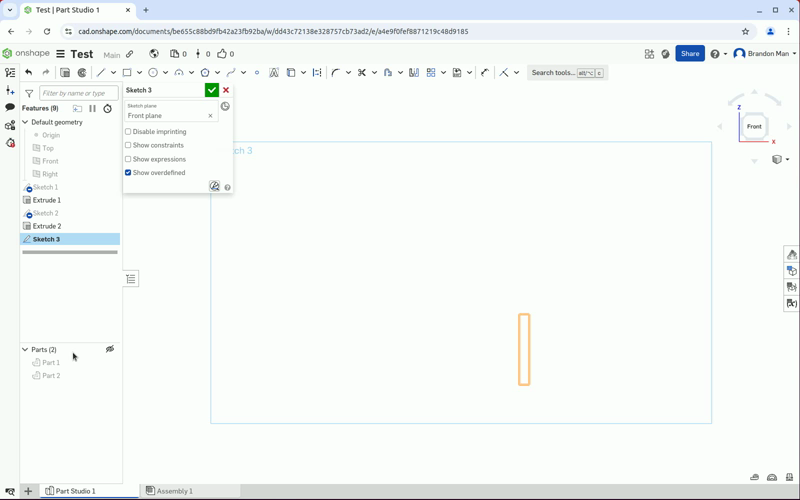
key(l)
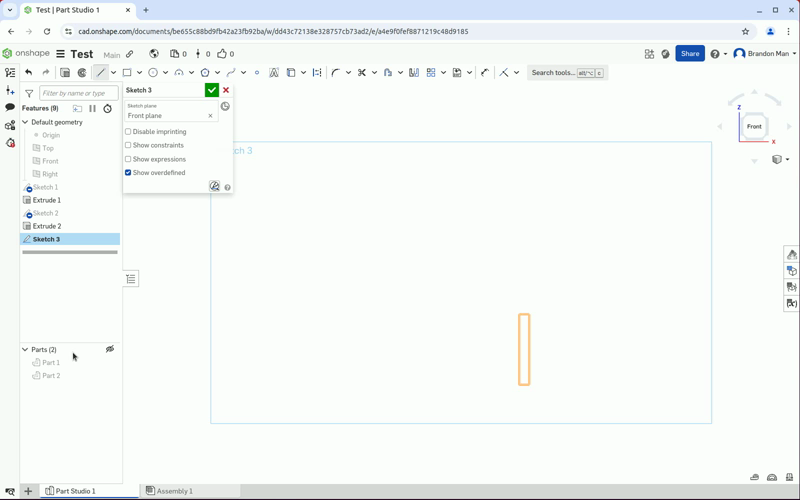
key_down(shift)
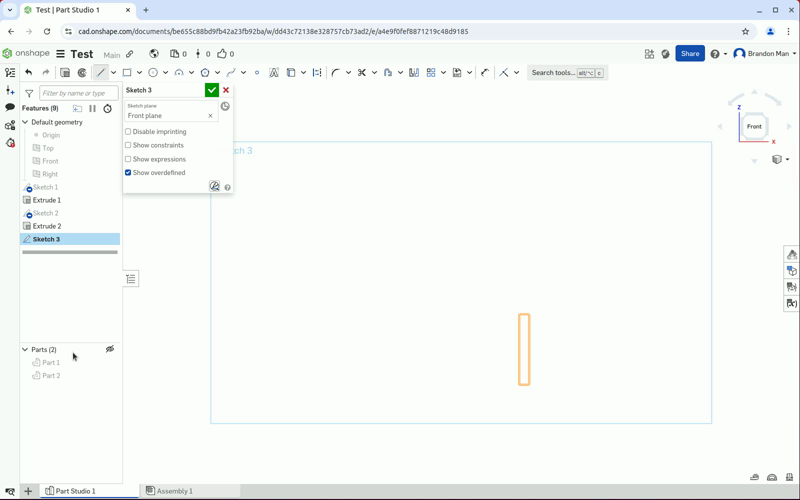
mouse_move(391, 384)
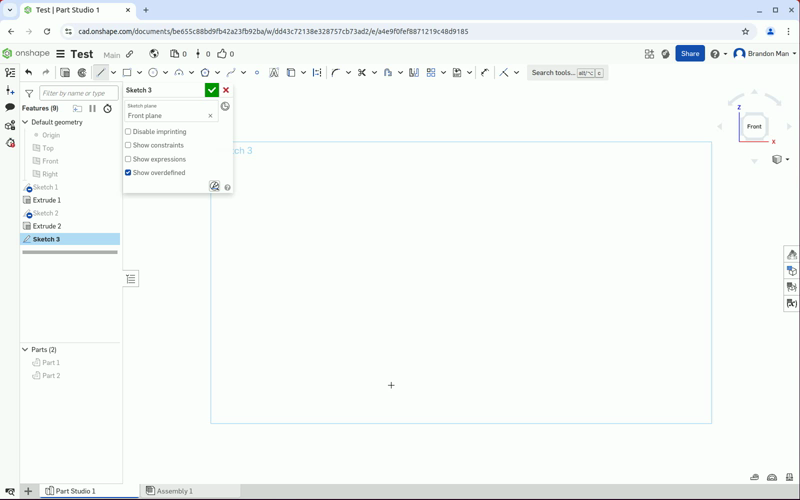
click(391, 384)
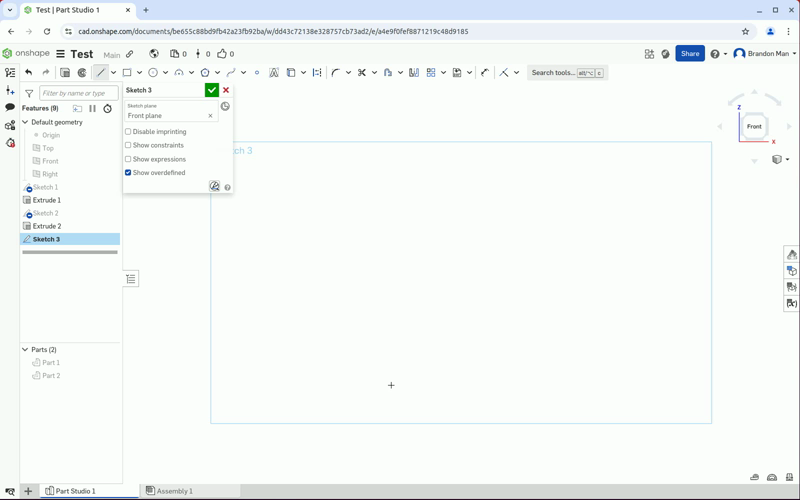
key_up(shift)
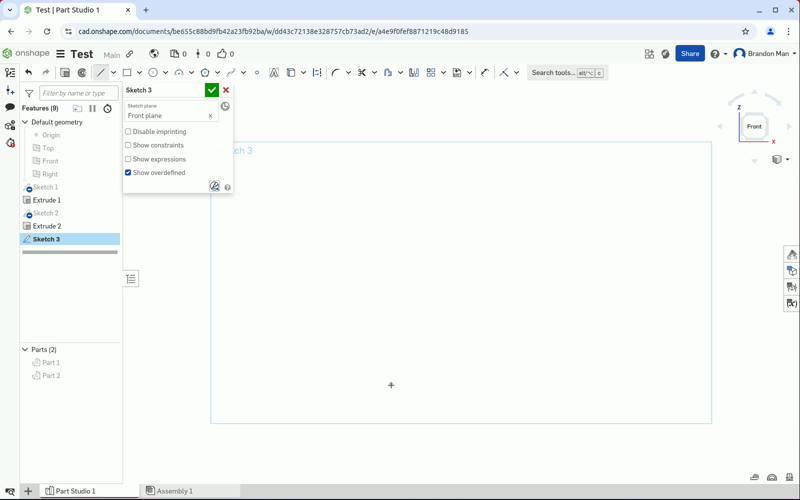
key_down(shift)
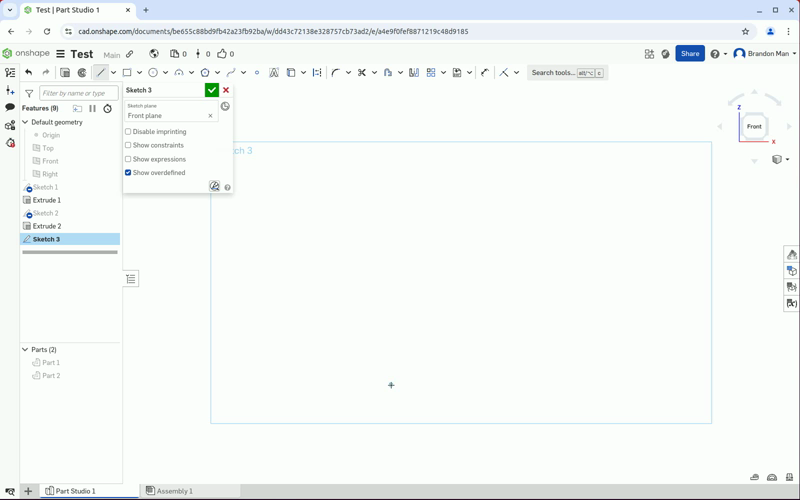
mouse_move(421, 384)
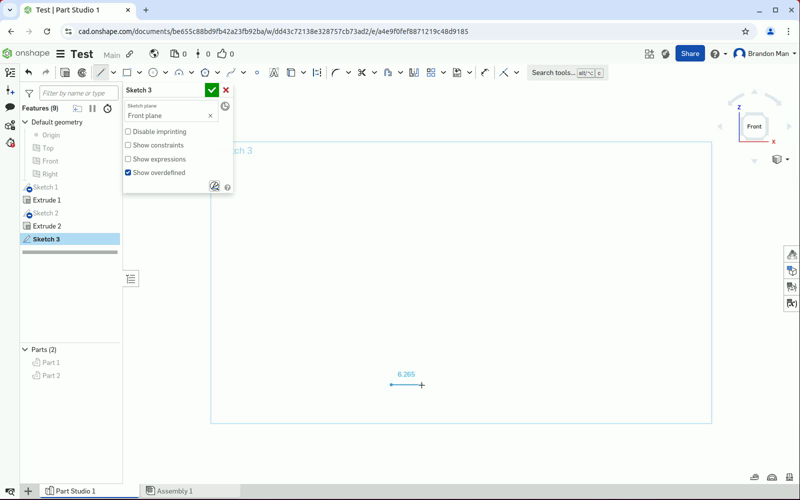
mouse_move(401, 384)
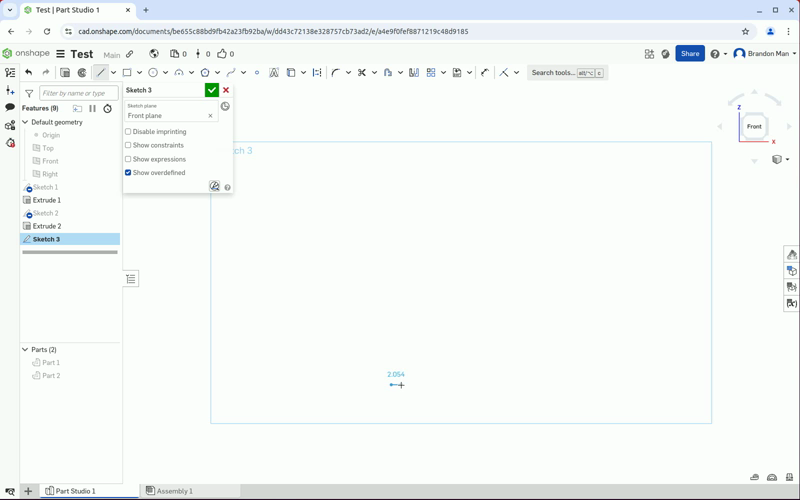
click(401, 384)
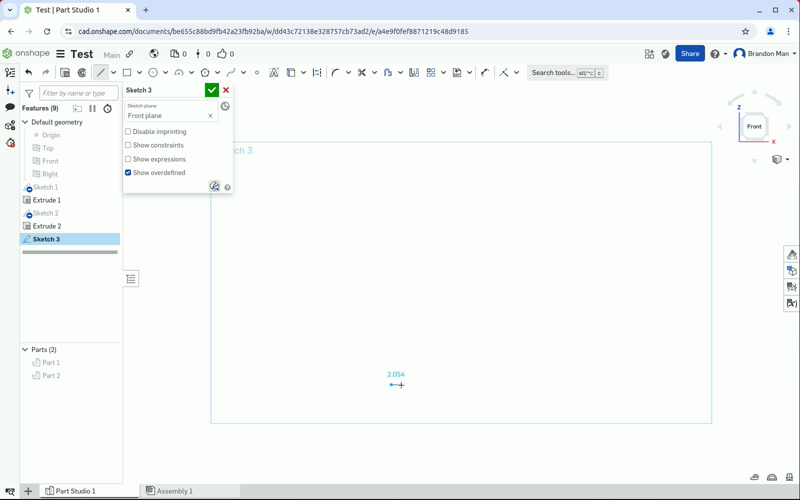
key_up(shift)
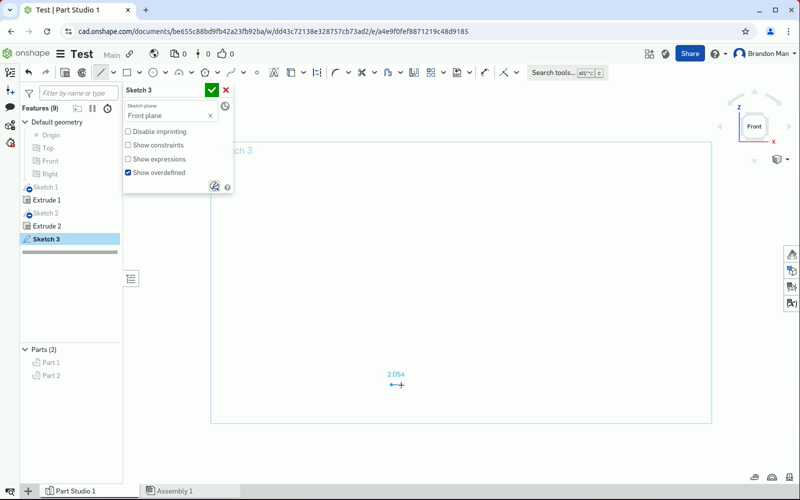
key_down(shift)
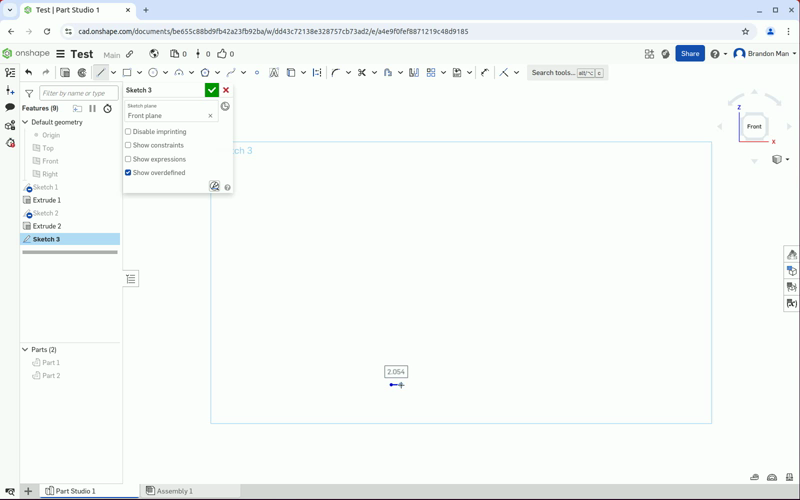
mouse_move(401, 314)
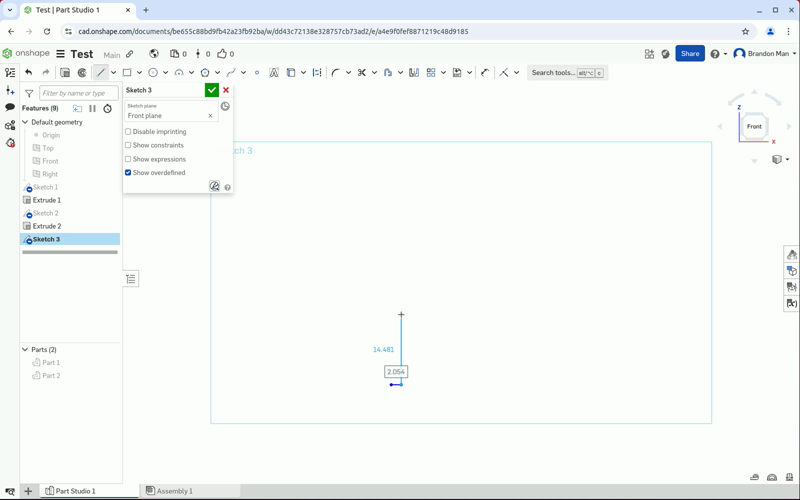
click(401, 314)
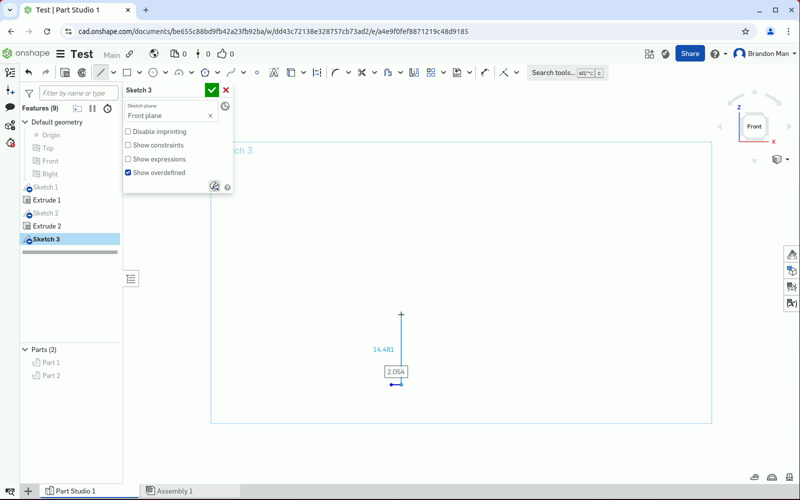
key_up(shift)
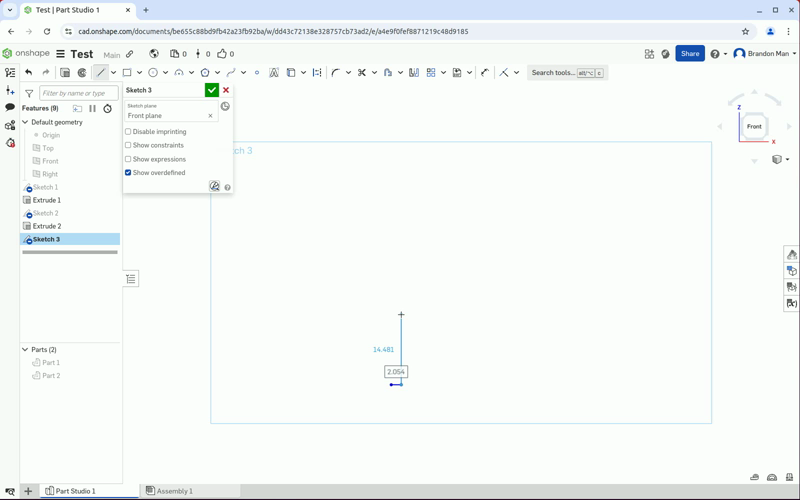
key_down(shift)
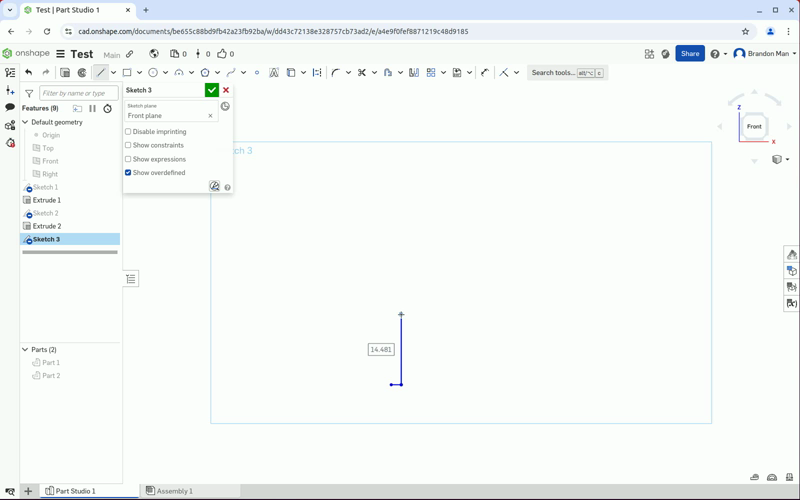
mouse_move(431, 314)
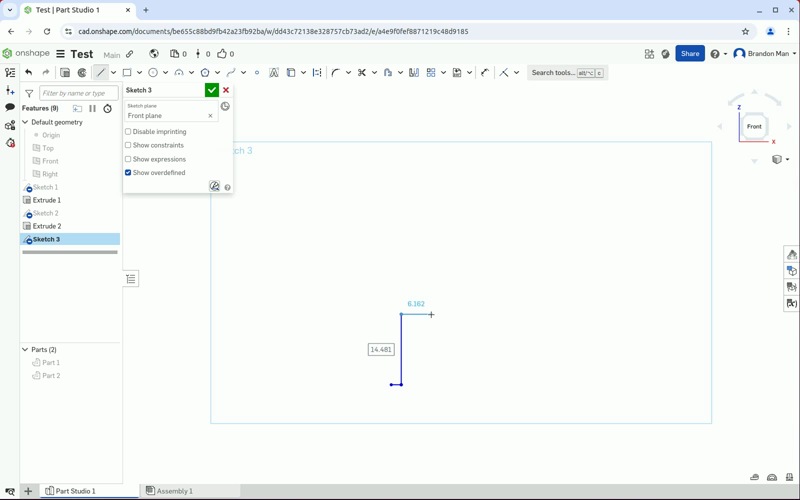
mouse_move(391, 314)
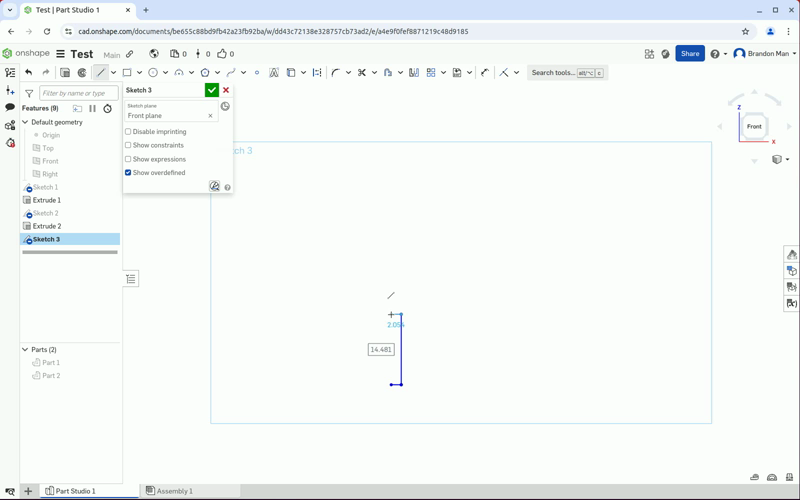
click(391, 314)
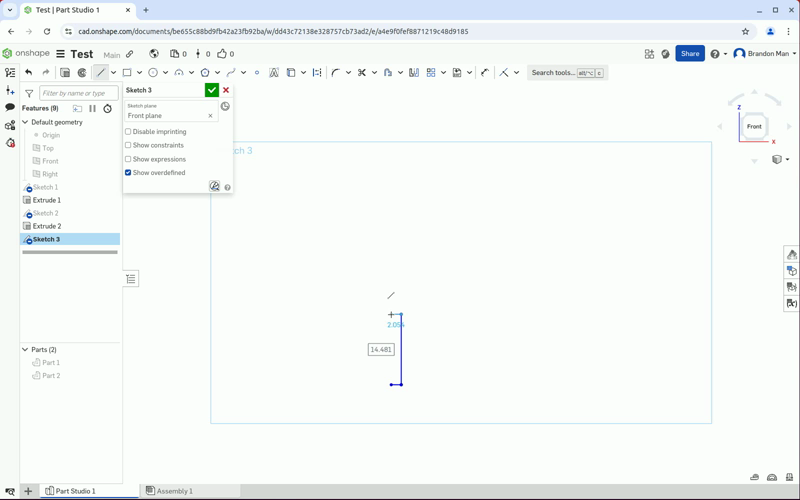
key_up(shift)
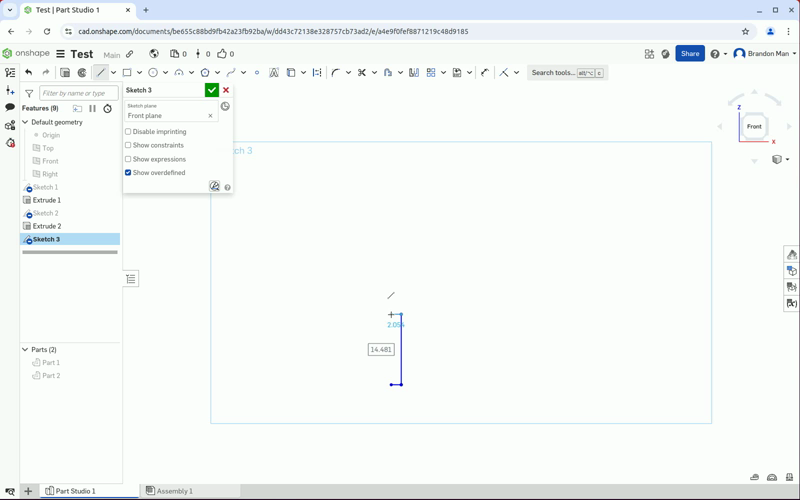
key_down(shift)
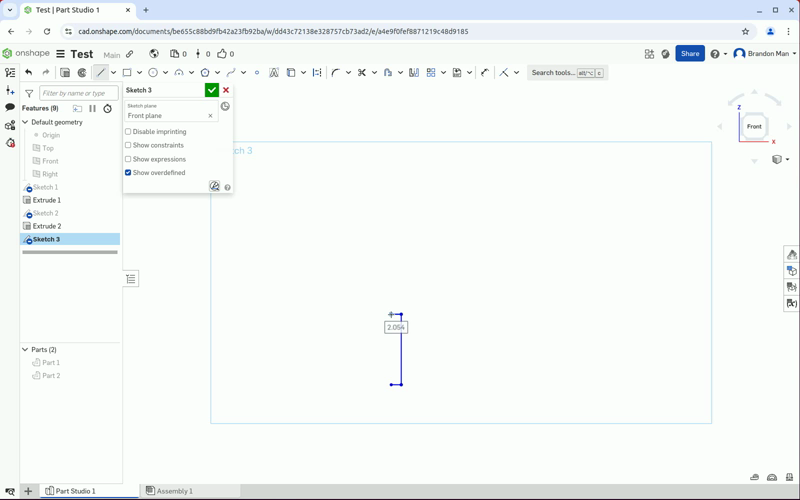
mouse_move(391, 384)
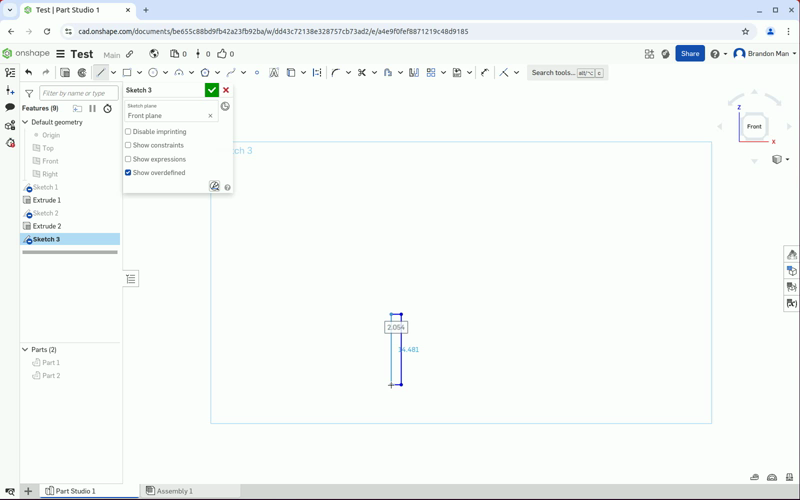
key_up(shift)
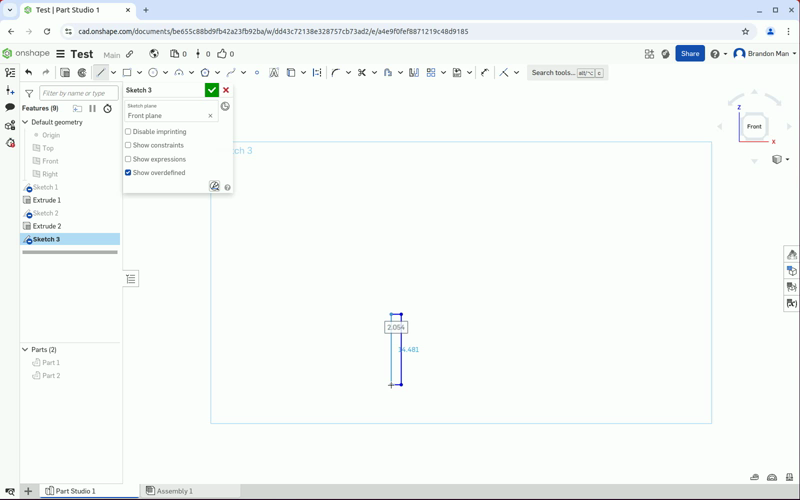
click(391, 384)
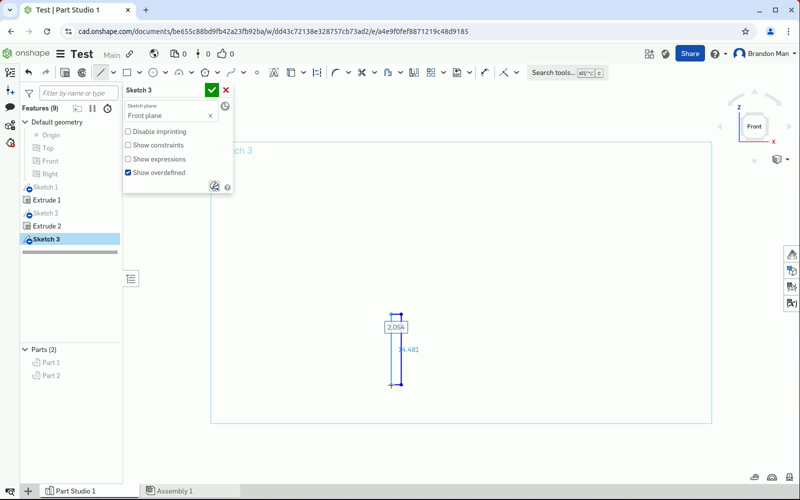
key(esc)
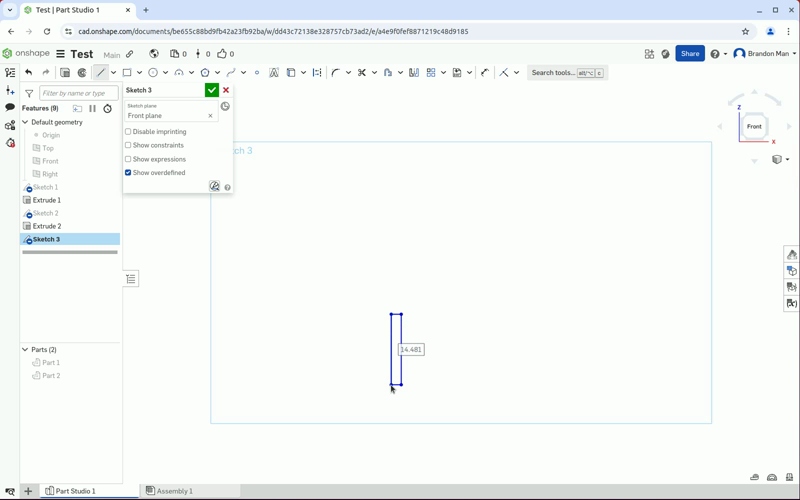
mouse_move(392, 342)
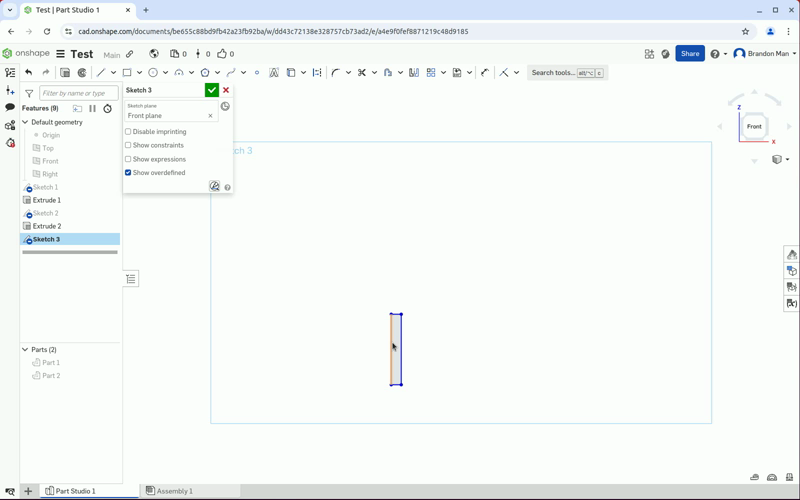
scroll(6)
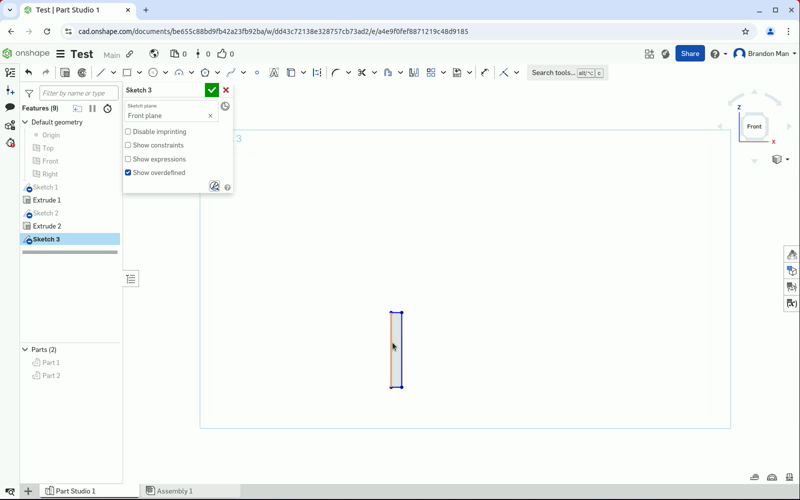
scroll(6)
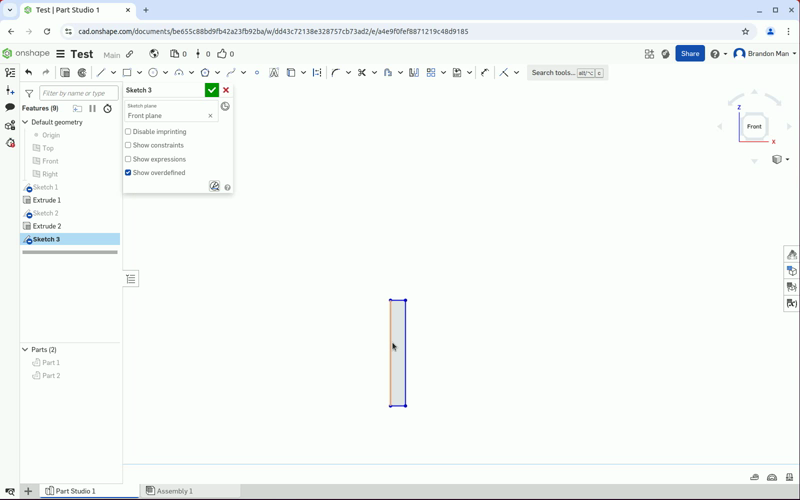
scroll(6)
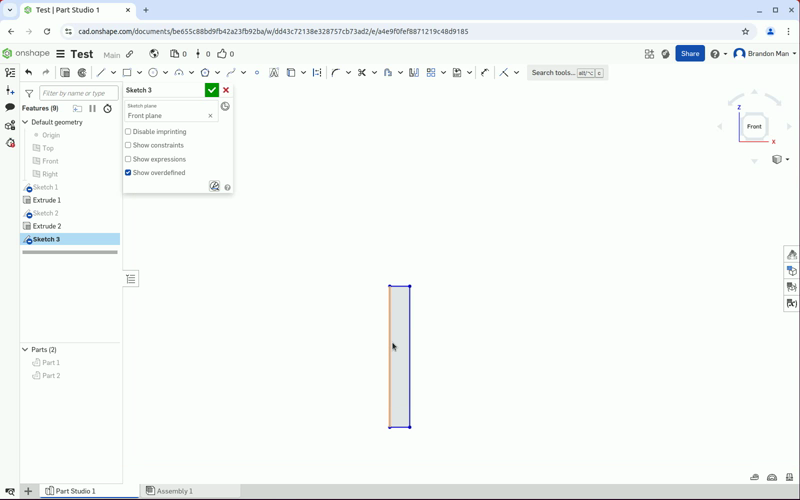
scroll(6)
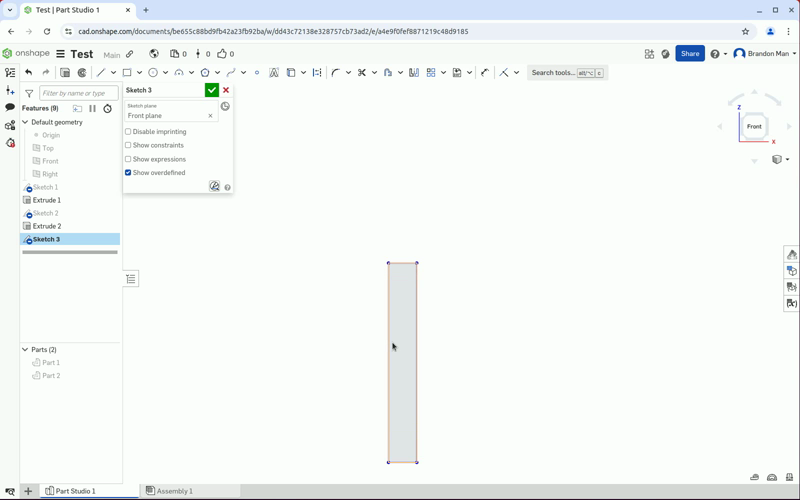
scroll(6)
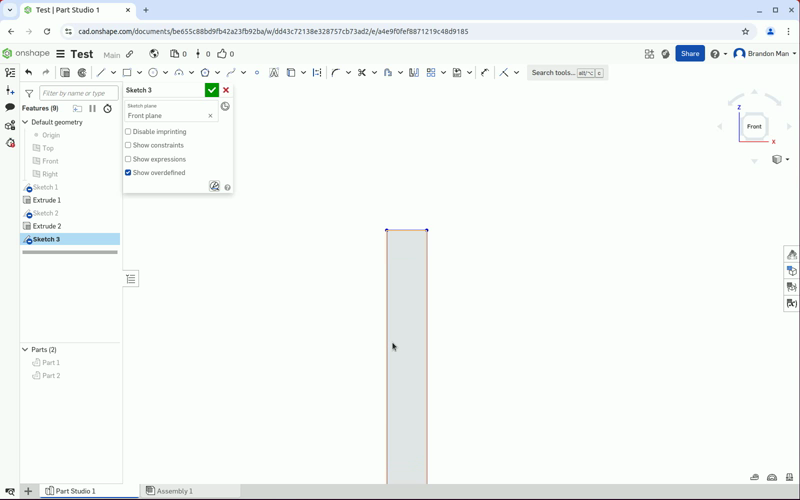
scroll(6)
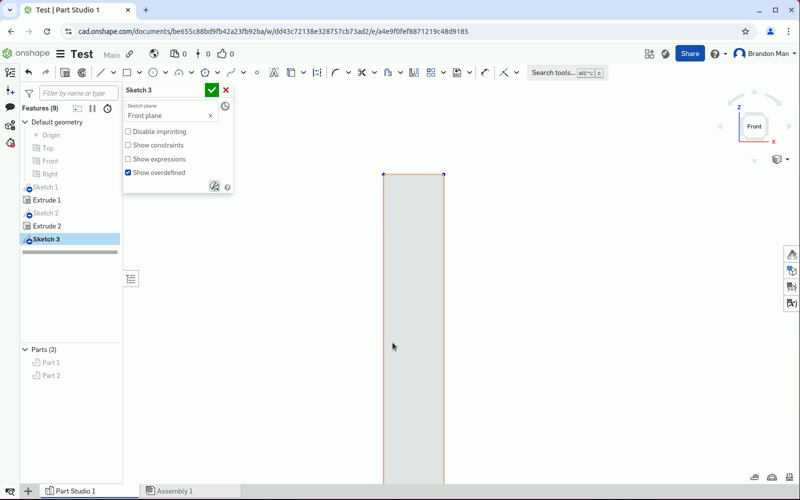
scroll(6)
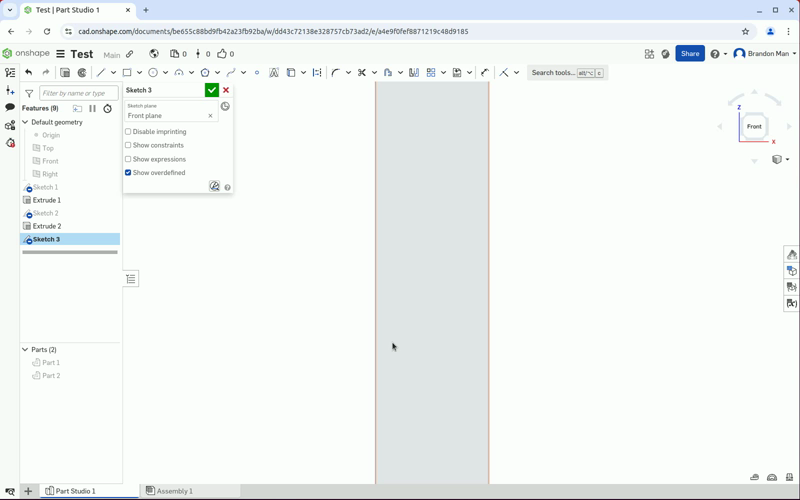
click(392, 342)
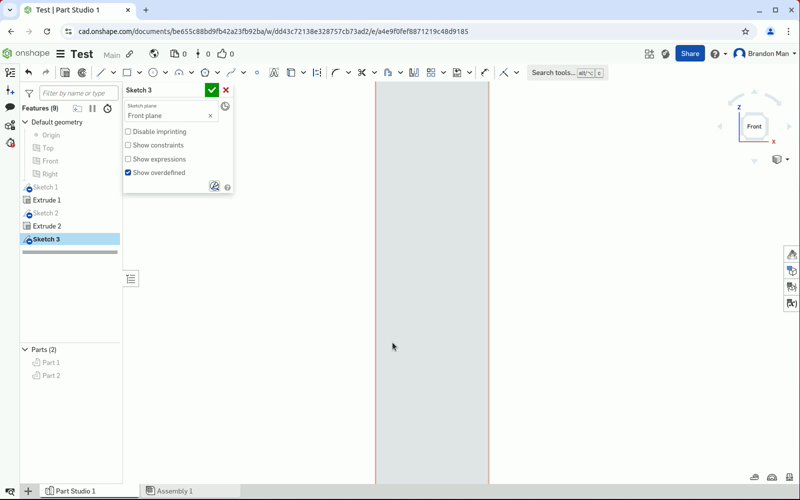
scroll(-6)
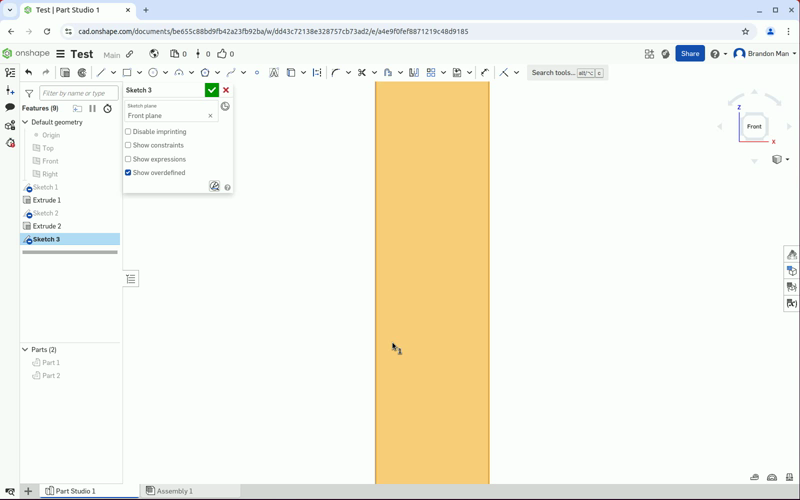
scroll(-6)
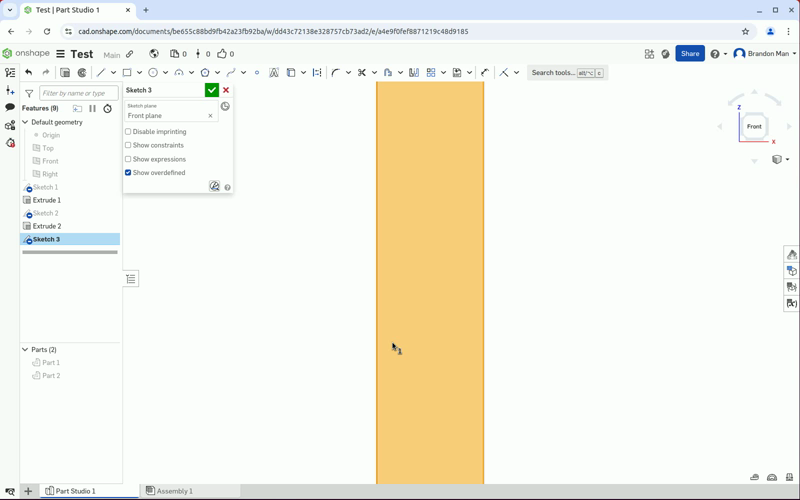
scroll(-6)
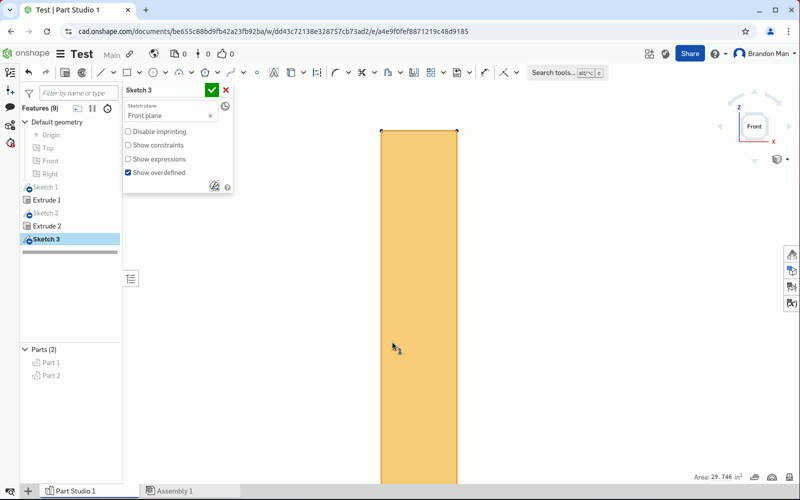
scroll(-6)
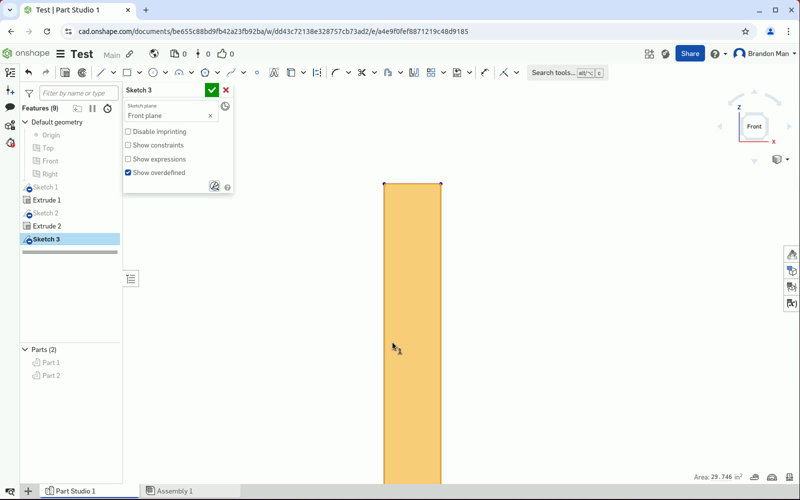
scroll(-6)
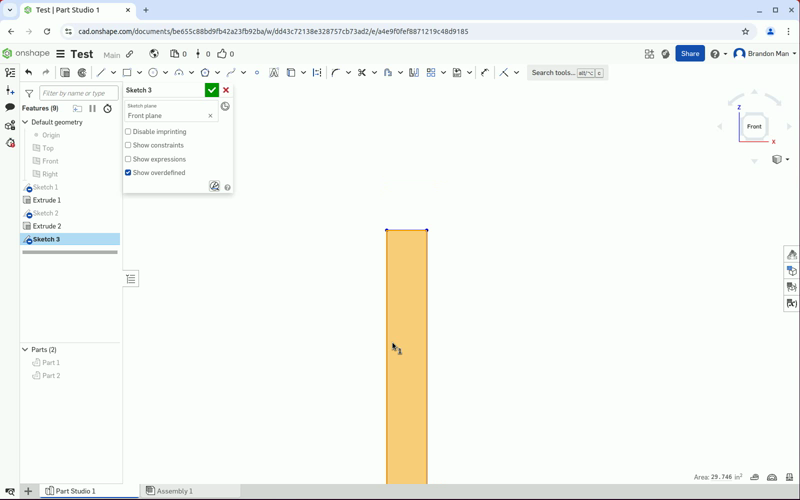
scroll(-6)
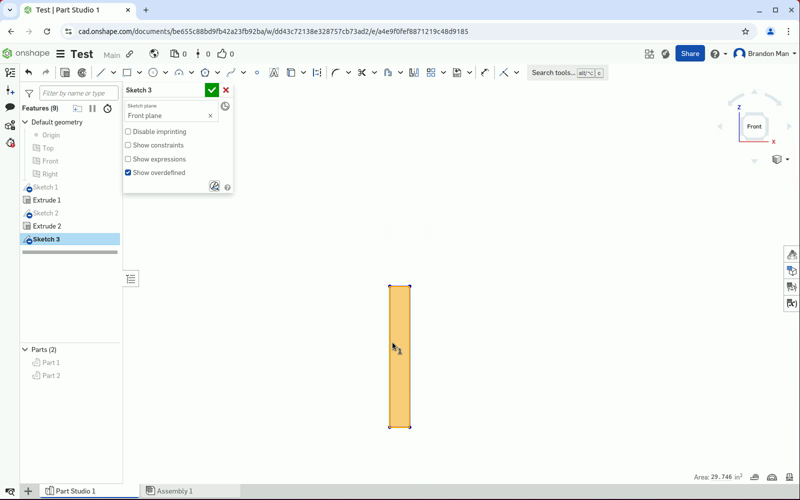
scroll(-6)
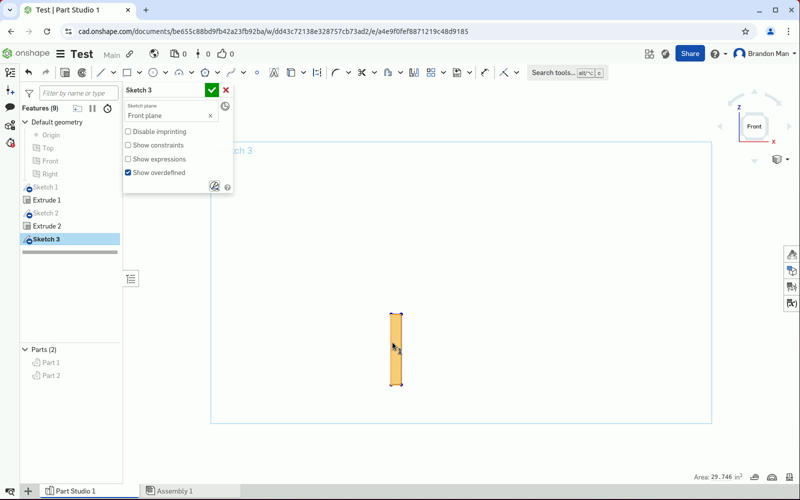
mouse_move(73, 352)
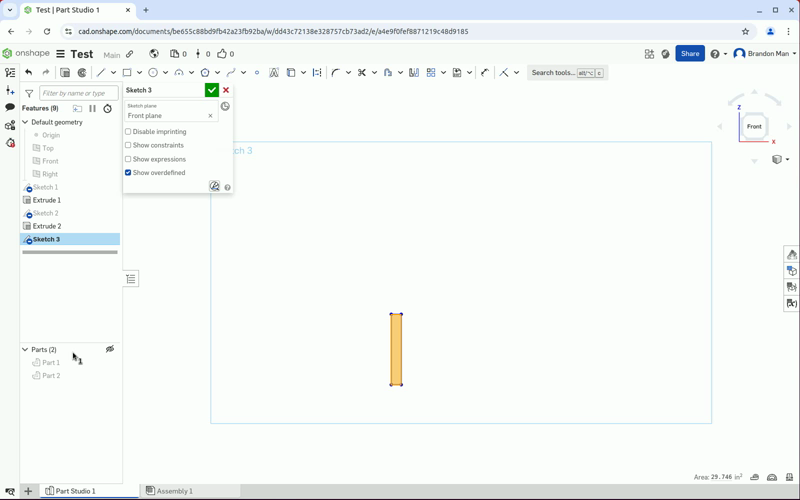
key(shift+y)
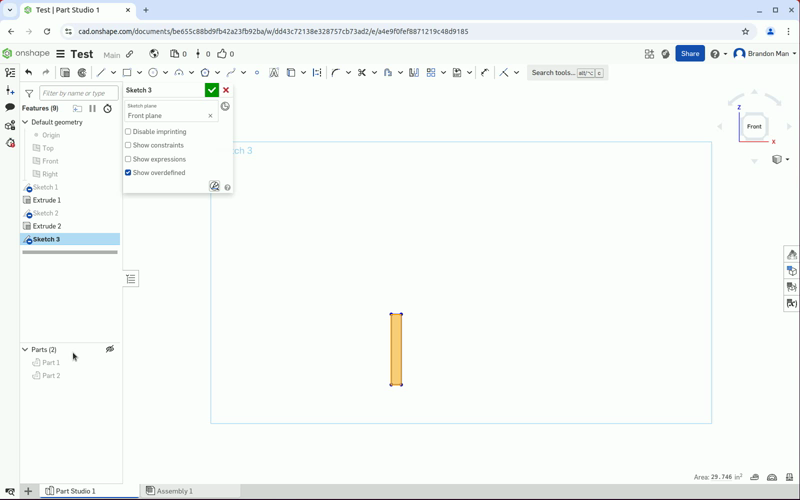
key(shift+e)
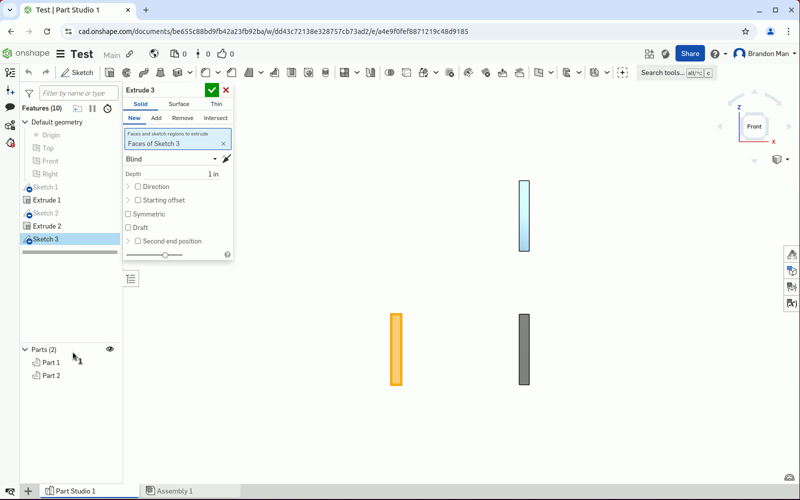
mouse_move(143, 106)
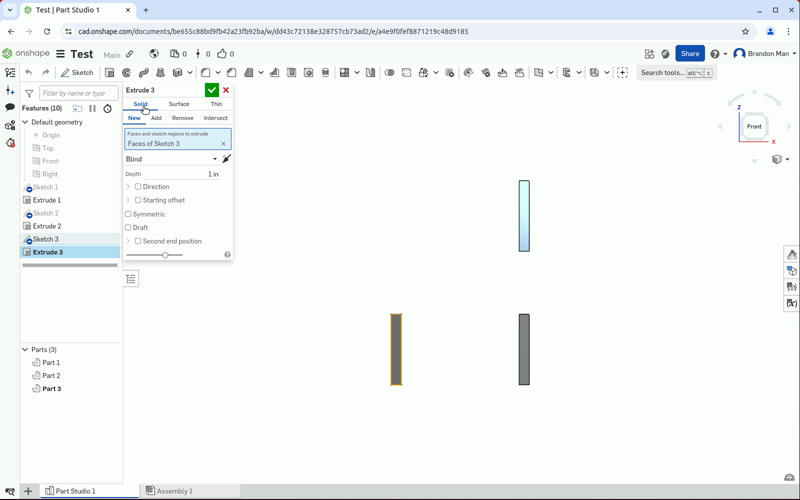
click(143, 106)
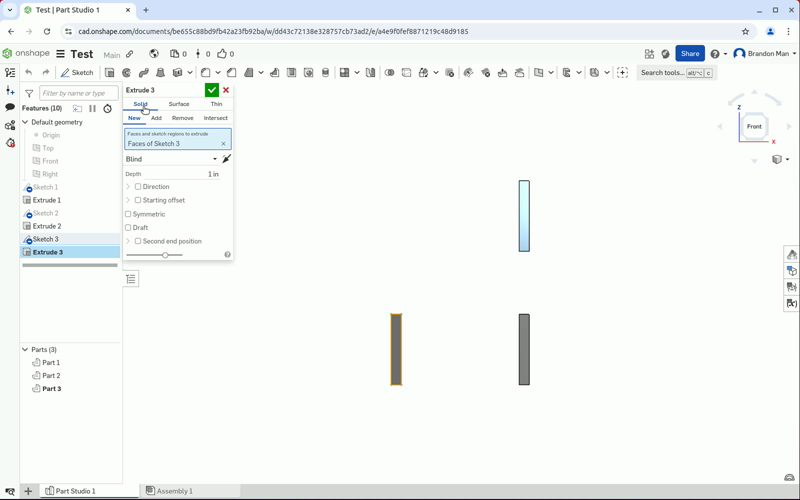
mouse_move(137, 120)
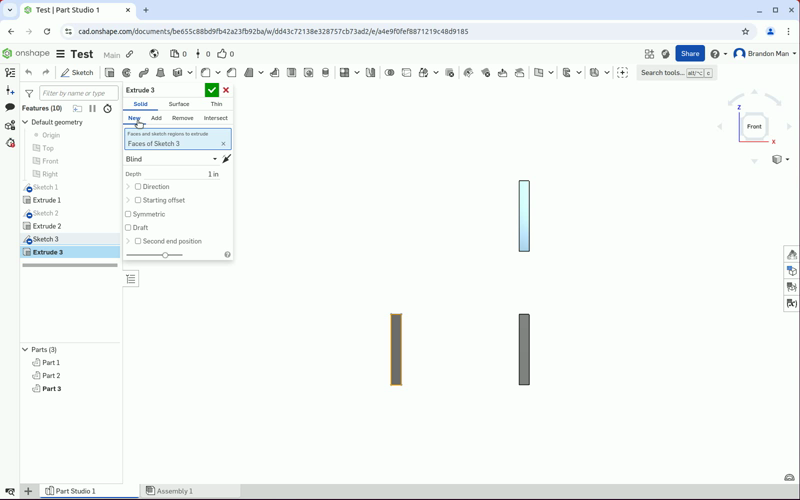
click(137, 120)
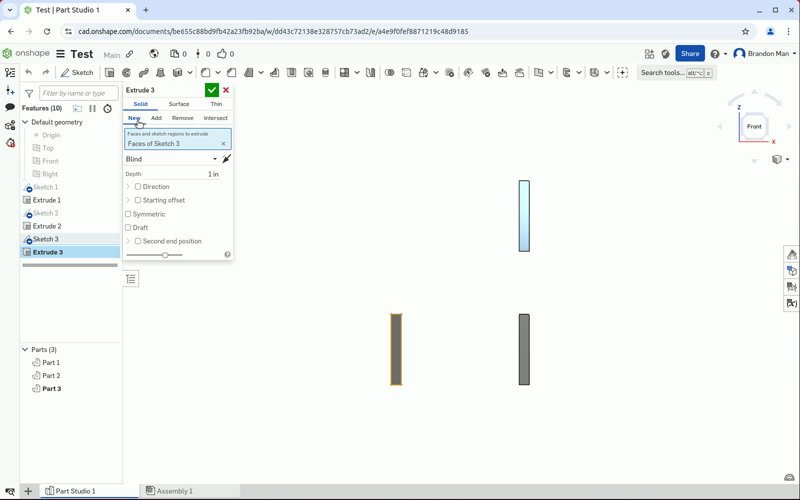
key(tab, 4)
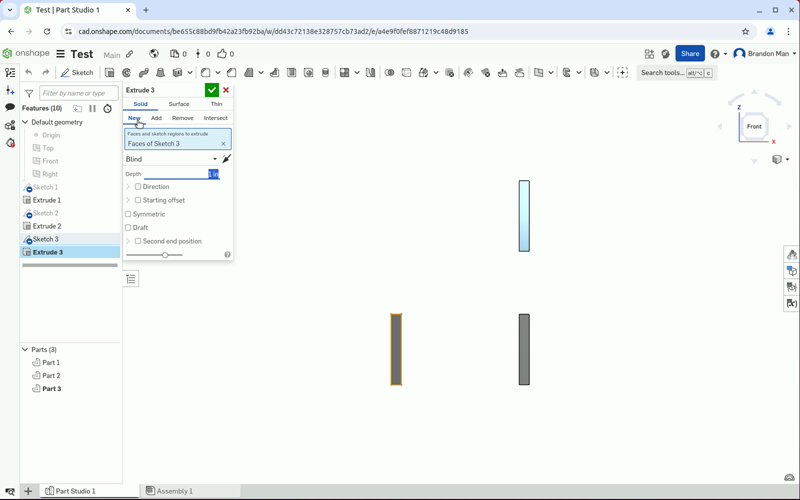
text(1.926)
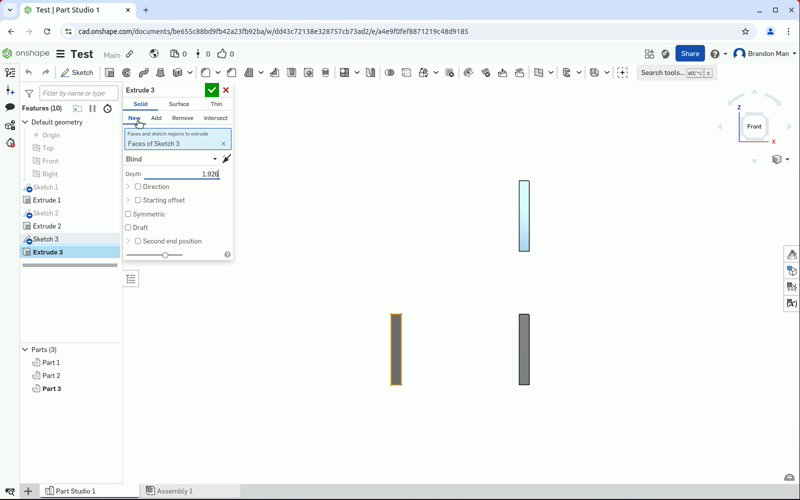
key(enter)
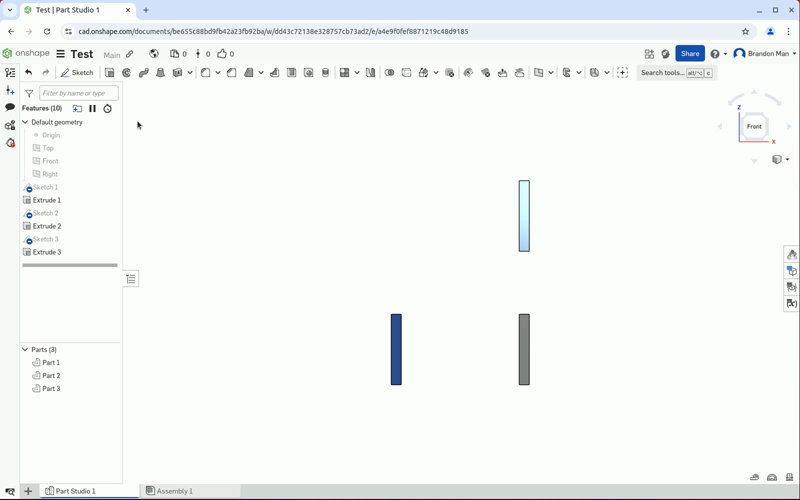
key(shift+h)
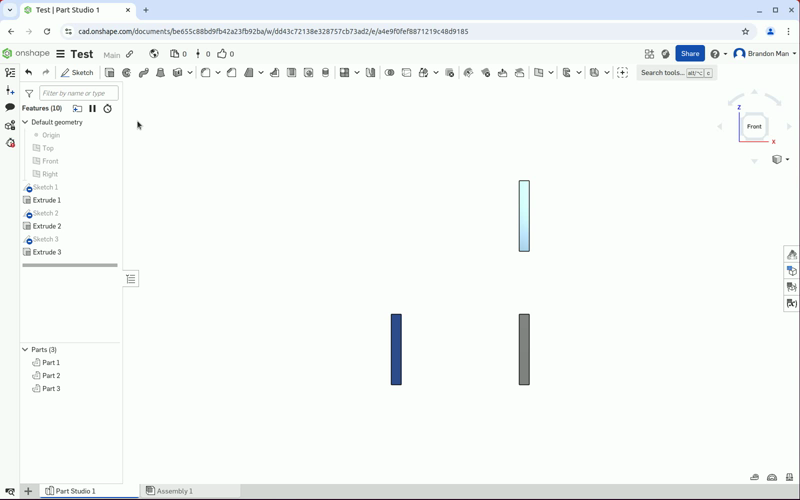
key(shift+h)
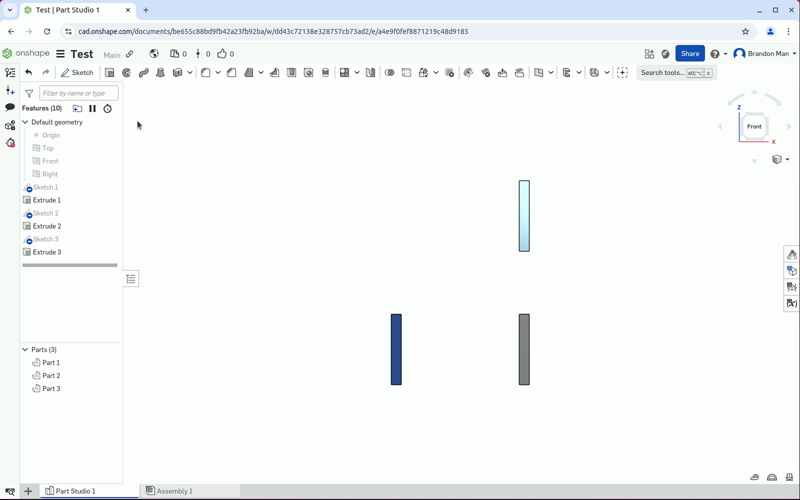
mouse_move(73, 189)
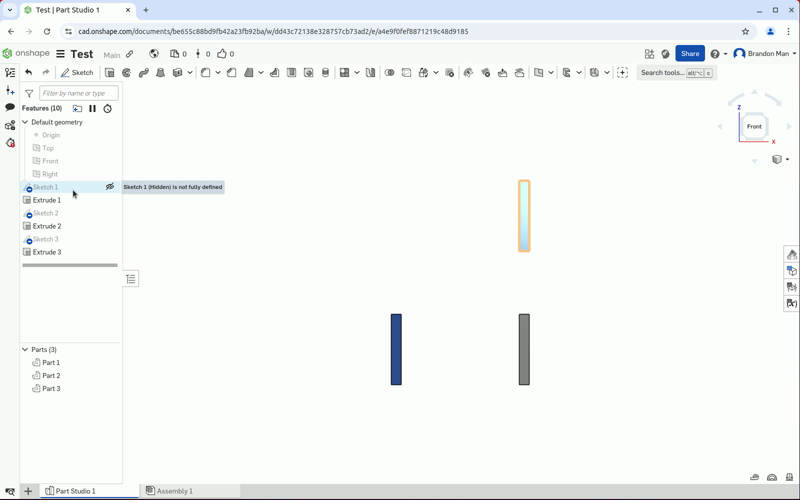
click(73, 189)
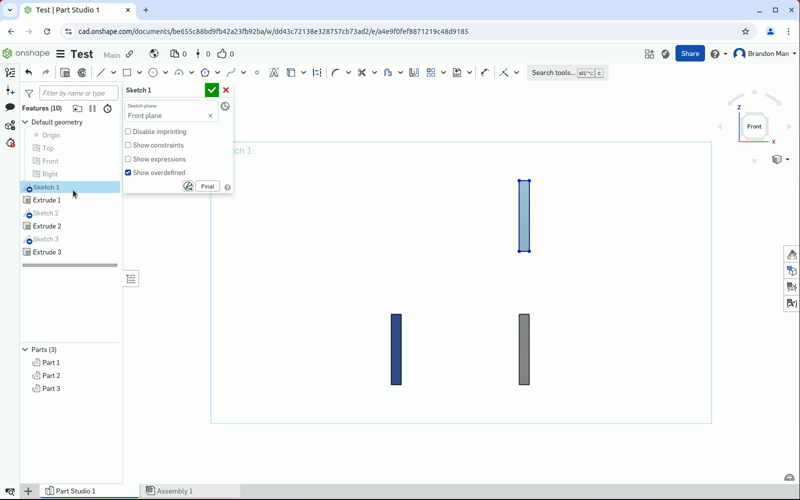
mouse_move(229, 92)
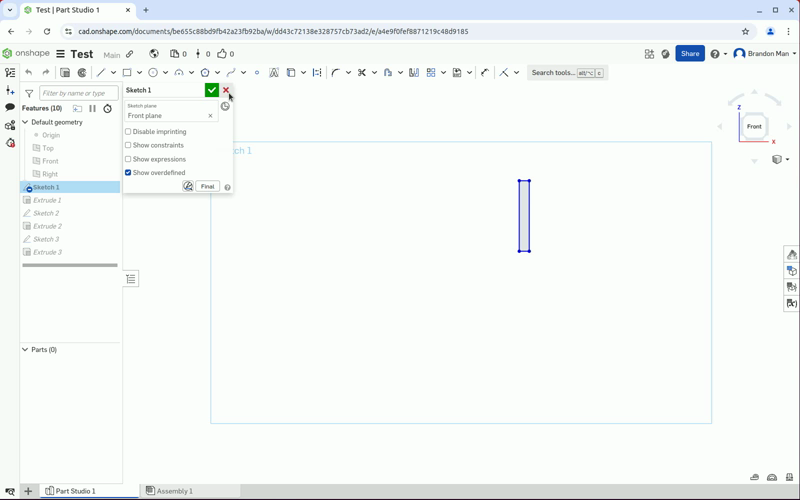
click(229, 92)
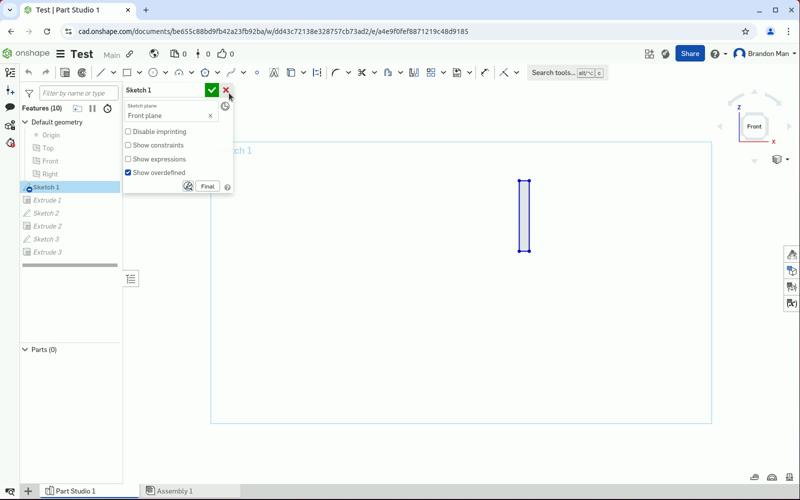
key(shift+s)
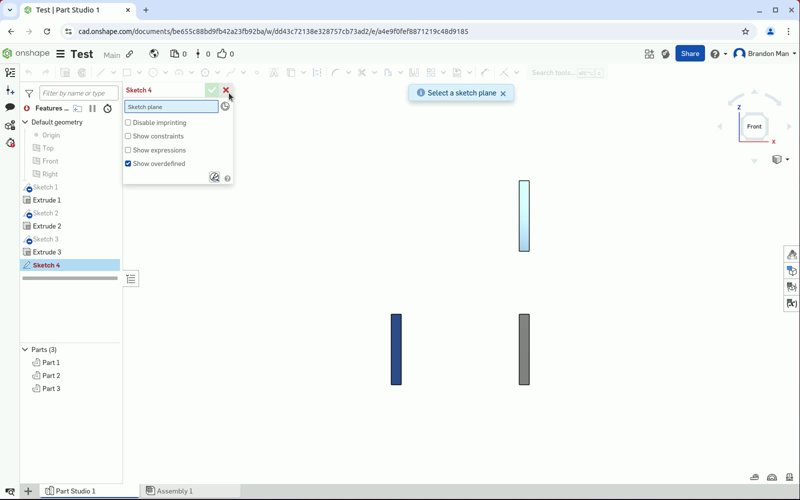
mouse_move(73, 163)
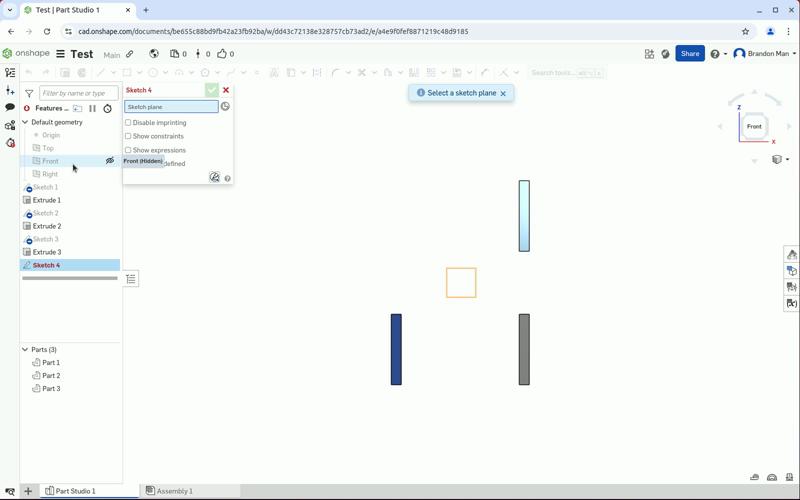
click(73, 163)
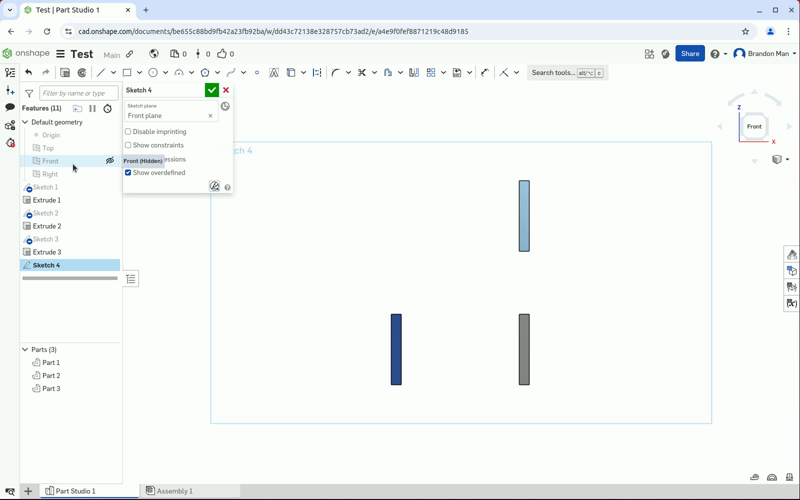
mouse_move(73, 352)
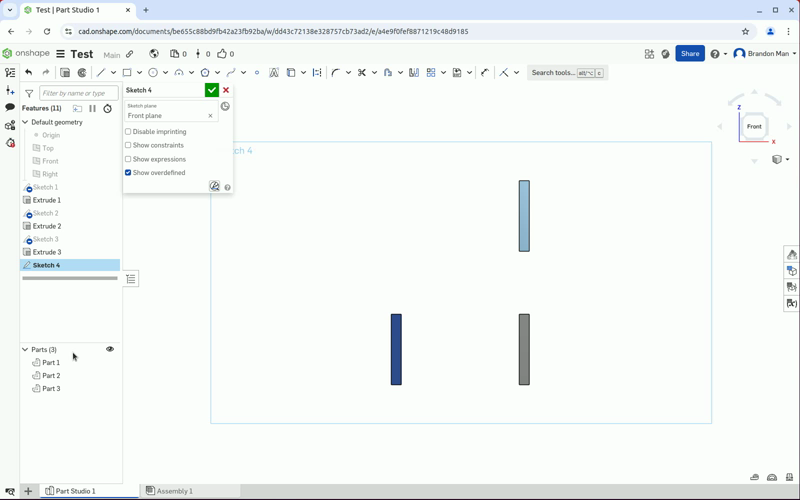
key(y)
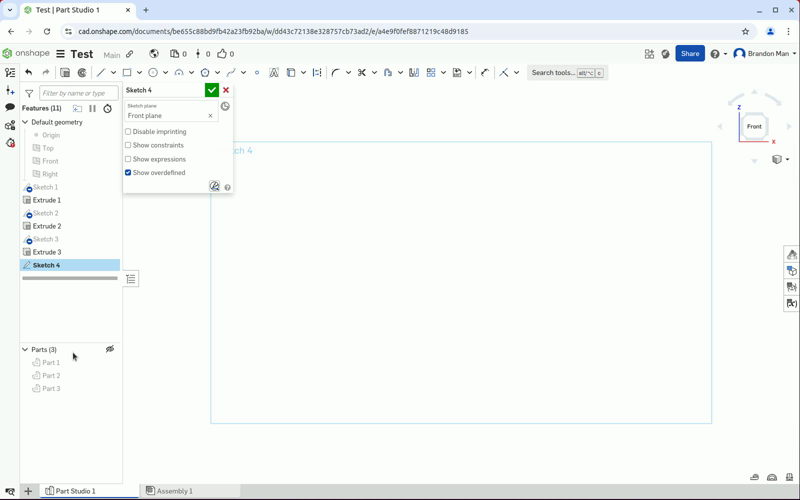
key(l)
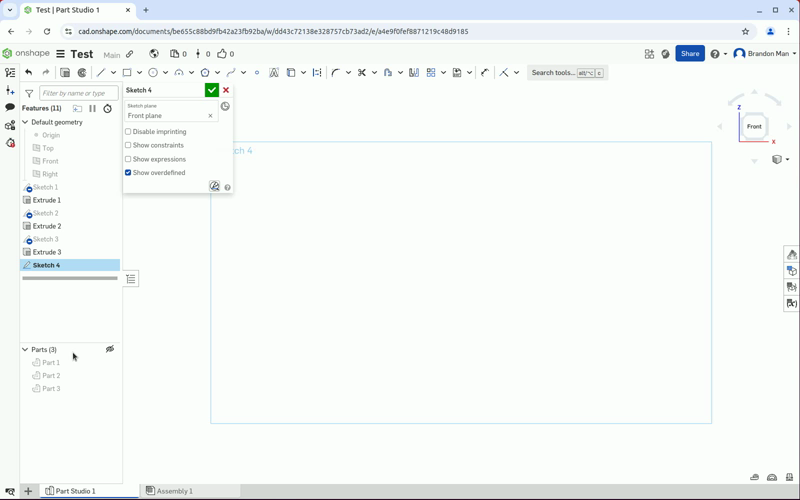
key_down(shift)
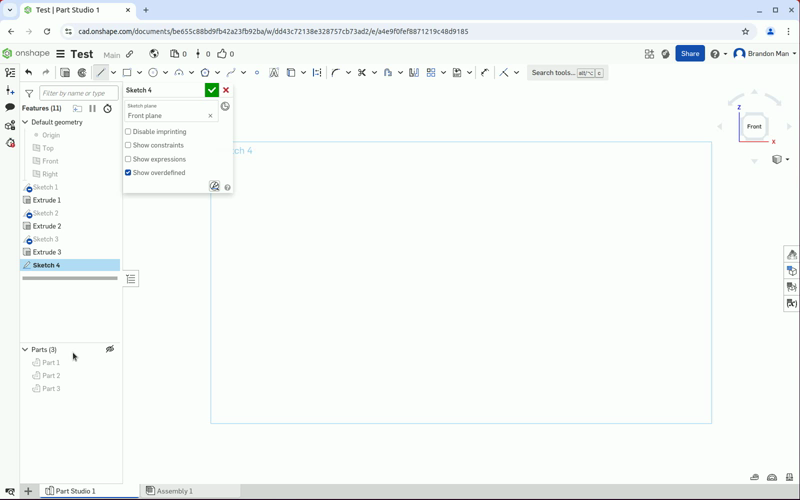
mouse_move(391, 251)
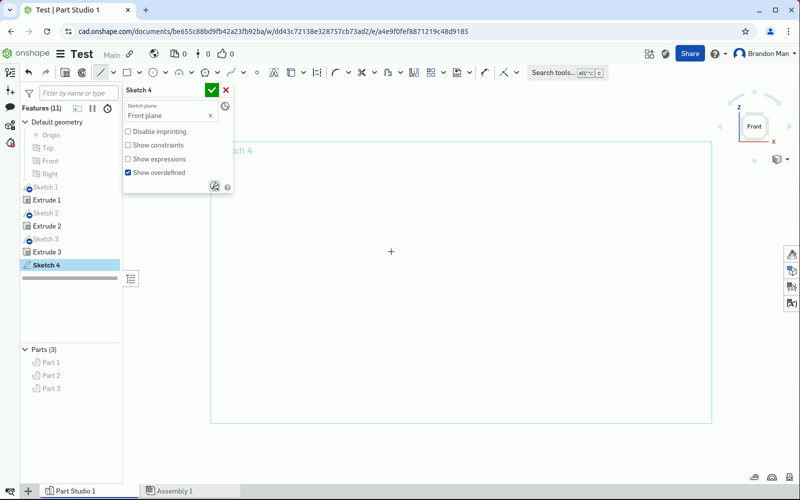
click(391, 251)
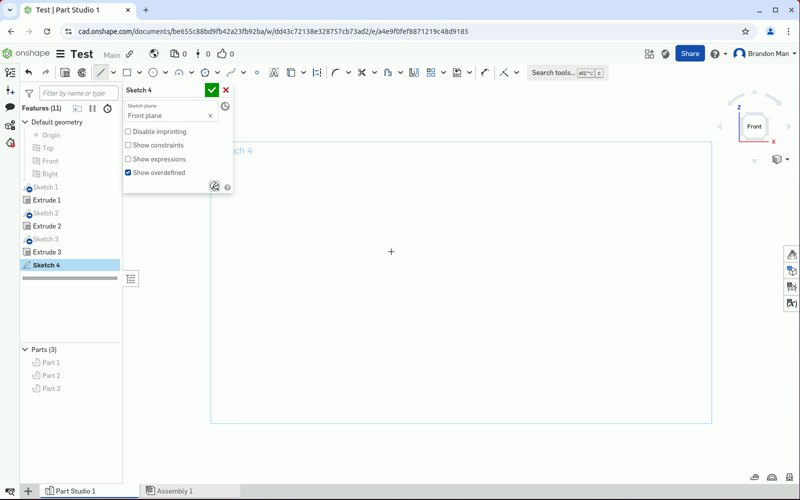
key_up(shift)
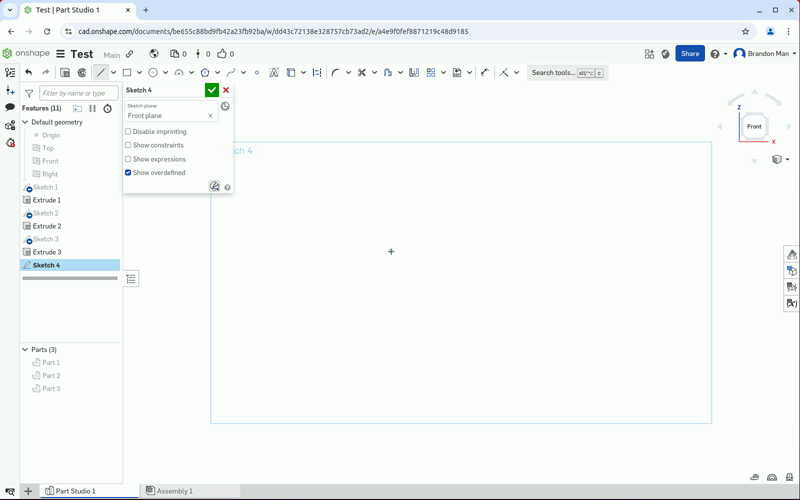
key_down(shift)
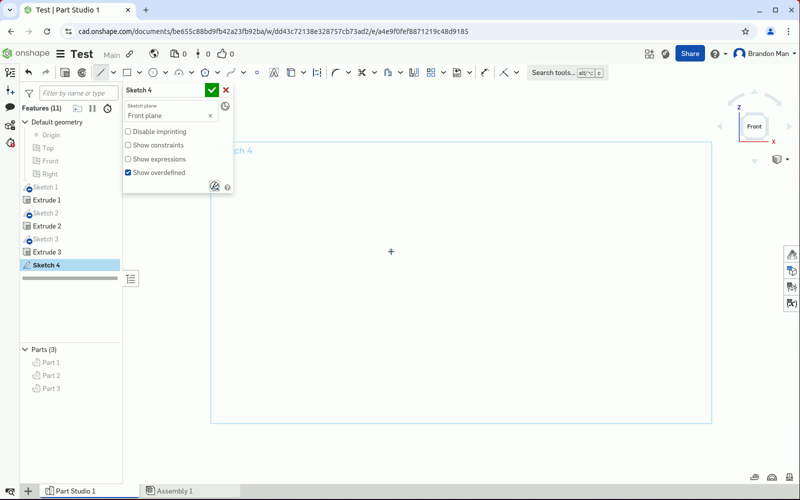
mouse_move(421, 251)
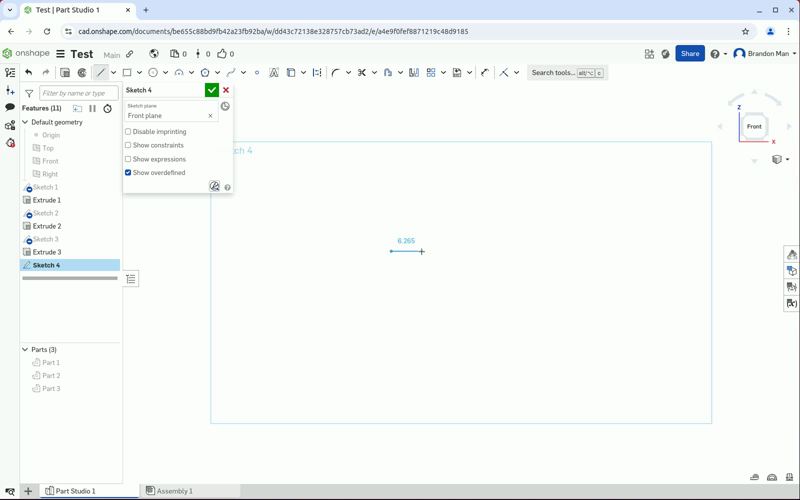
mouse_move(401, 251)
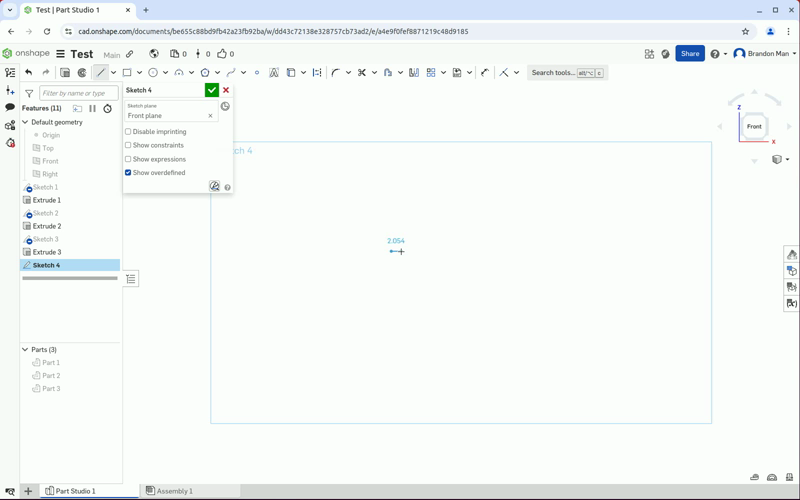
click(401, 251)
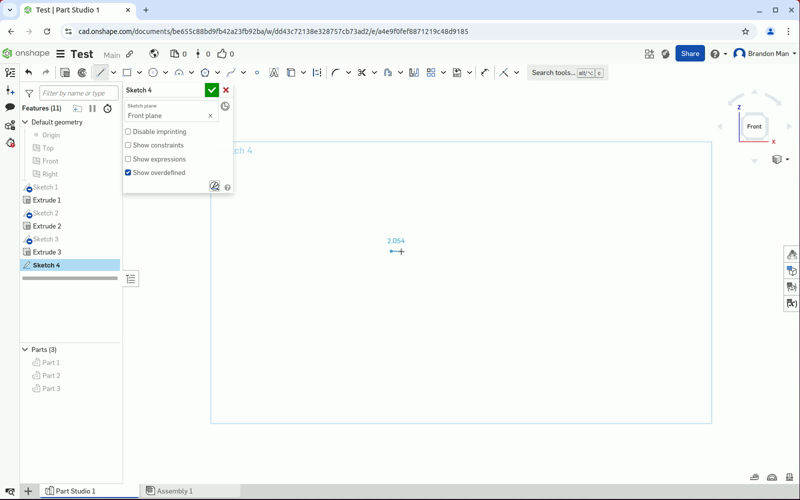
key_up(shift)
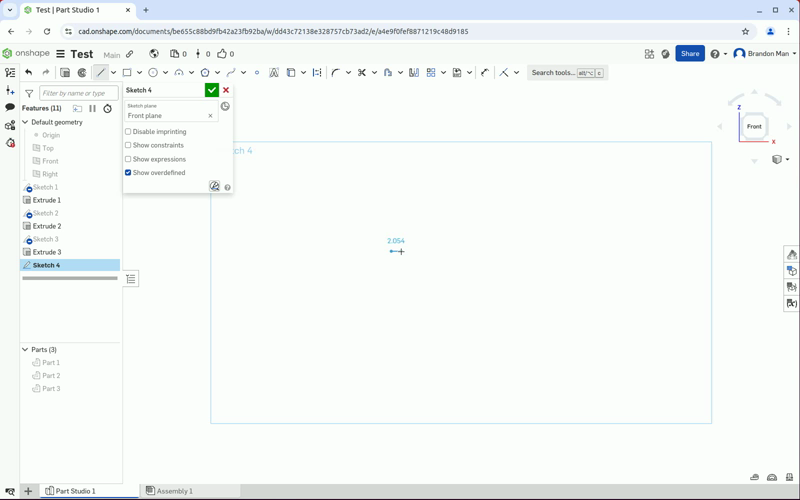
key_down(shift)
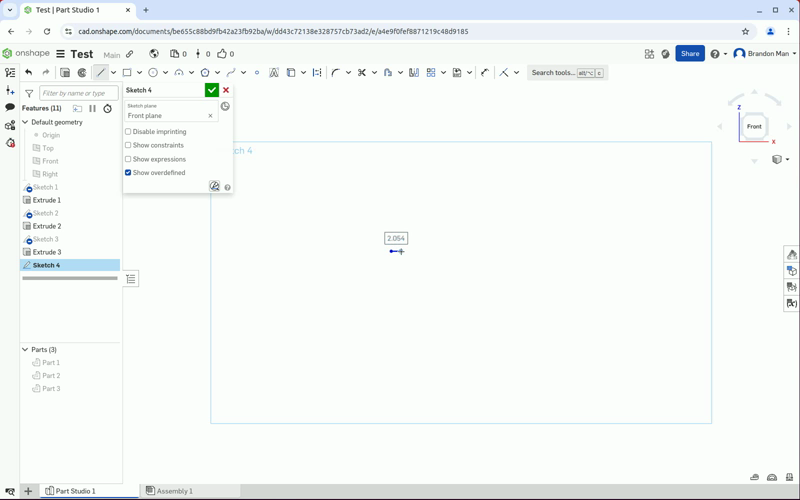
mouse_move(401, 180)
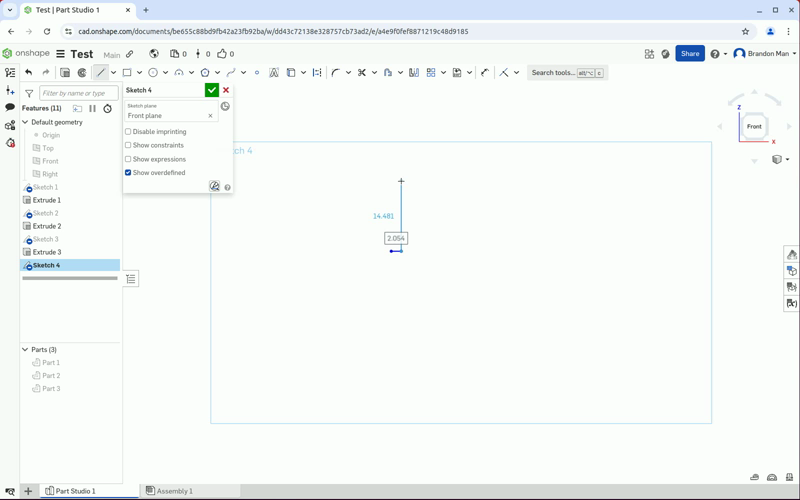
click(401, 180)
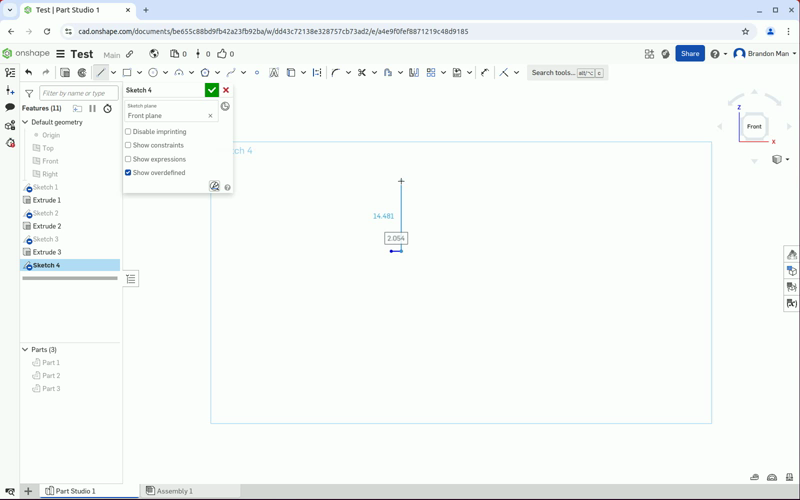
key_up(shift)
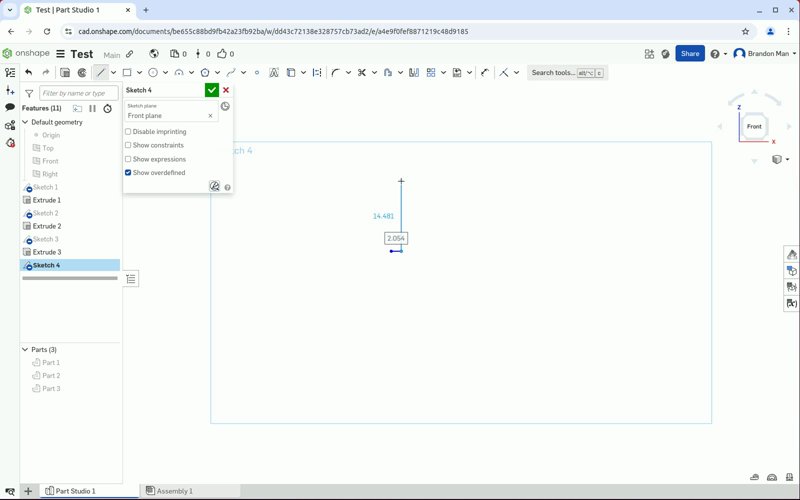
key_down(shift)
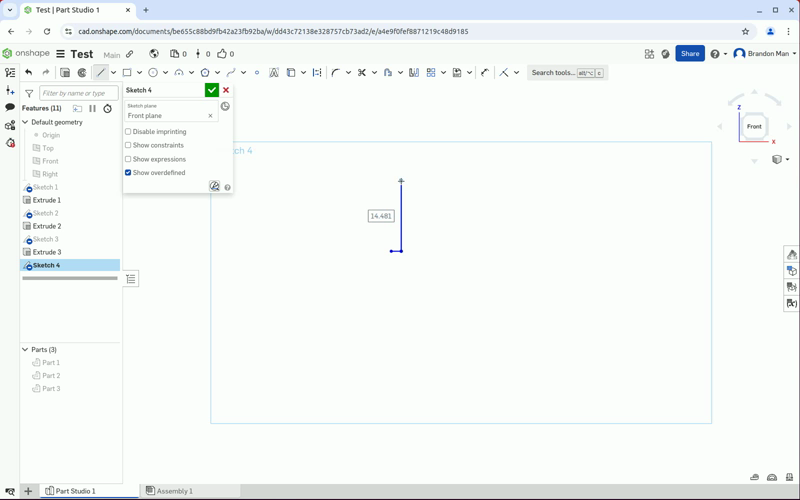
mouse_move(431, 180)
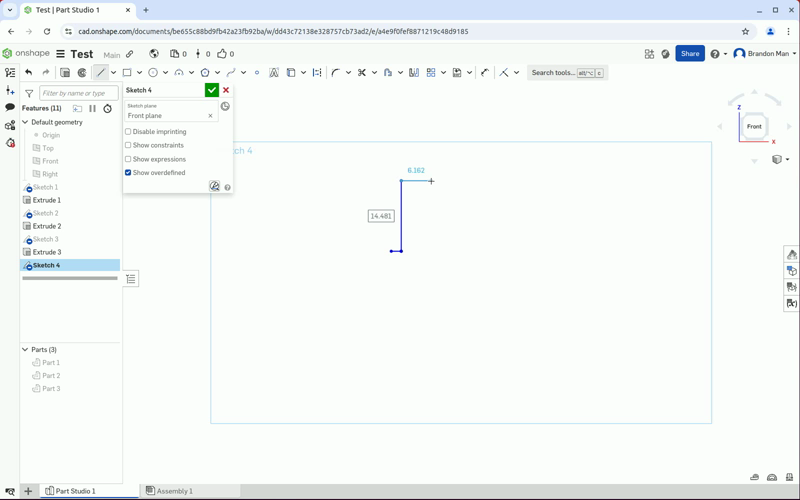
mouse_move(391, 180)
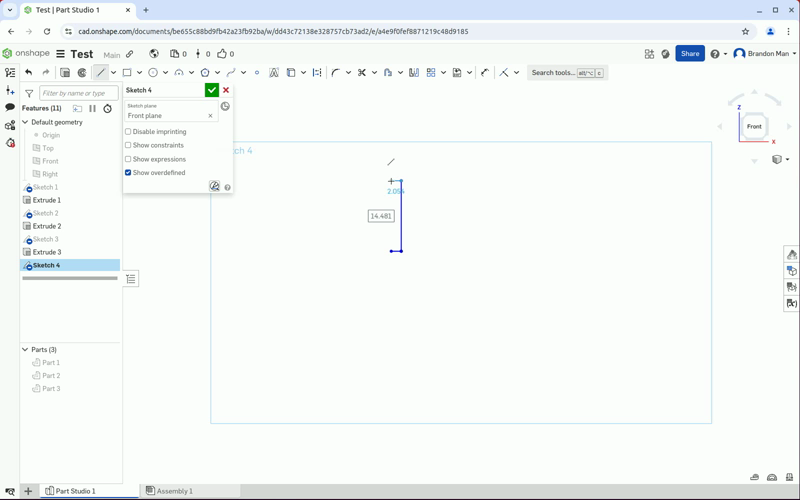
click(391, 180)
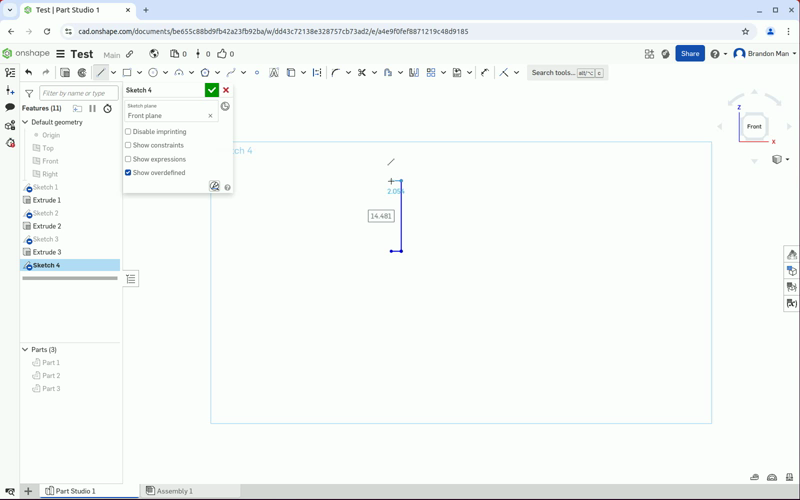
key_up(shift)
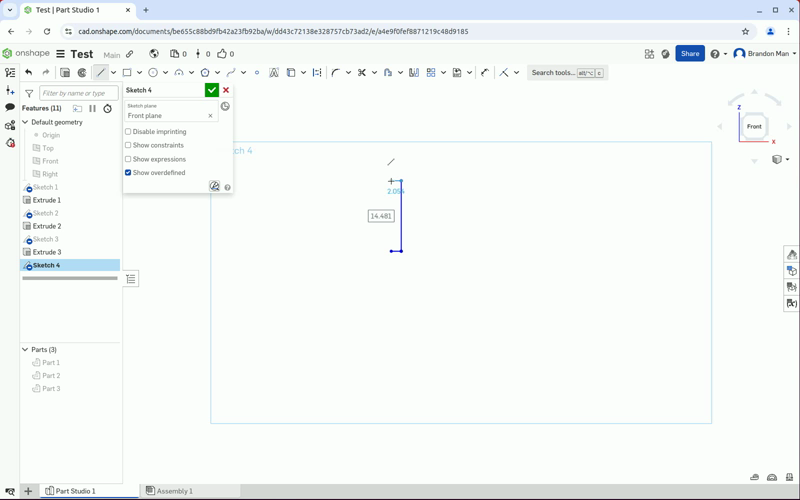
key_down(shift)
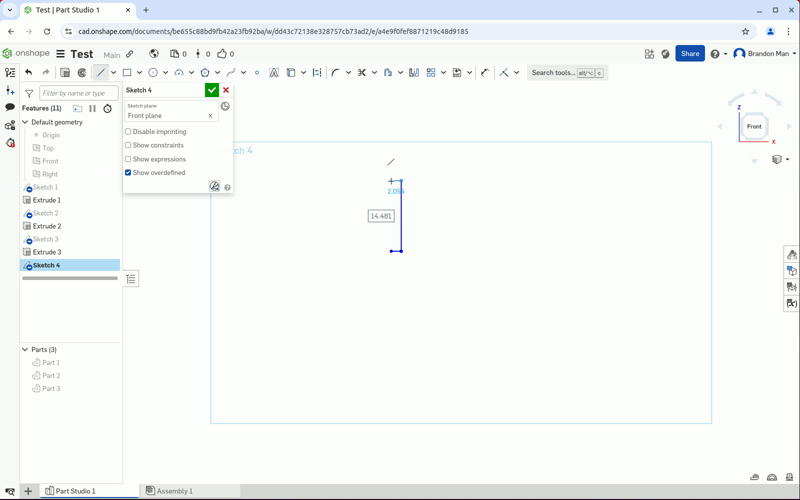
mouse_move(391, 251)
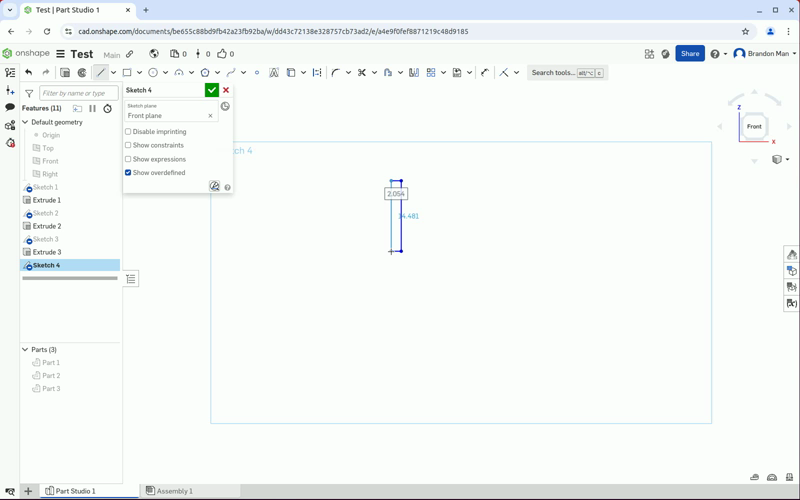
key_up(shift)
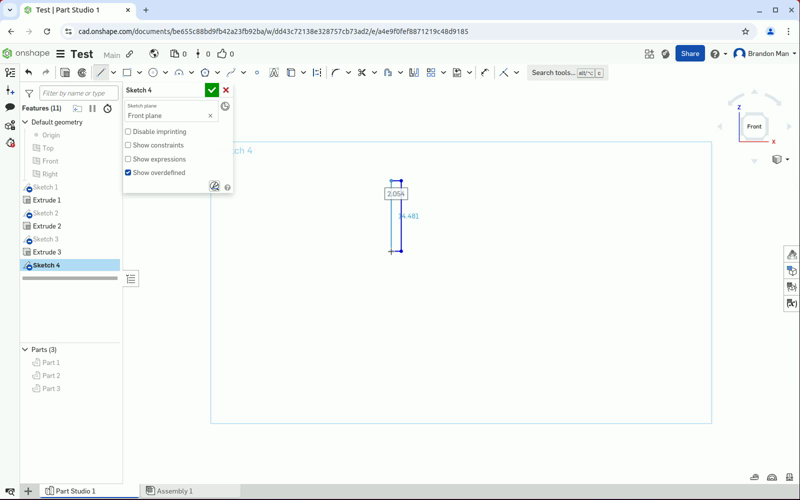
click(391, 251)
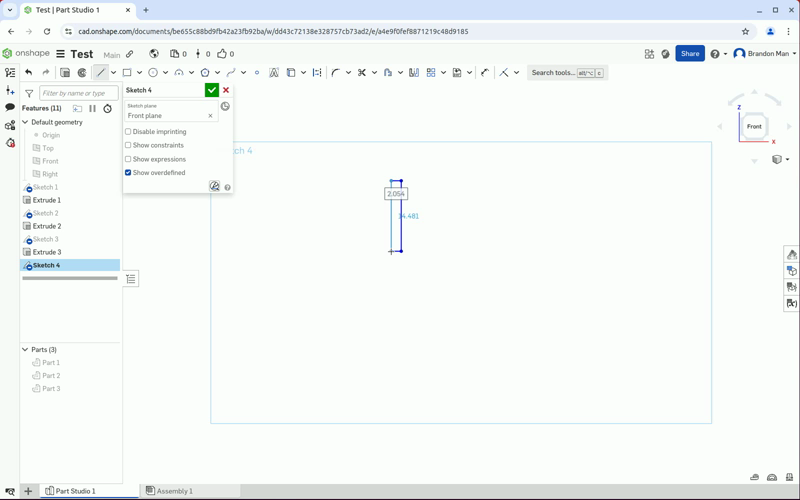
key(esc)
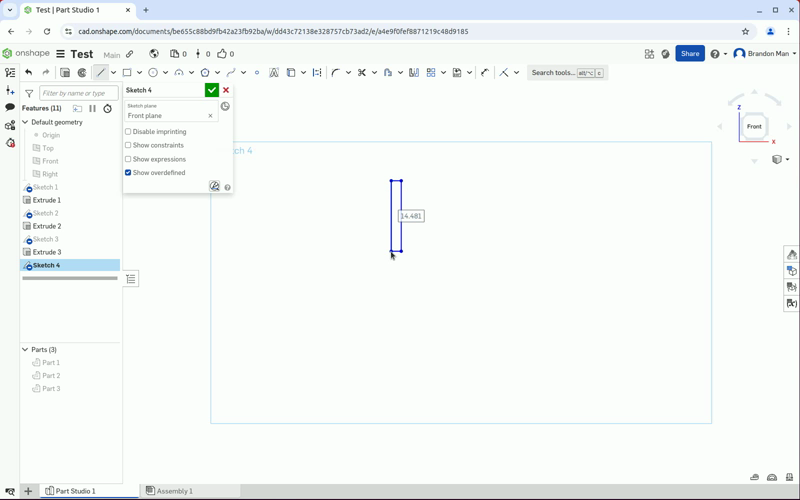
mouse_move(400, 216)
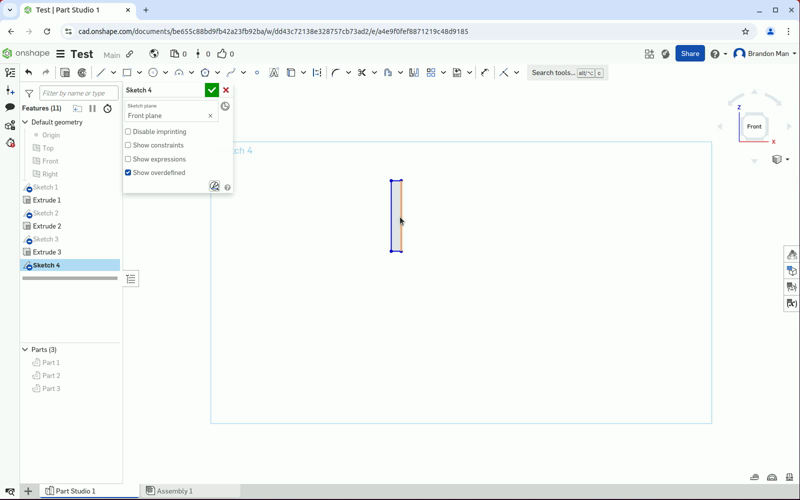
scroll(6)
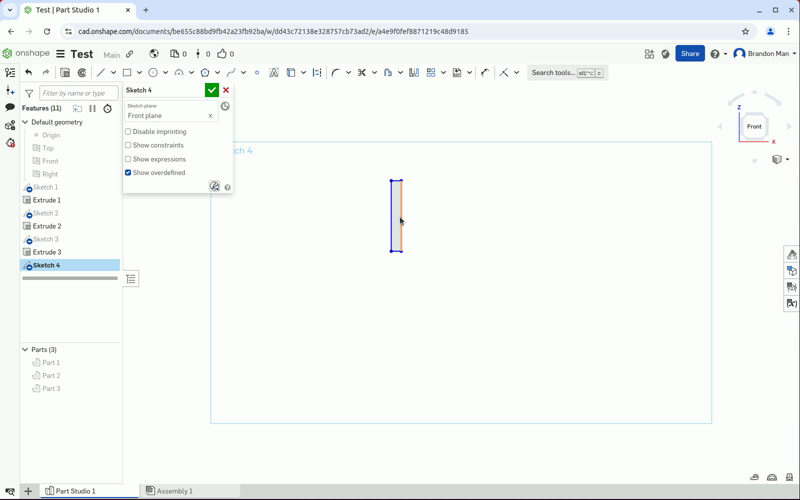
scroll(6)
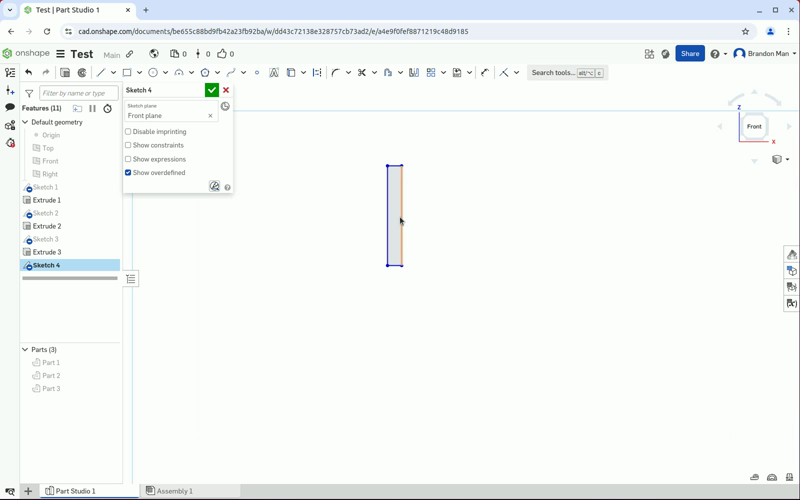
scroll(6)
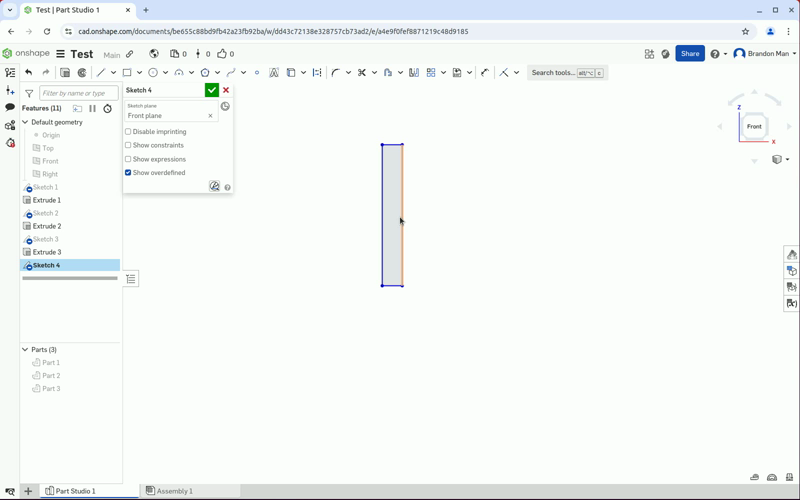
scroll(6)
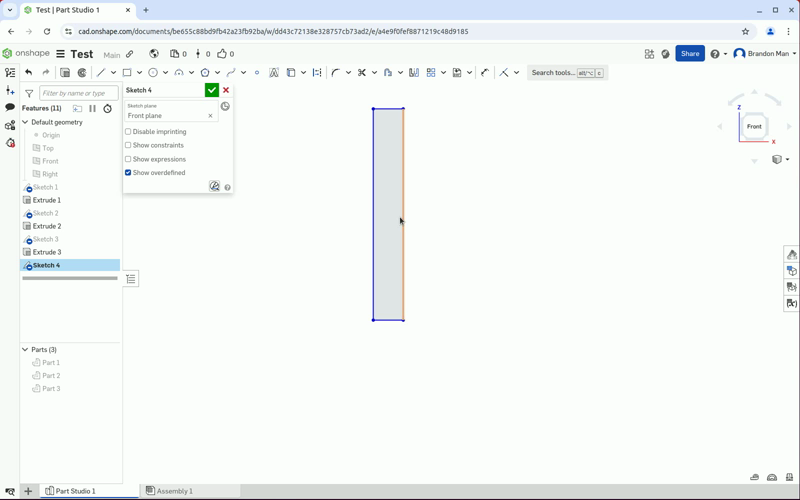
scroll(6)
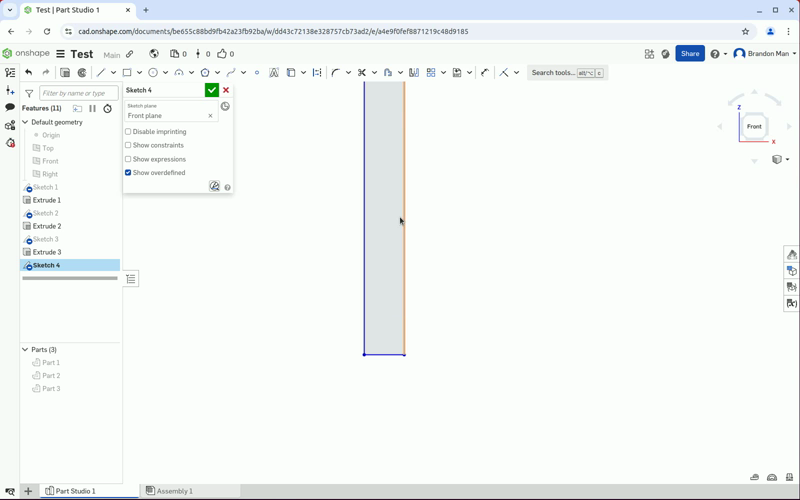
scroll(6)
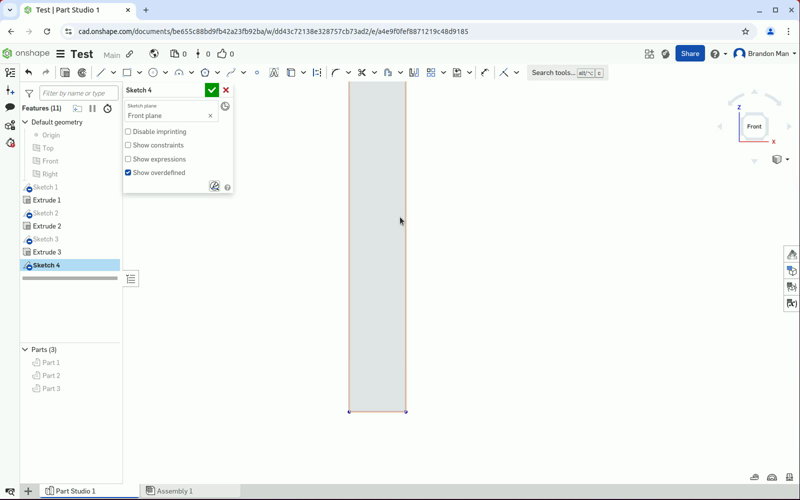
scroll(6)
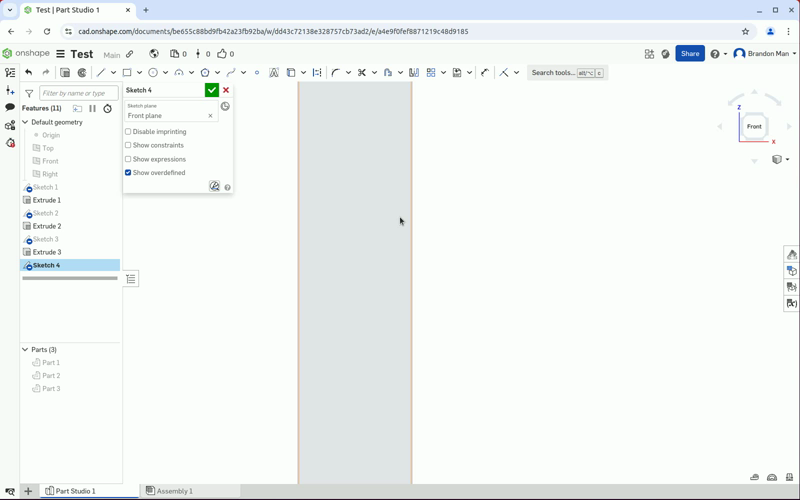
click(400, 216)
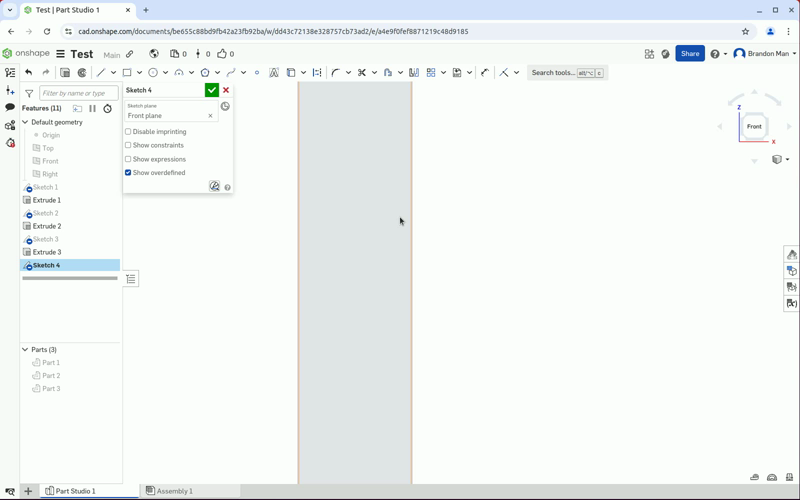
scroll(-6)
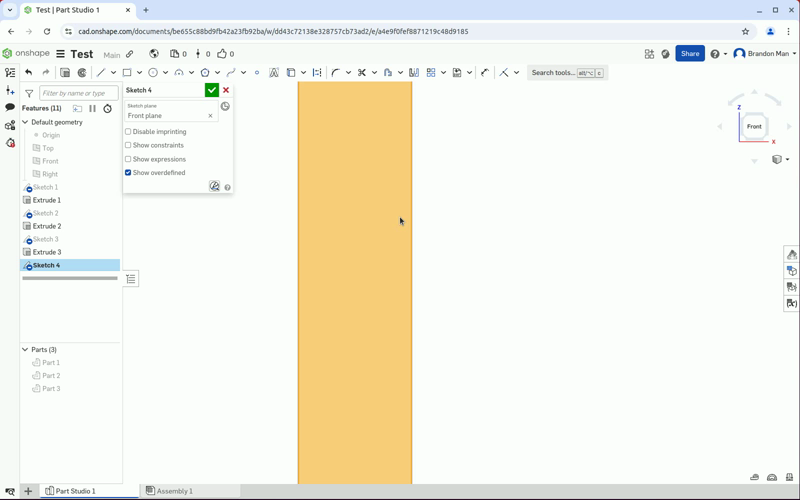
scroll(-6)
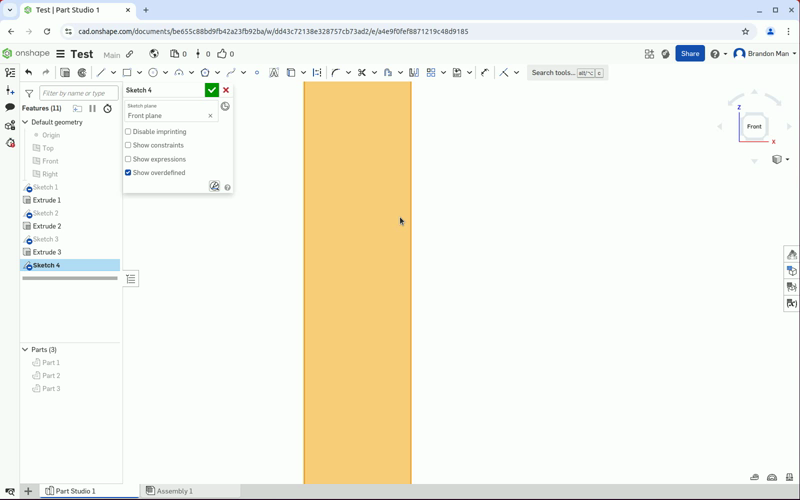
scroll(-6)
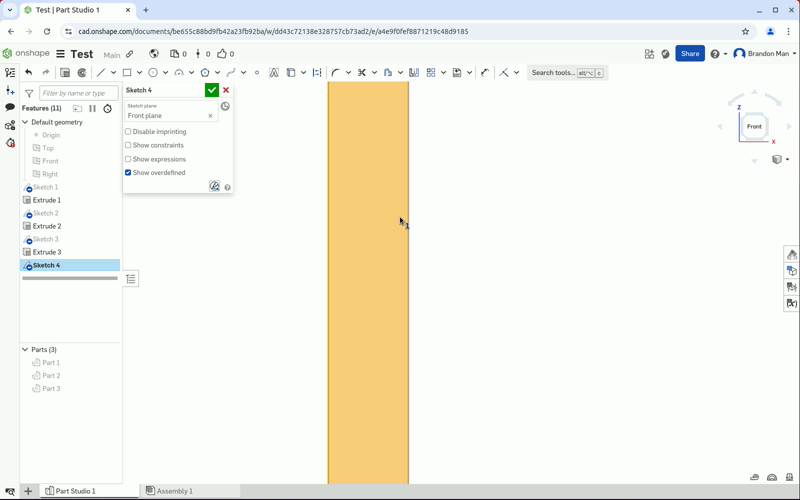
scroll(-6)
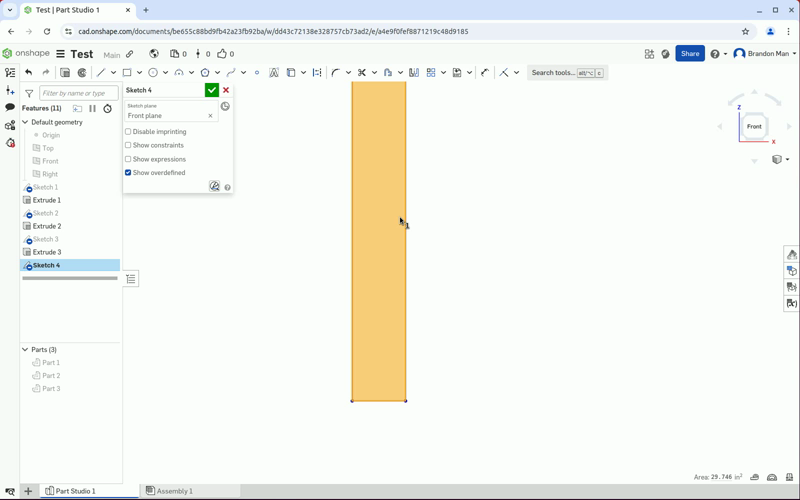
scroll(-6)
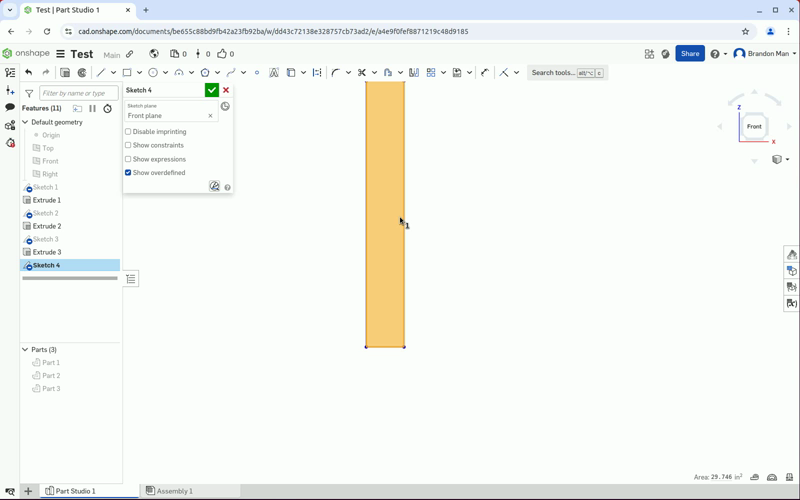
scroll(-6)
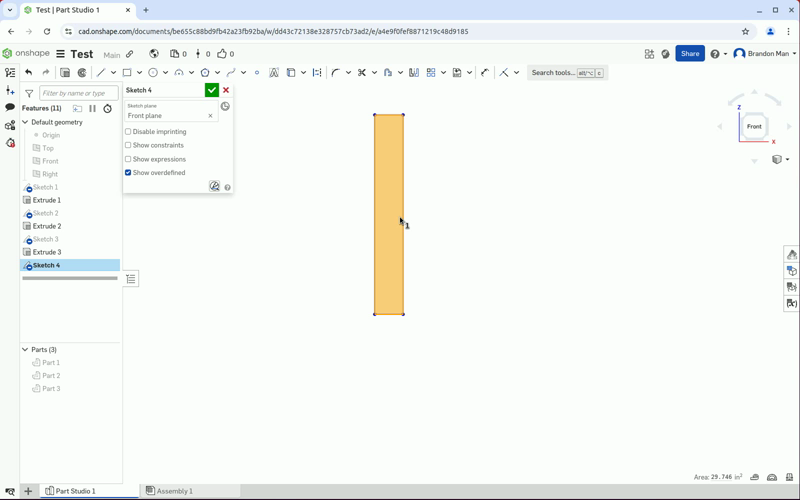
scroll(-6)
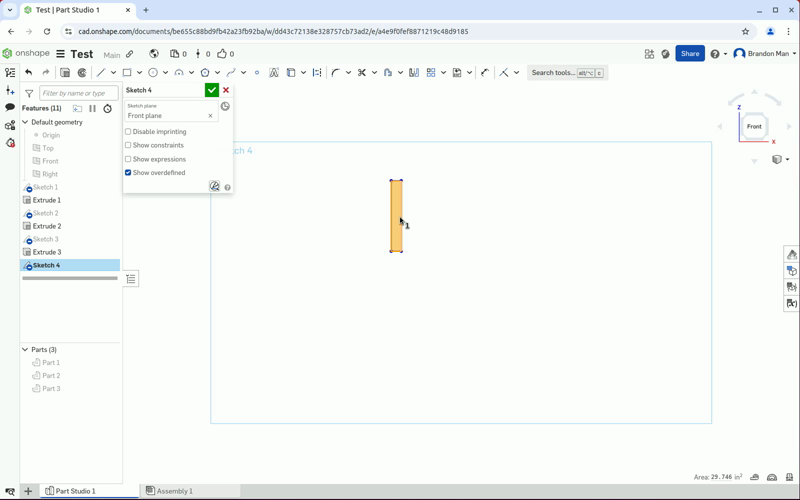
mouse_move(73, 352)
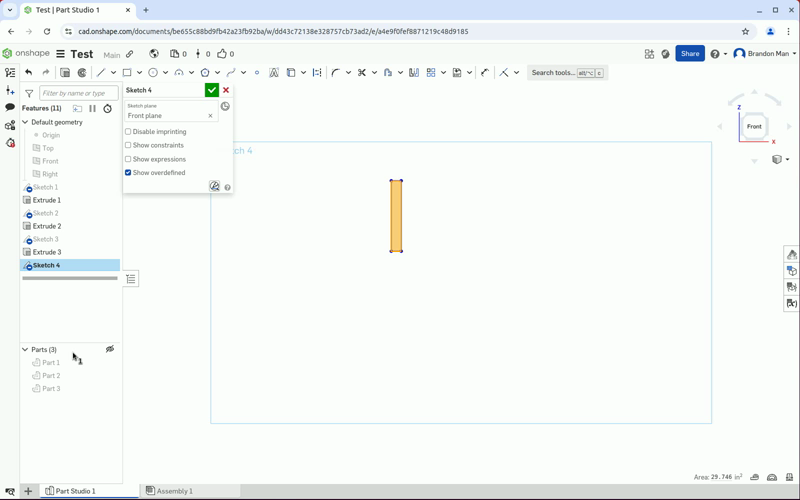
key(shift+y)
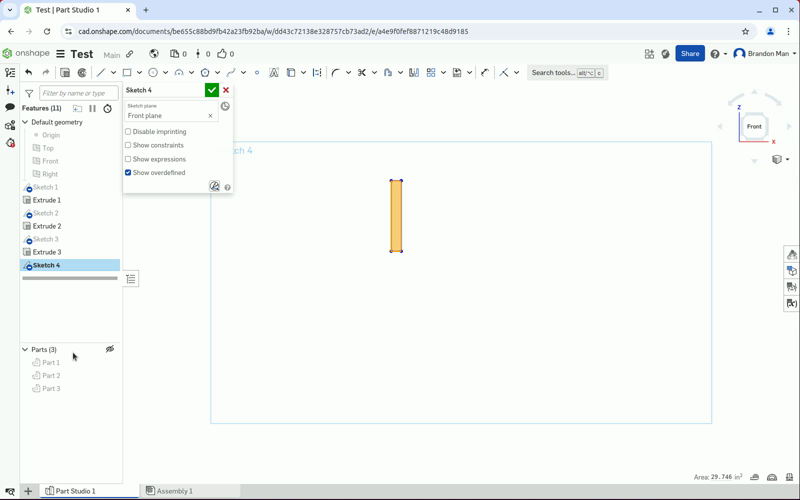
key(shift+e)
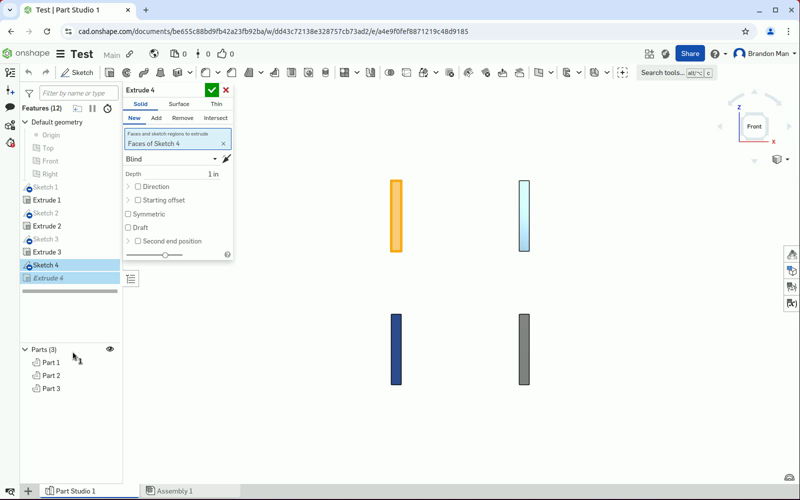
mouse_move(143, 106)
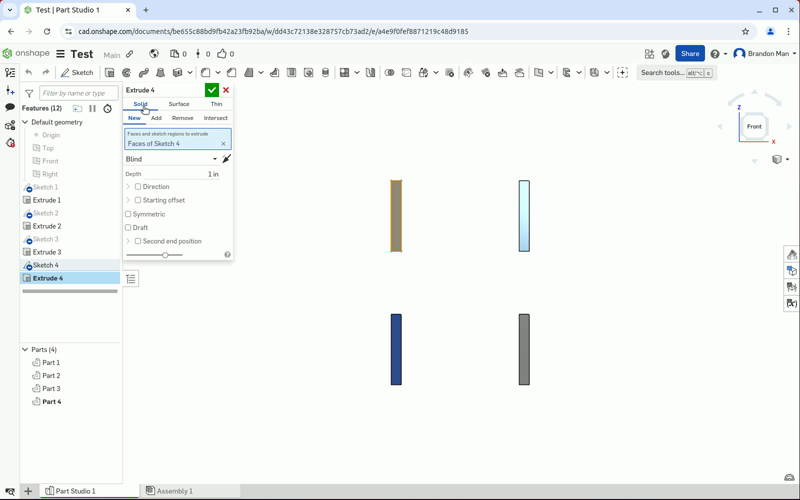
click(143, 106)
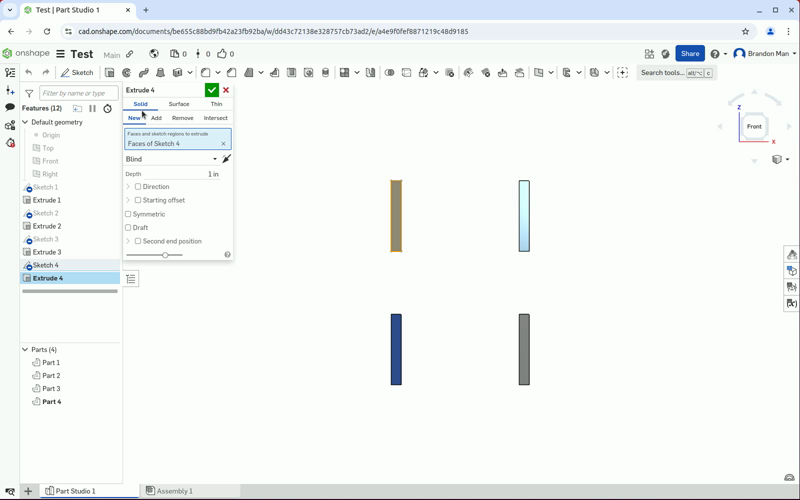
mouse_move(137, 120)
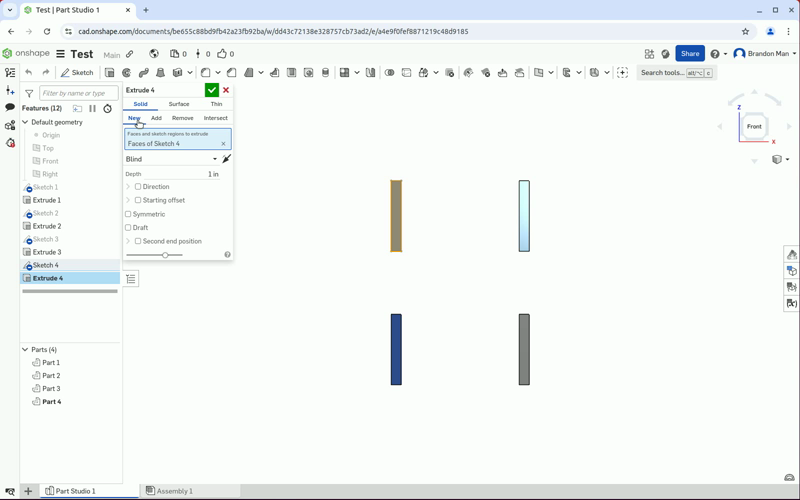
click(137, 120)
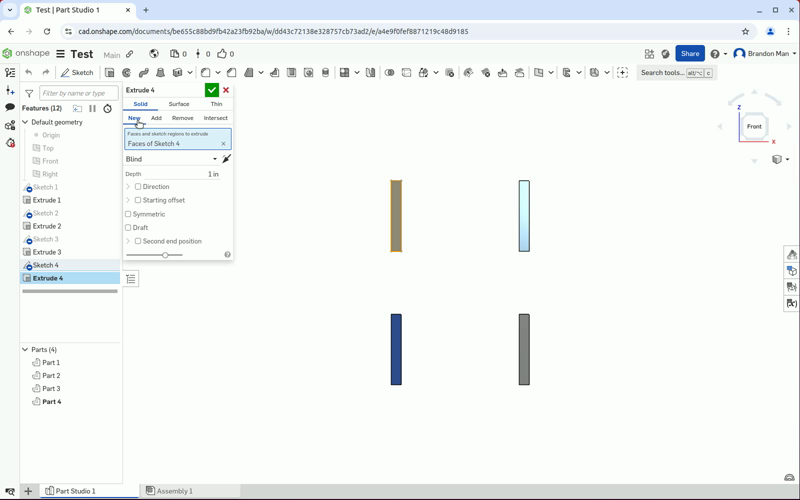
key(tab, 4)
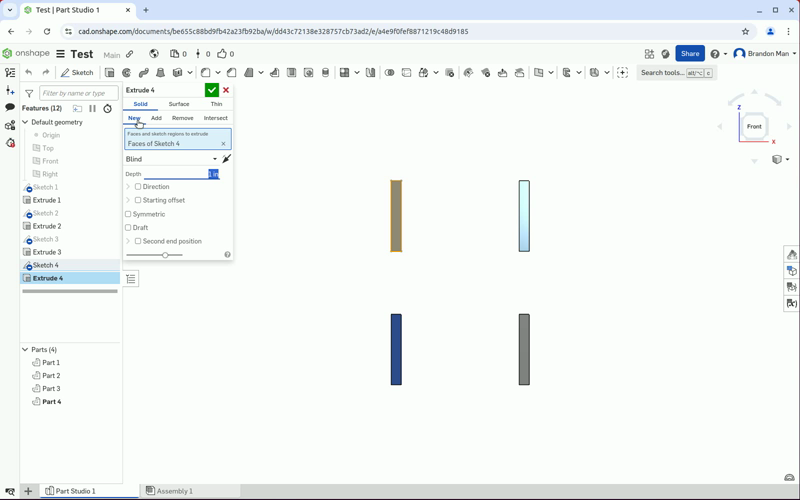
text(1.926)
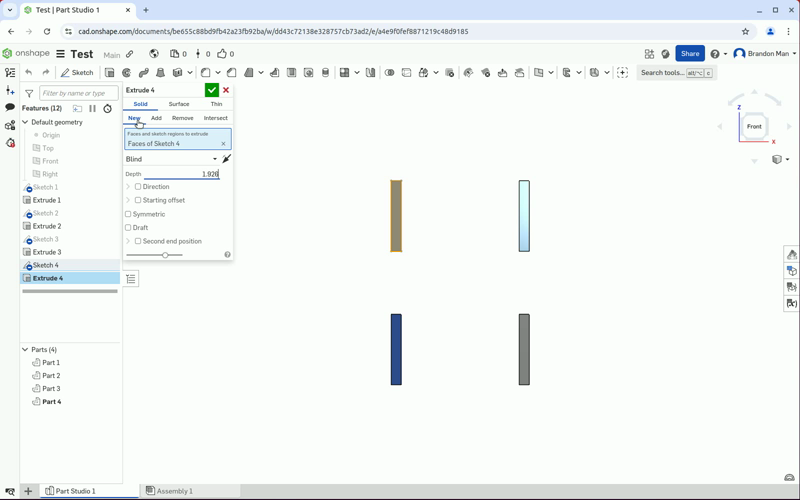
key(enter)
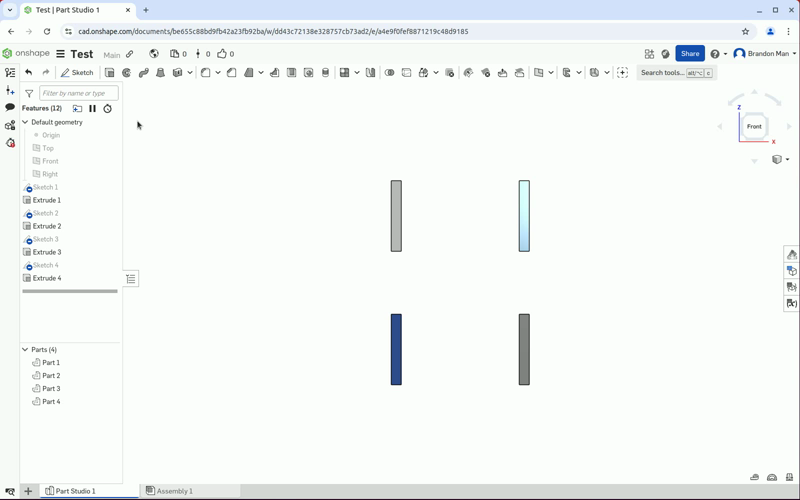
key(shift+h)
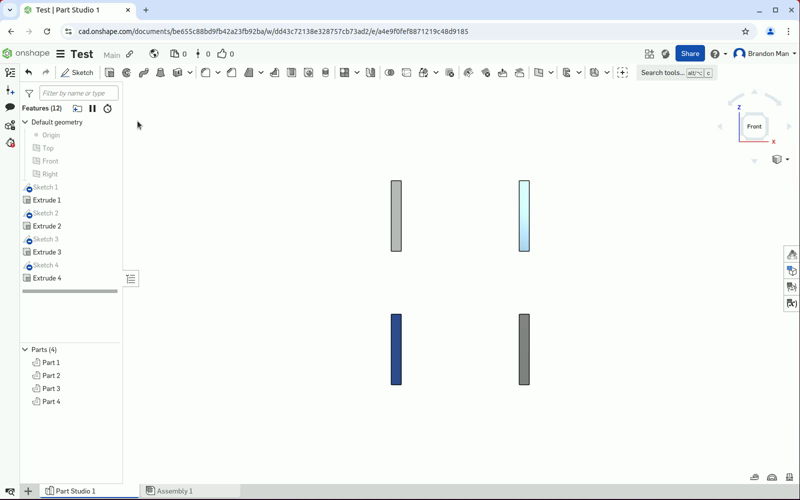
key(shift+h)
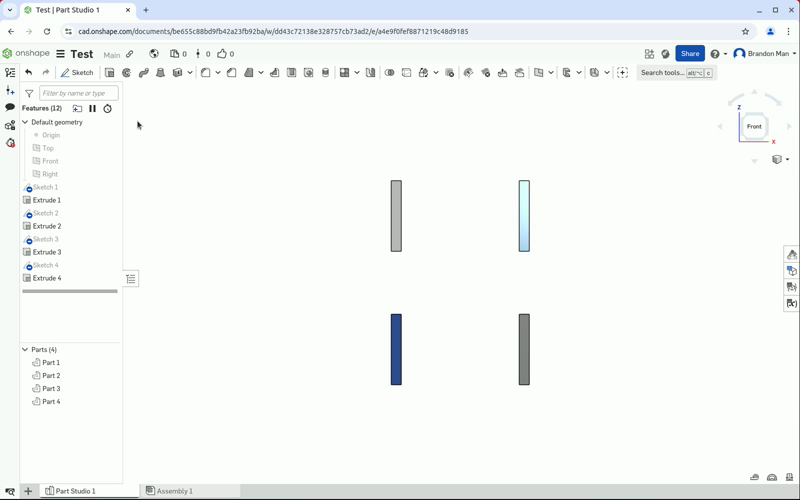
mouse_move(73, 189)
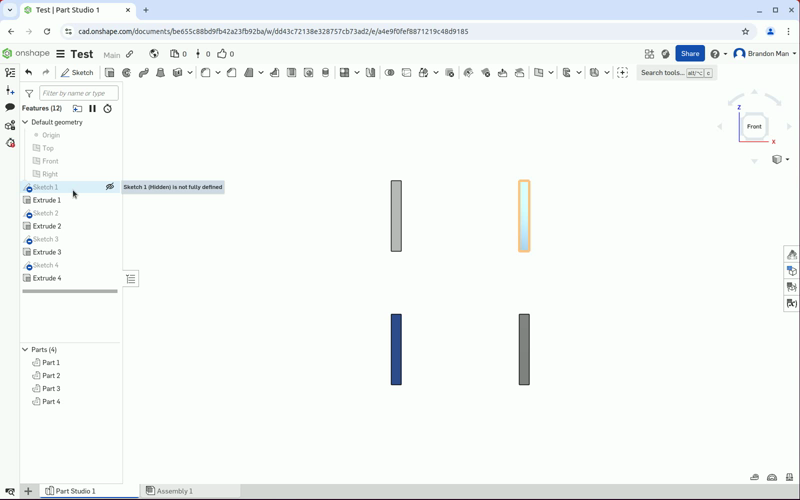
click(73, 189)
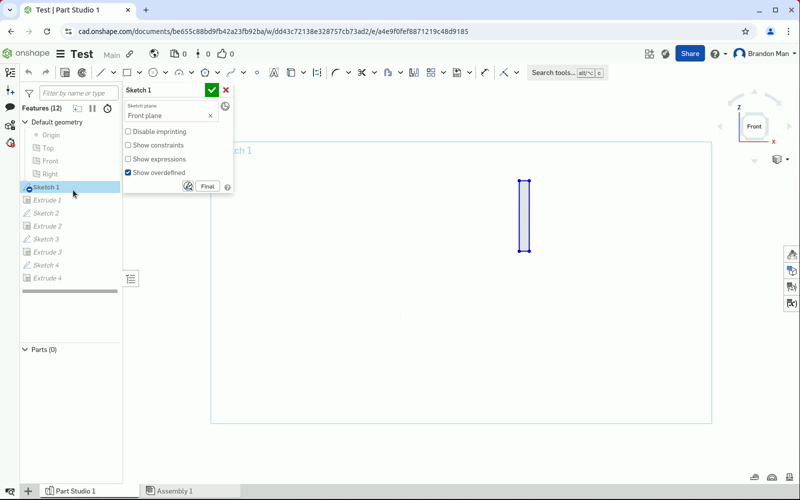
mouse_move(229, 92)
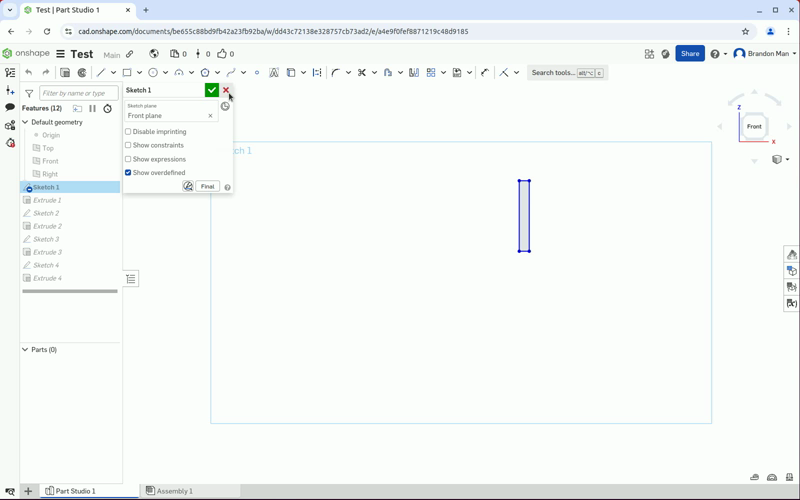
click(229, 92)
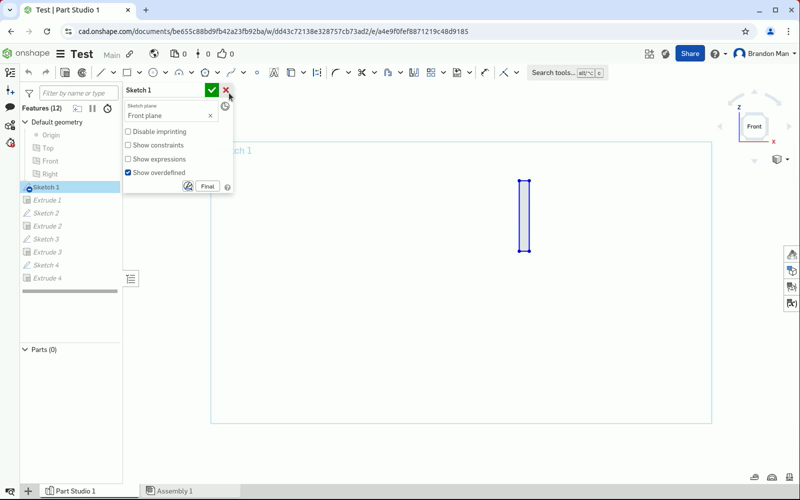
key(shift+s)
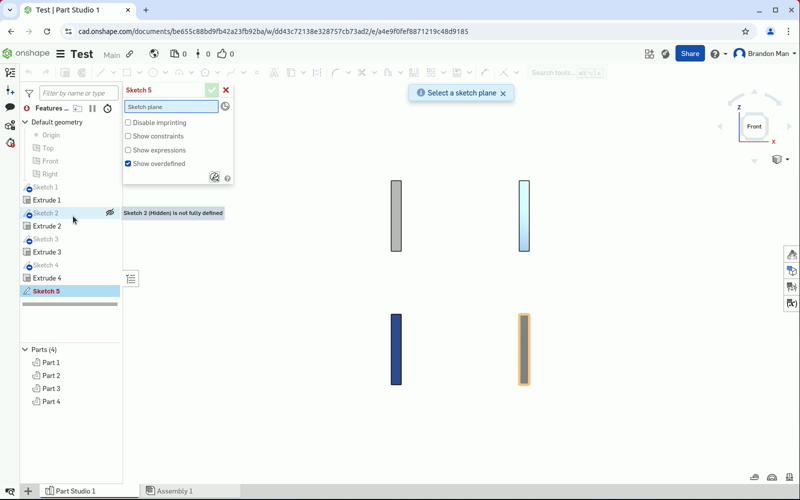
scroll(3)
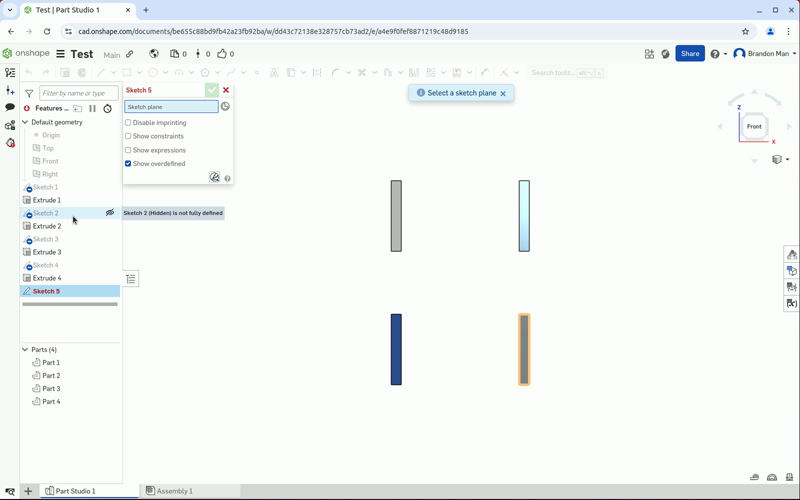
mouse_move(73, 163)
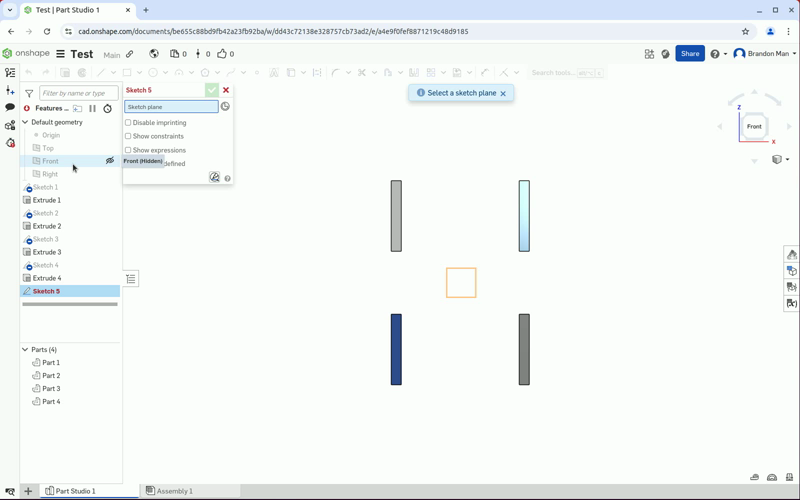
click(73, 163)
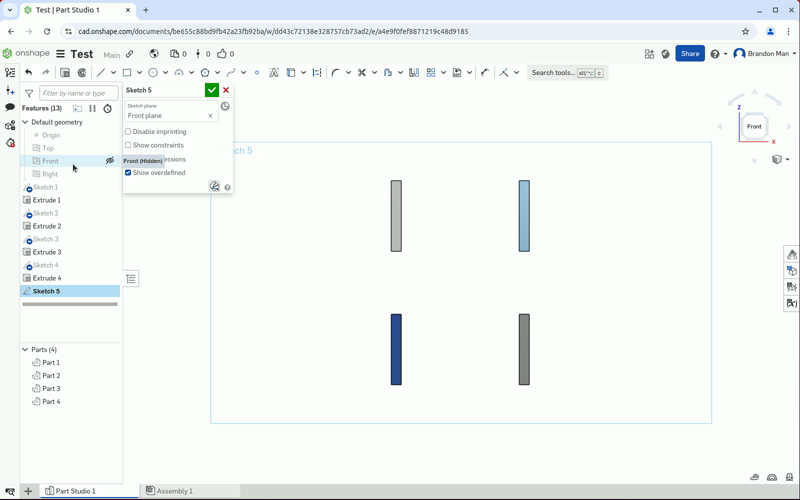
mouse_move(73, 352)
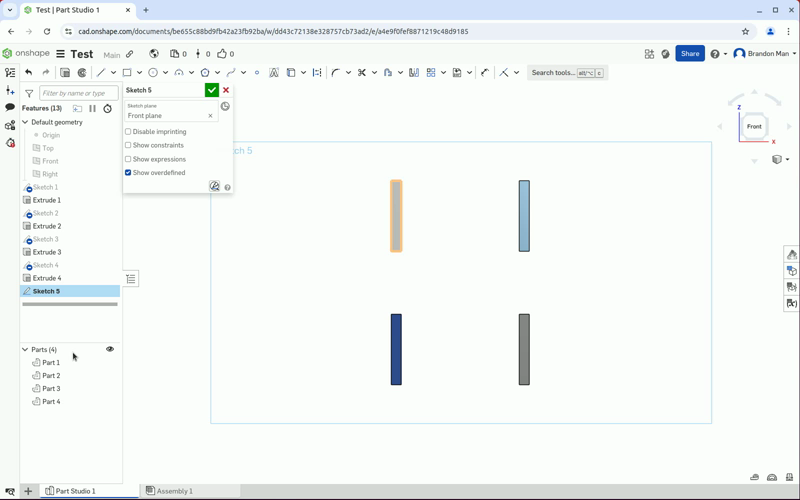
key(y)
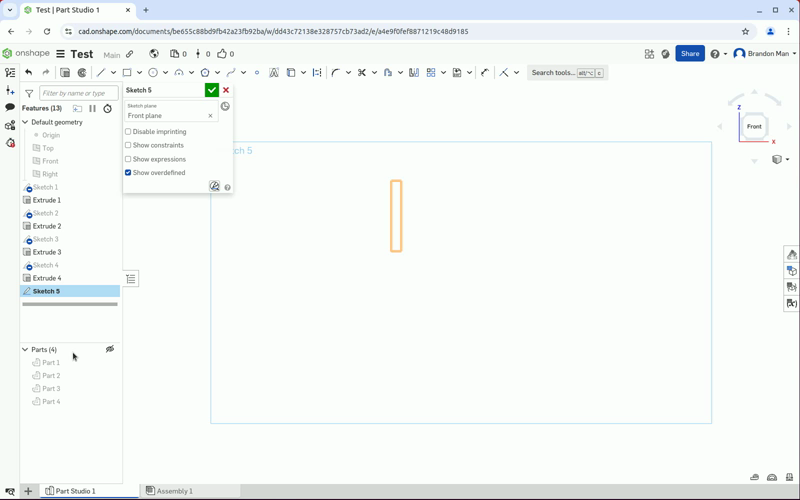
key(l)
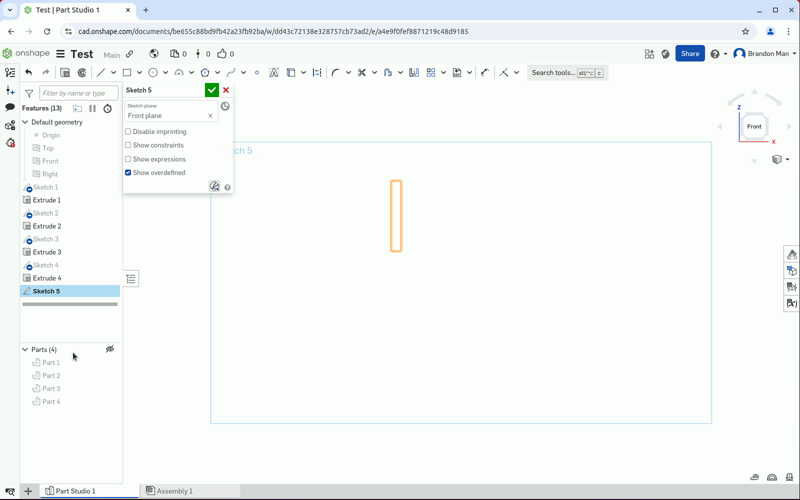
key_down(shift)
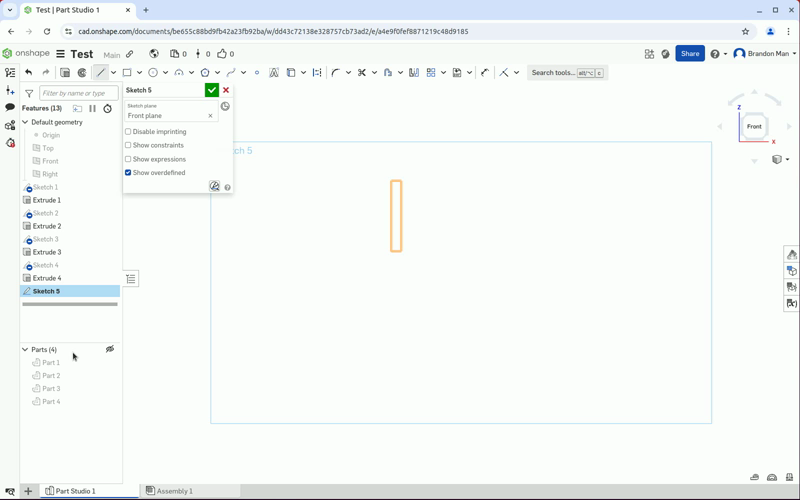
mouse_move(401, 395)
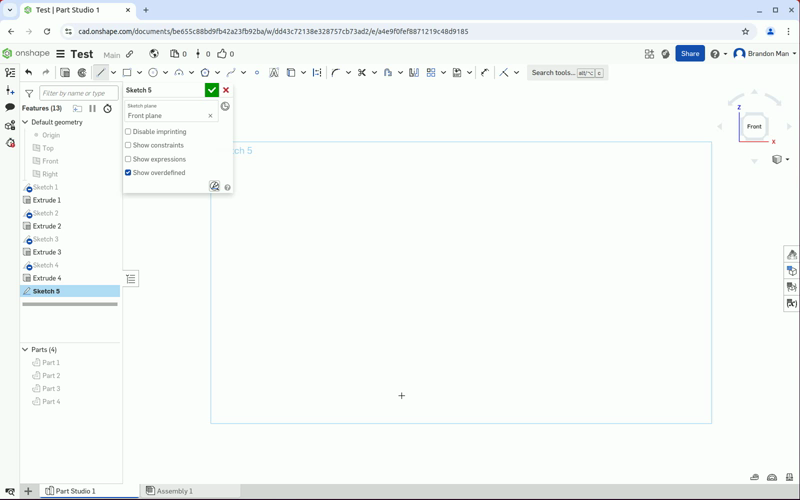
click(401, 395)
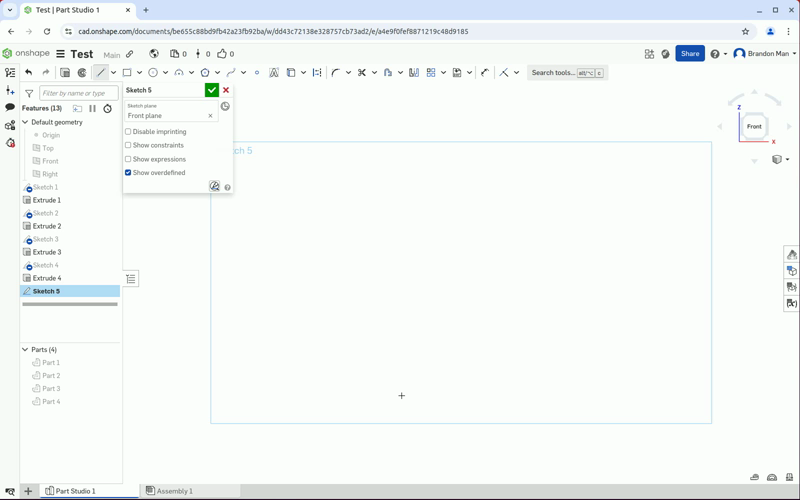
key_up(shift)
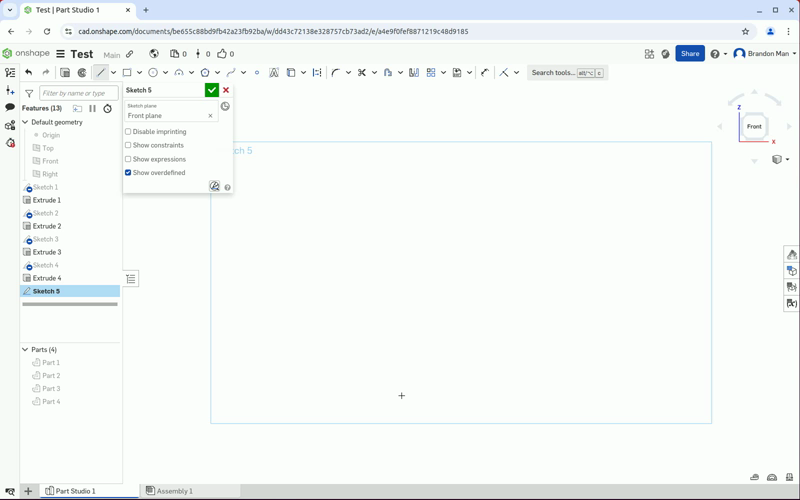
key_down(shift)
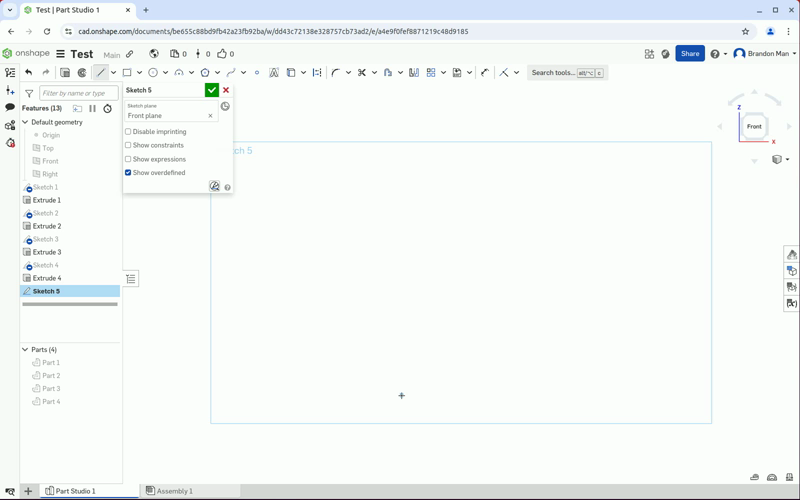
mouse_move(519, 395)
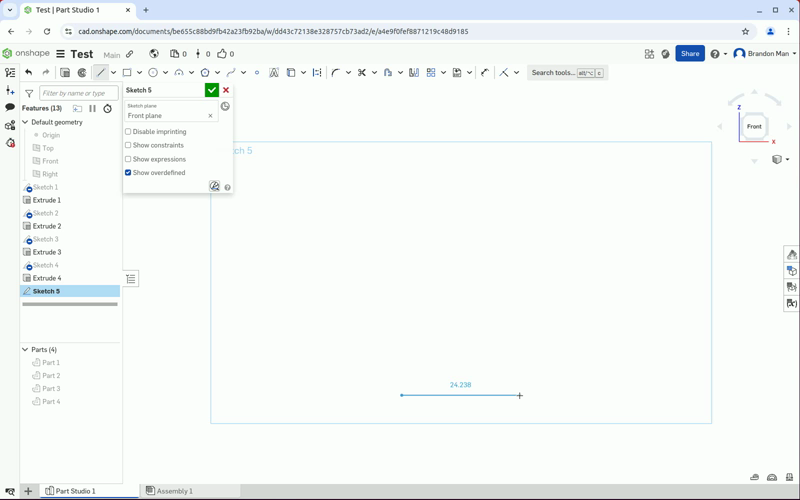
click(519, 395)
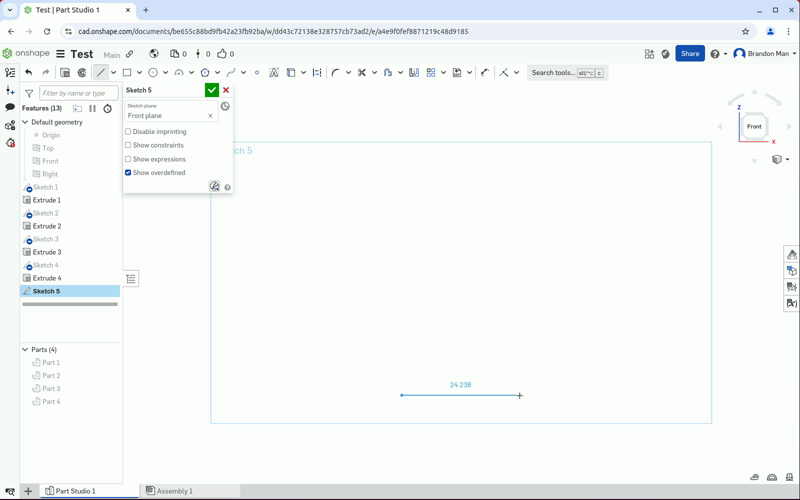
key_up(shift)
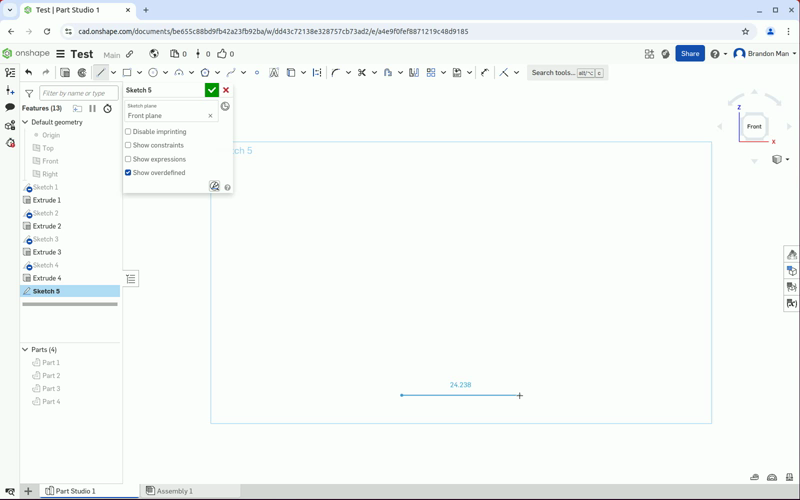
key_down(shift)
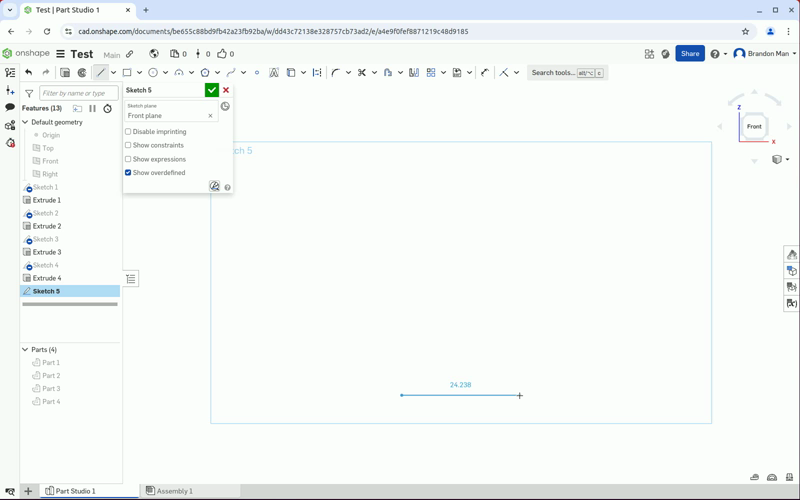
mouse_move(549, 395)
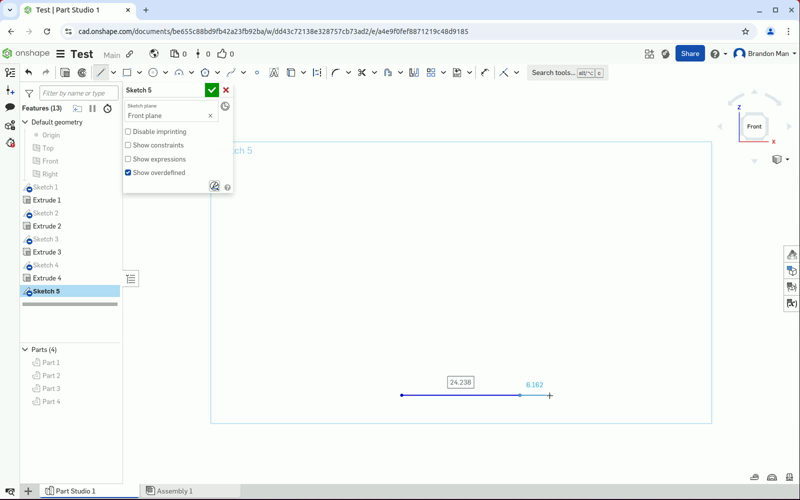
mouse_move(519, 386)
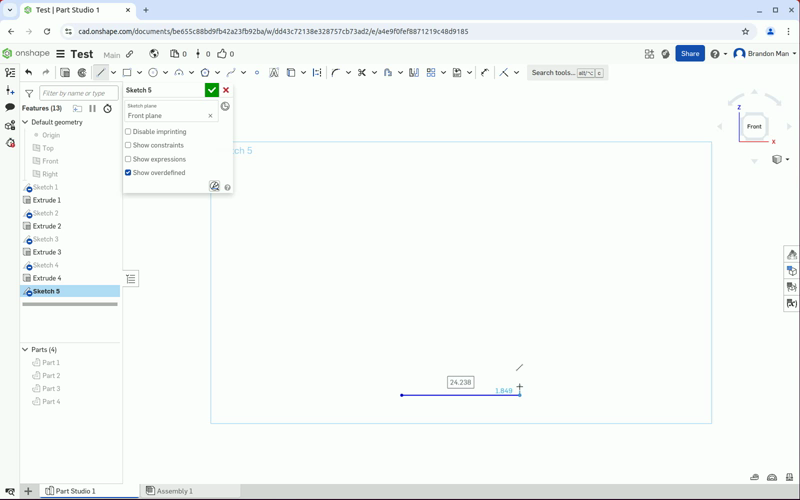
click(519, 386)
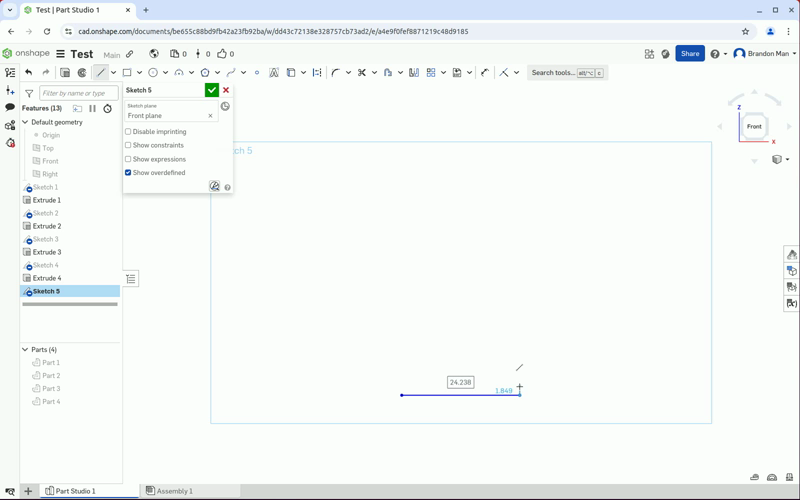
key_up(shift)
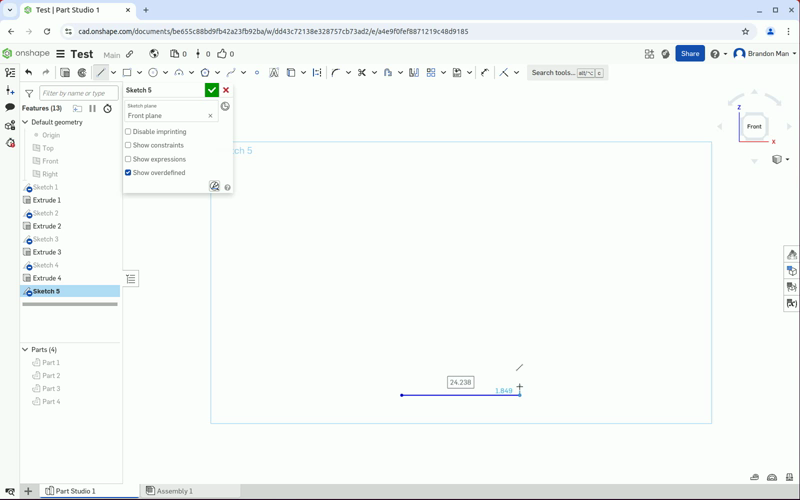
key_down(shift)
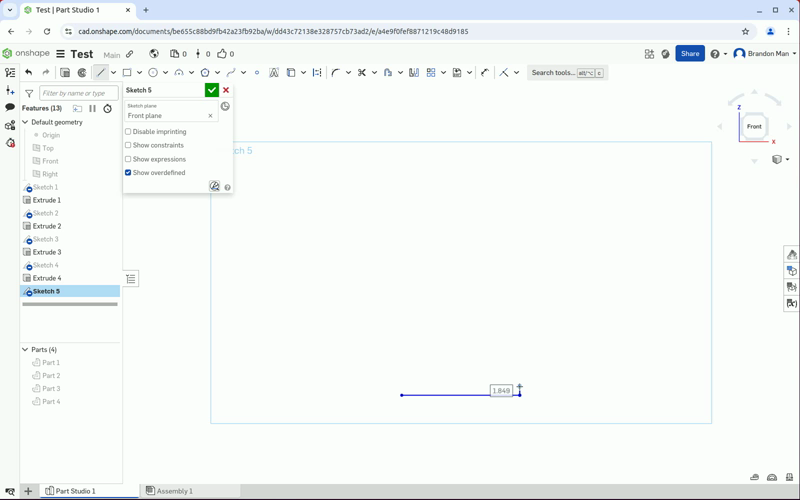
mouse_move(519, 315)
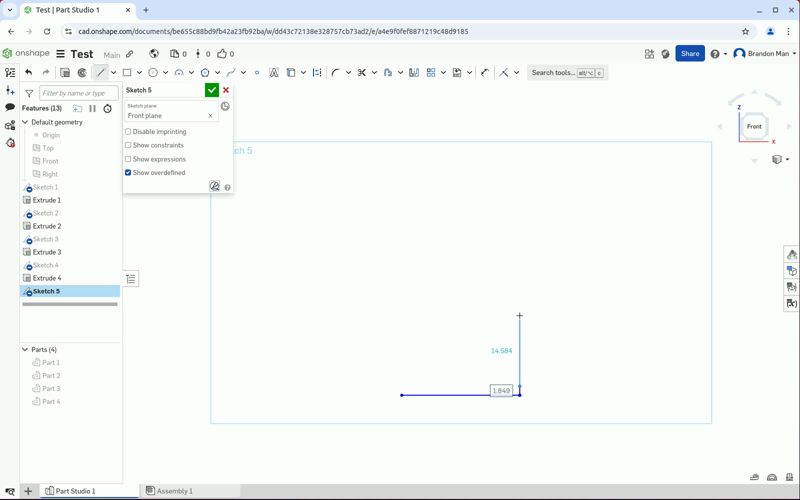
click(519, 315)
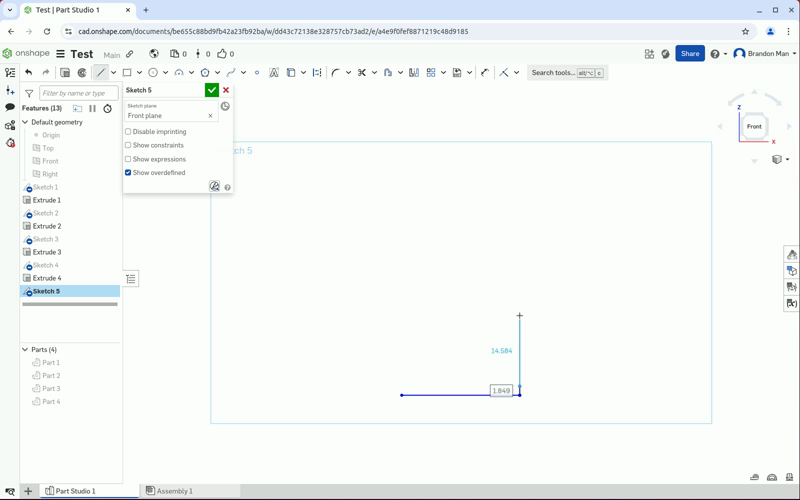
key_up(shift)
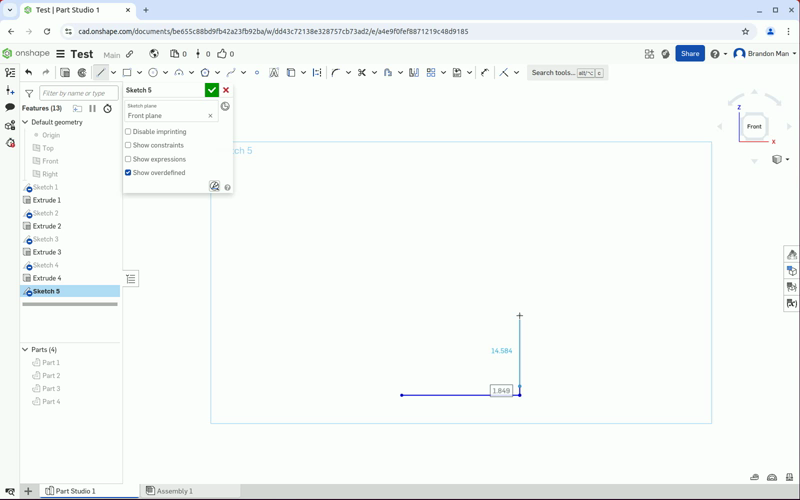
key_down(shift)
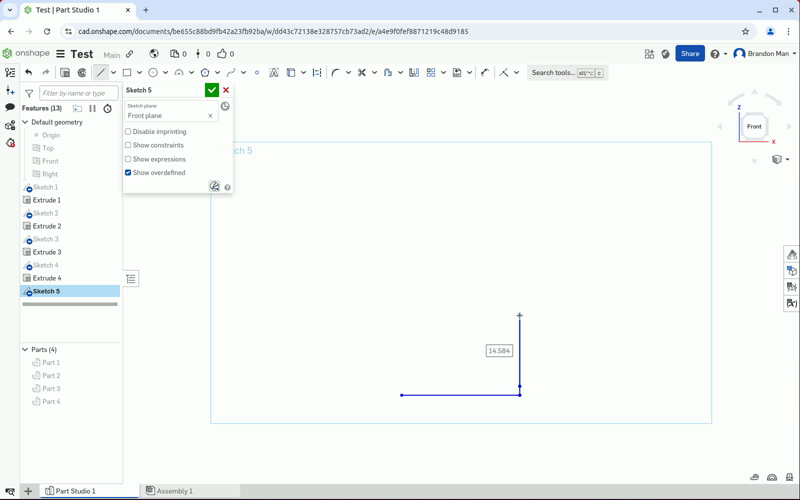
mouse_move(519, 251)
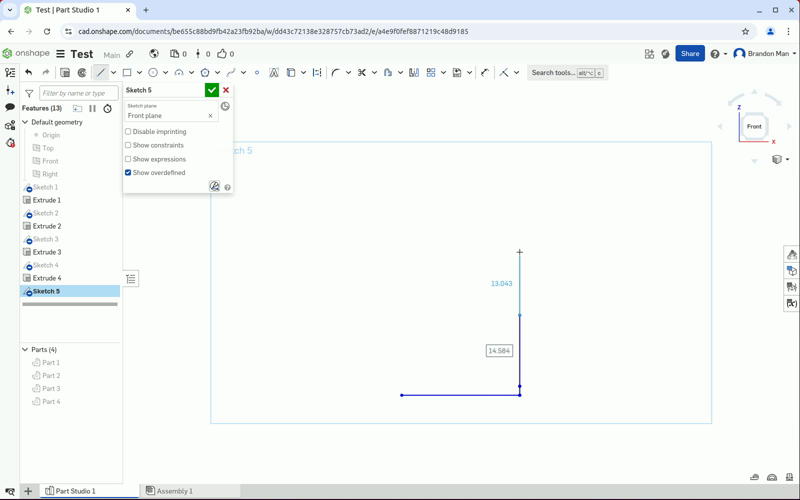
click(519, 251)
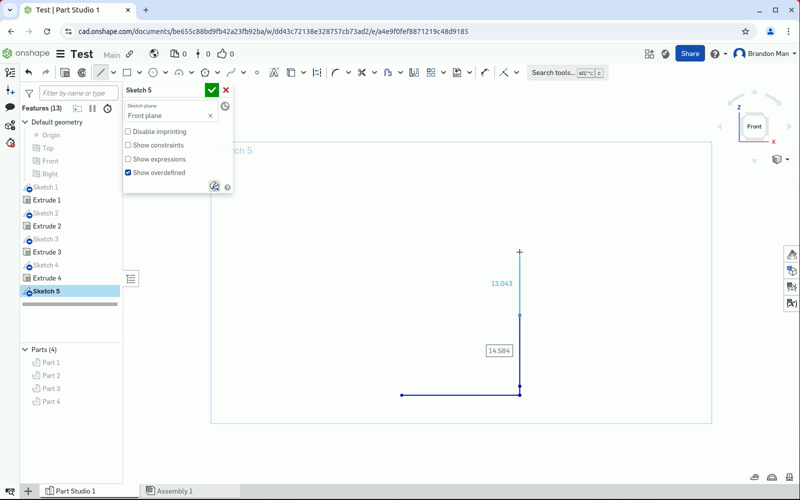
key_up(shift)
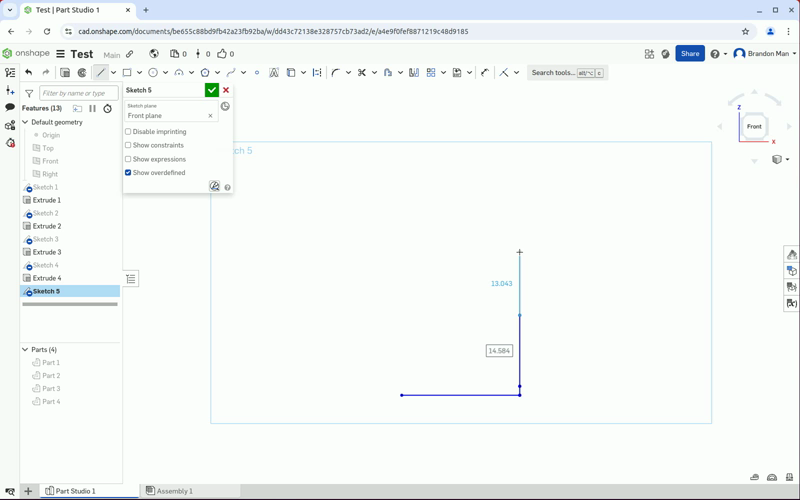
key_down(shift)
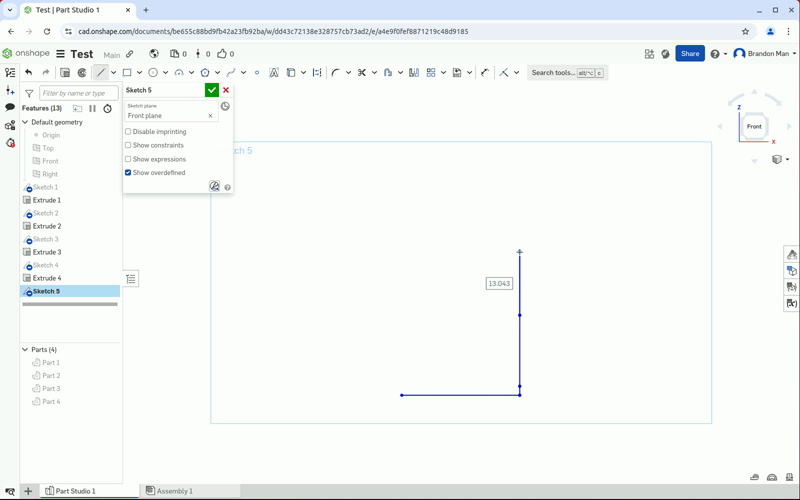
mouse_move(519, 180)
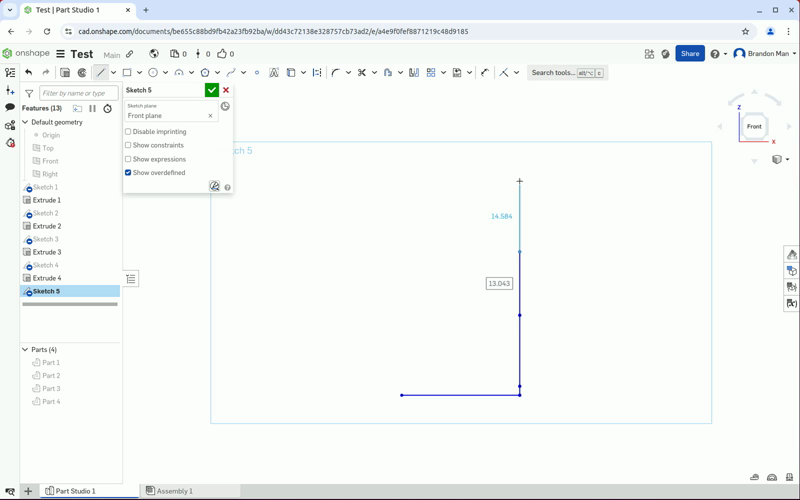
click(519, 180)
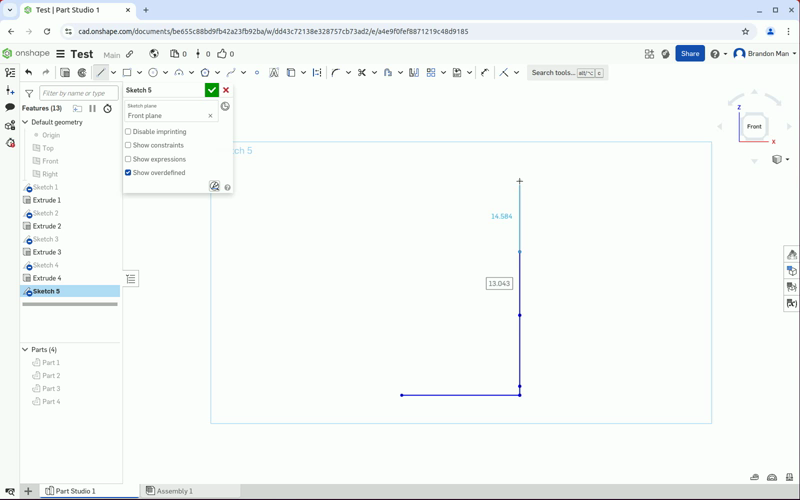
key_up(shift)
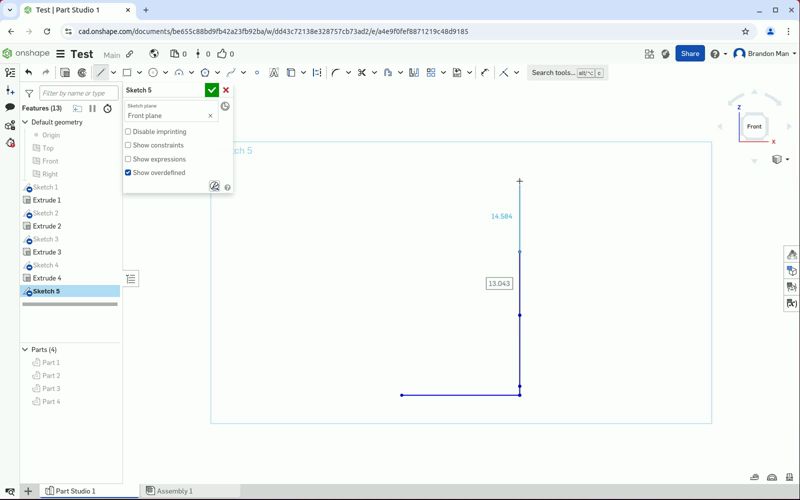
key_down(shift)
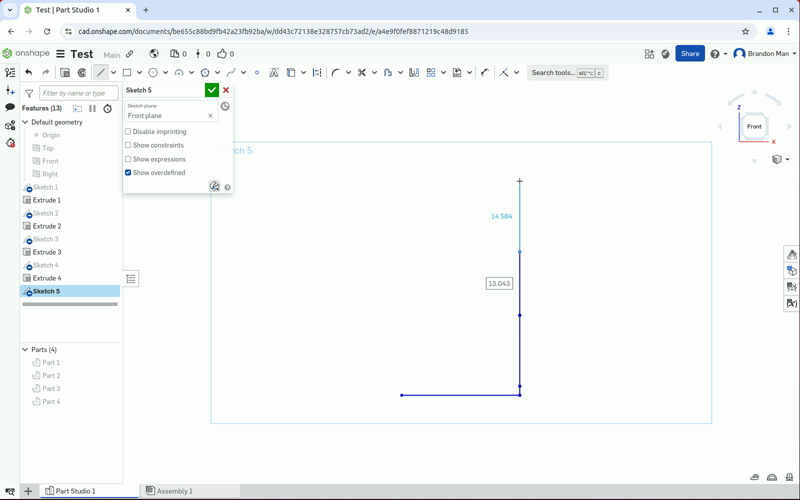
mouse_move(549, 180)
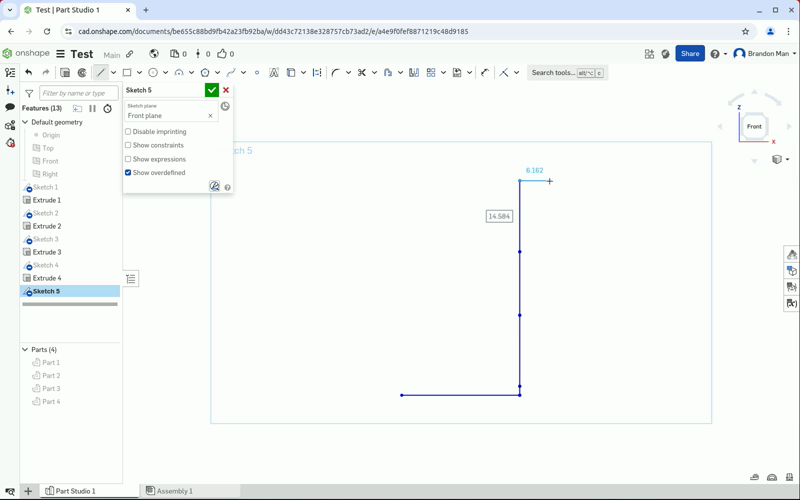
mouse_move(519, 171)
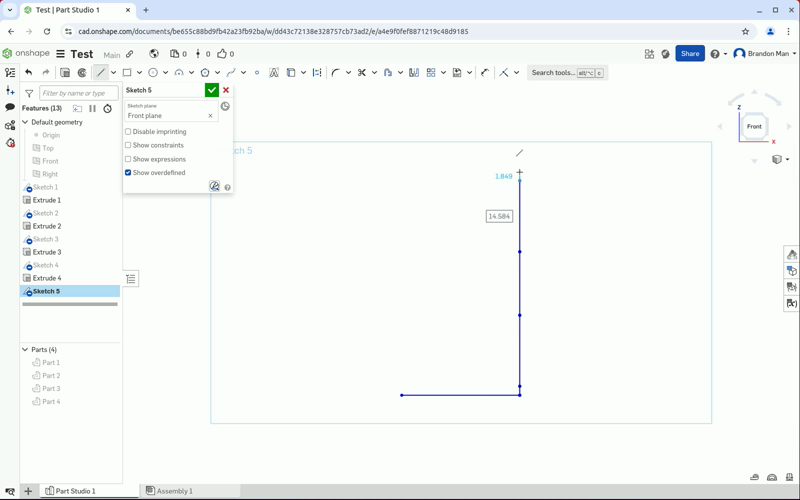
click(519, 171)
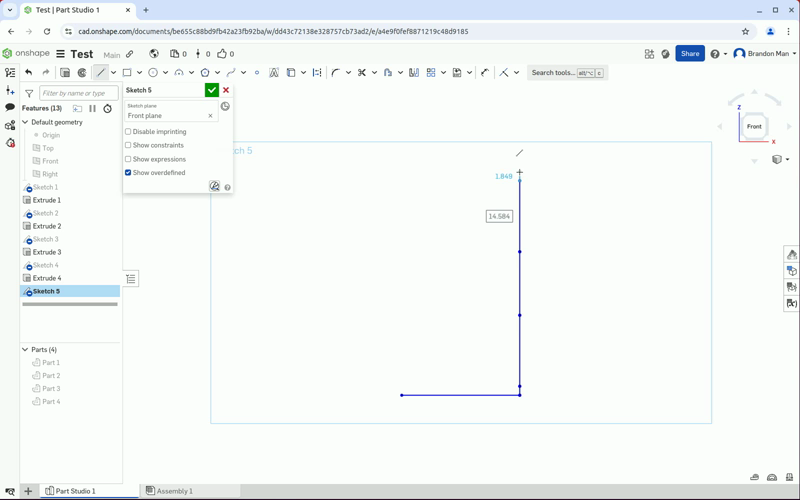
key_up(shift)
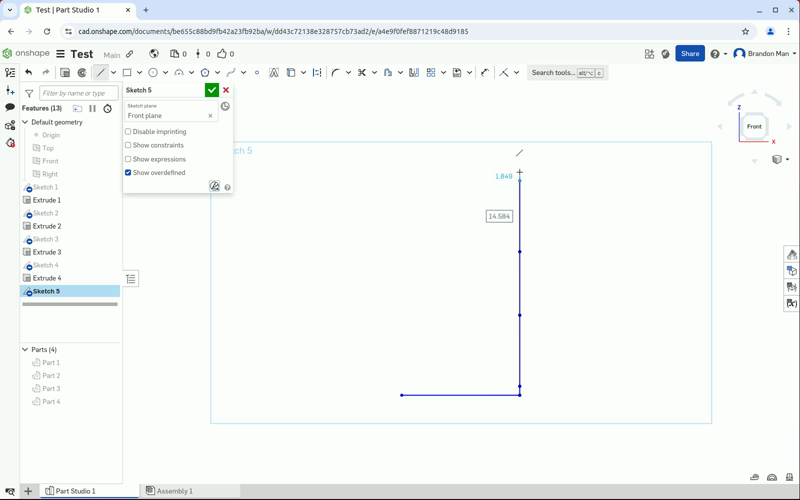
key_down(shift)
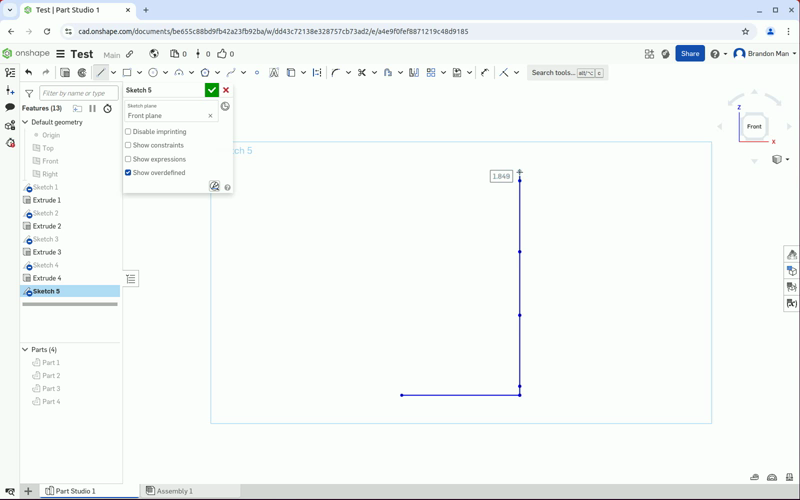
mouse_move(401, 171)
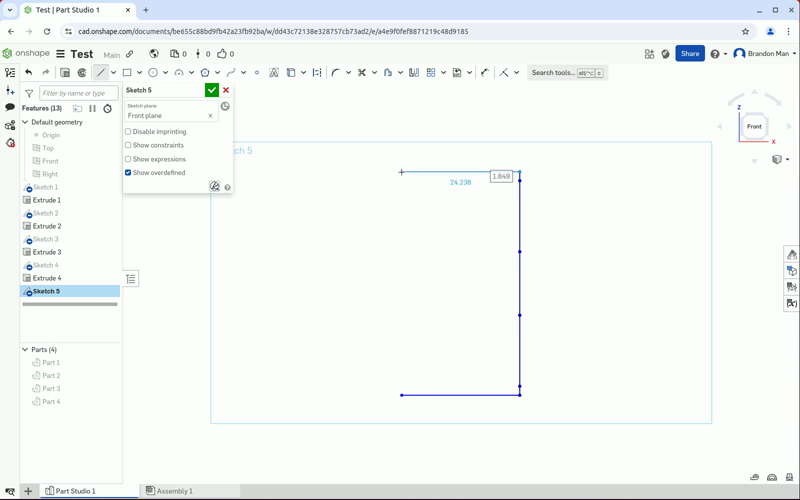
click(401, 171)
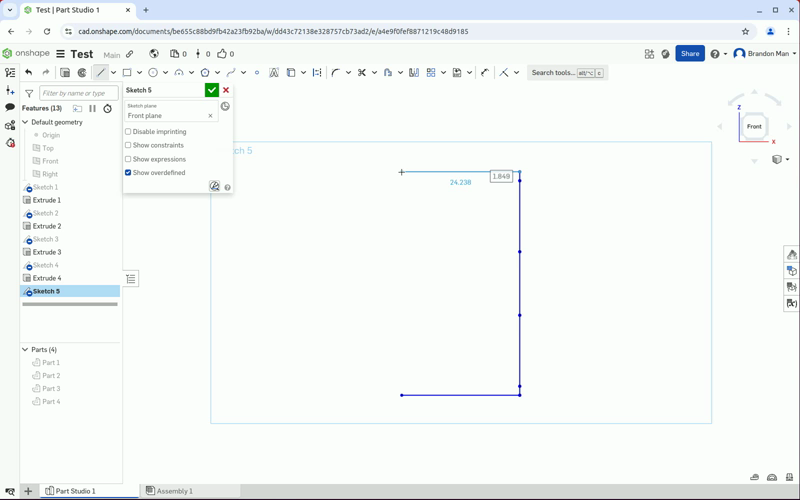
key_up(shift)
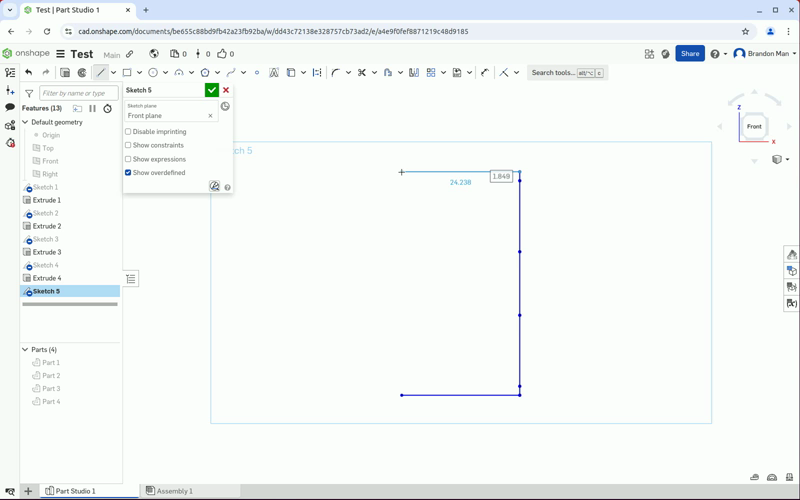
key_down(shift)
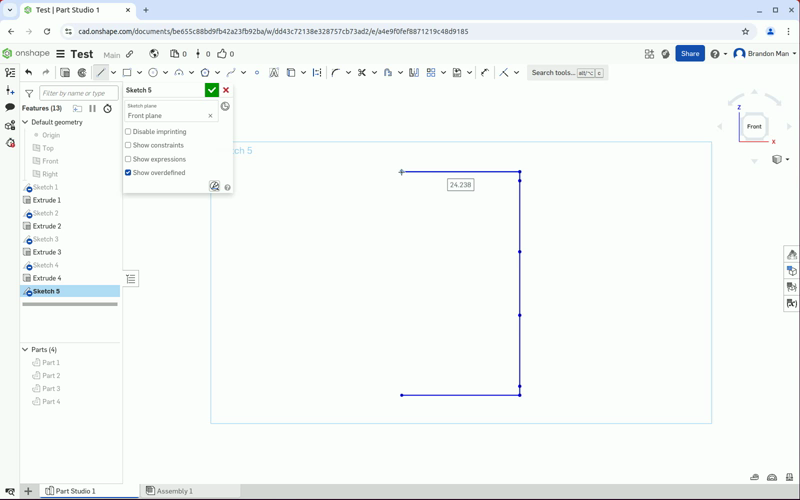
mouse_move(431, 171)
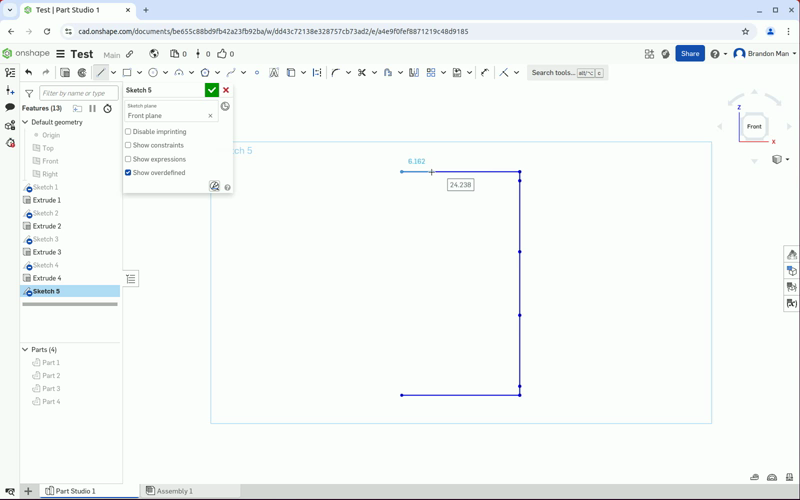
mouse_move(401, 180)
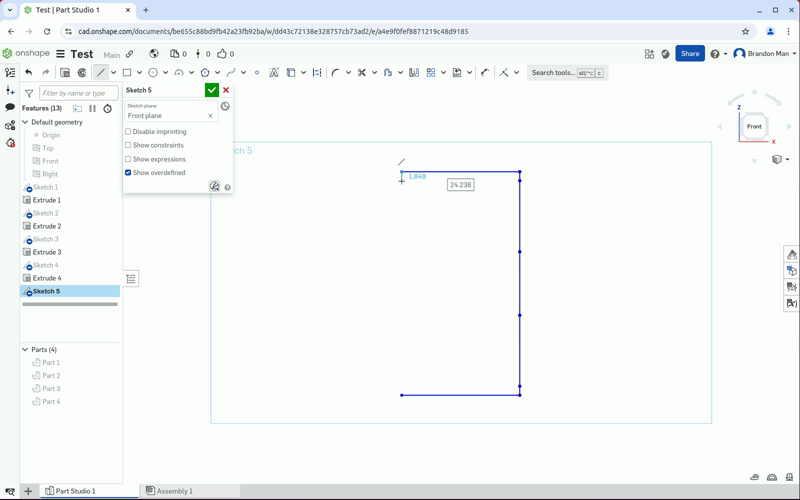
click(401, 180)
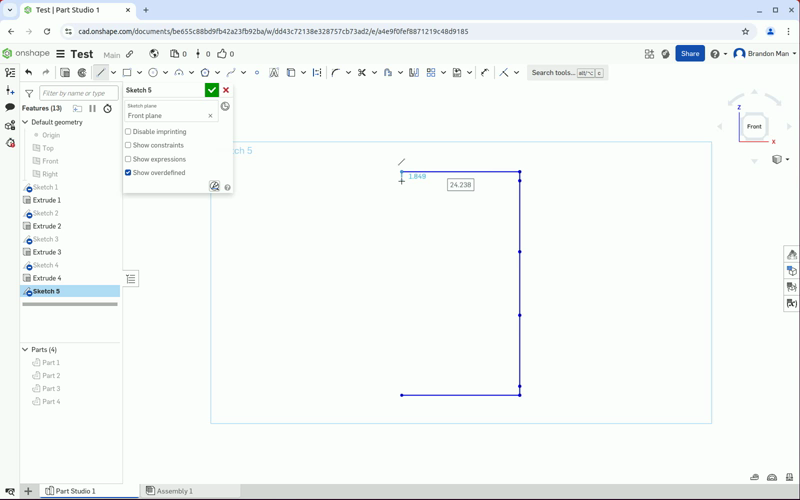
key_up(shift)
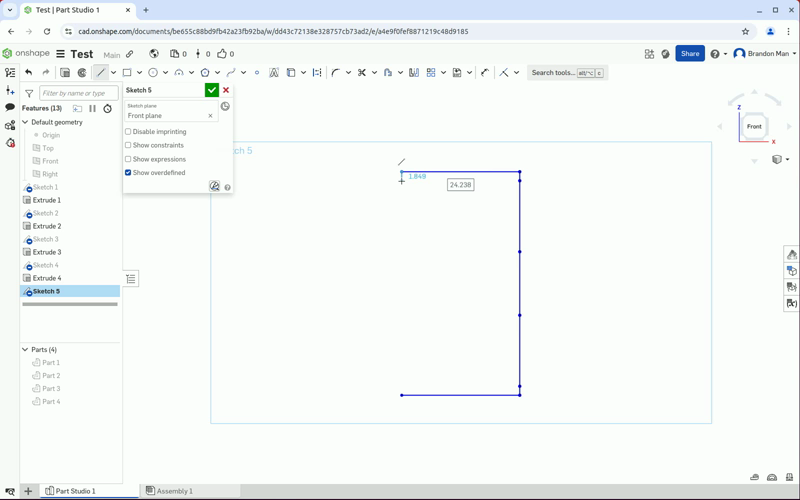
key_down(shift)
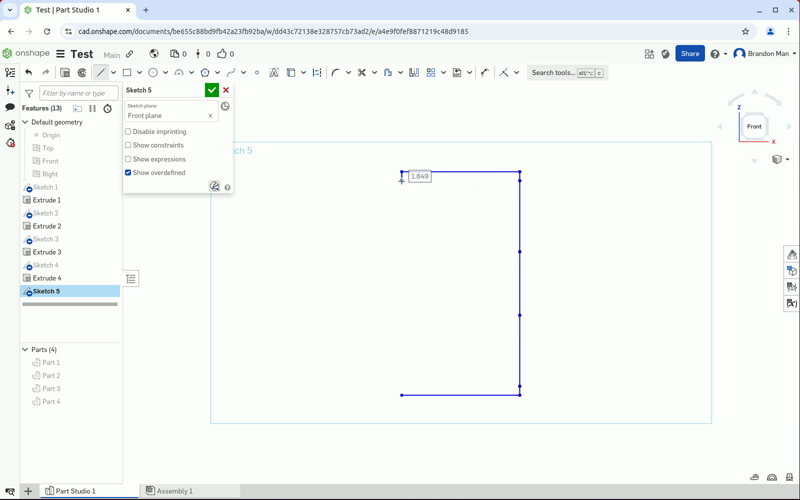
mouse_move(401, 251)
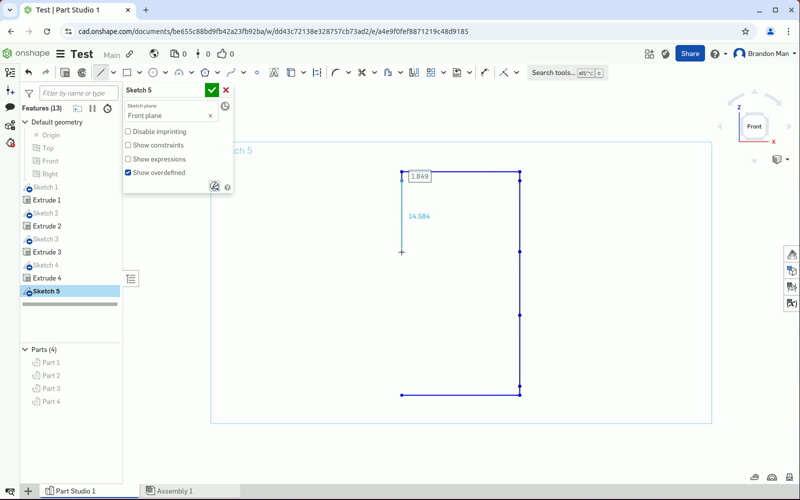
click(401, 251)
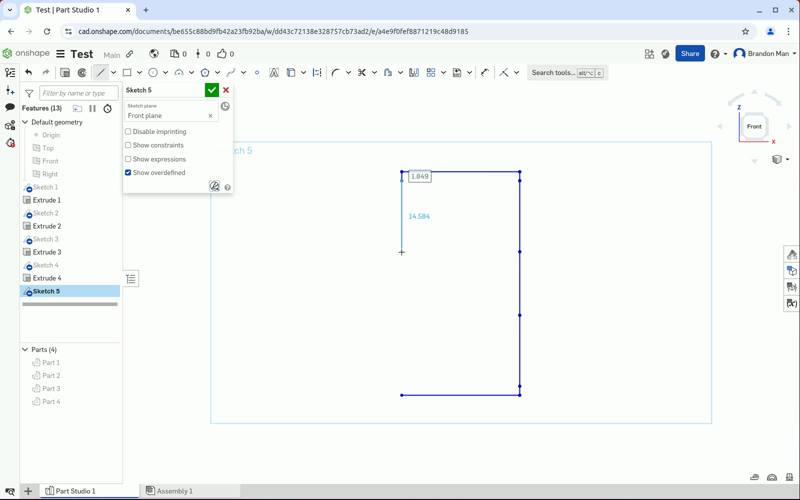
key_up(shift)
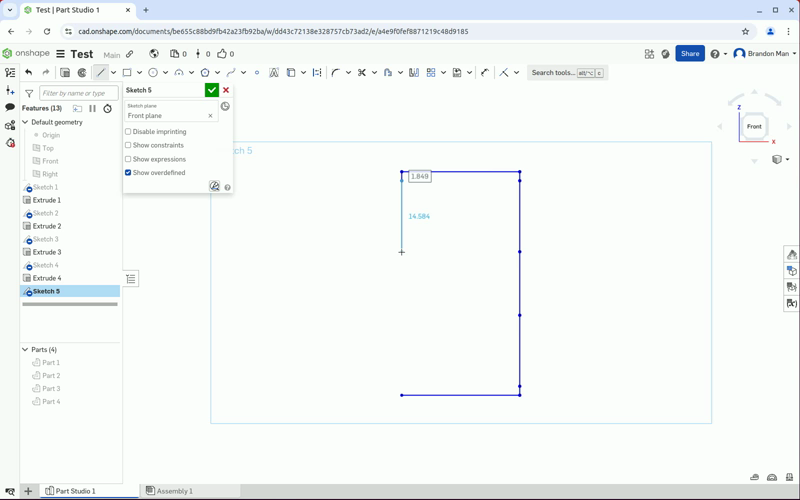
key_down(shift)
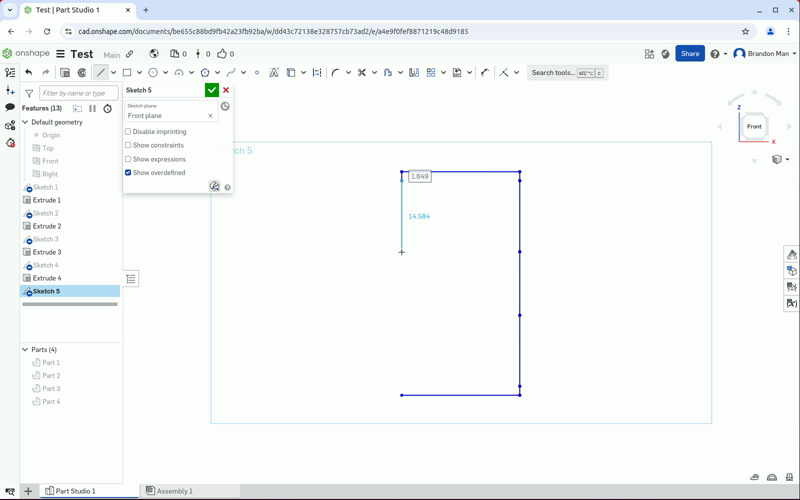
mouse_move(401, 315)
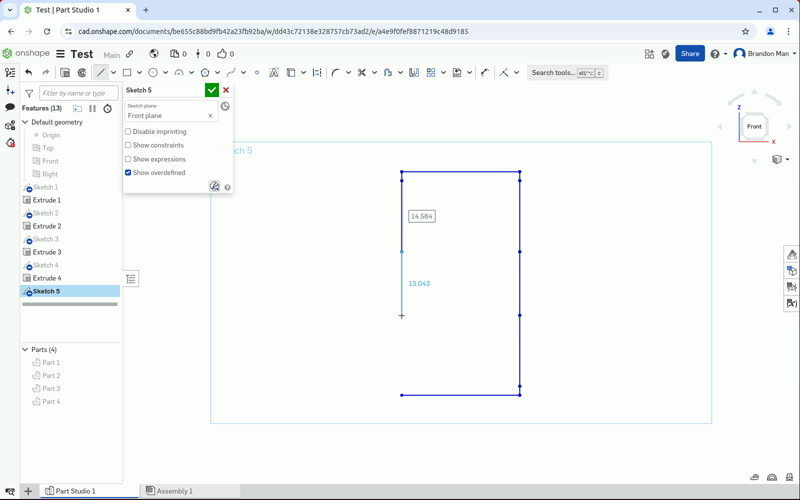
click(401, 315)
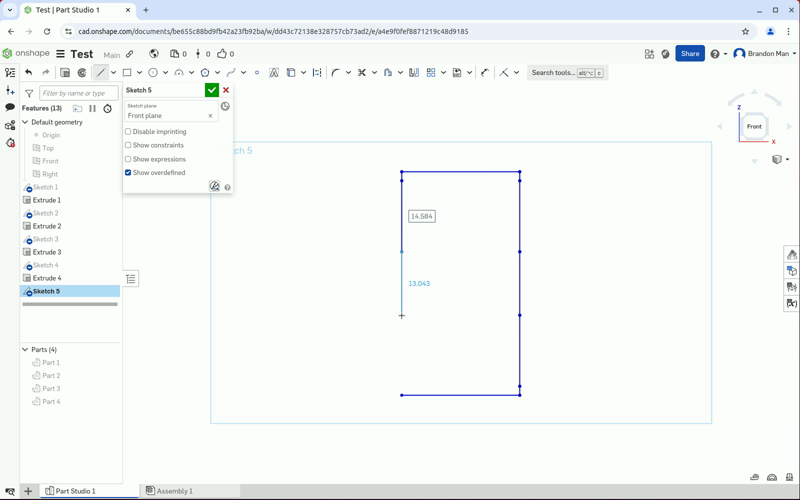
key_up(shift)
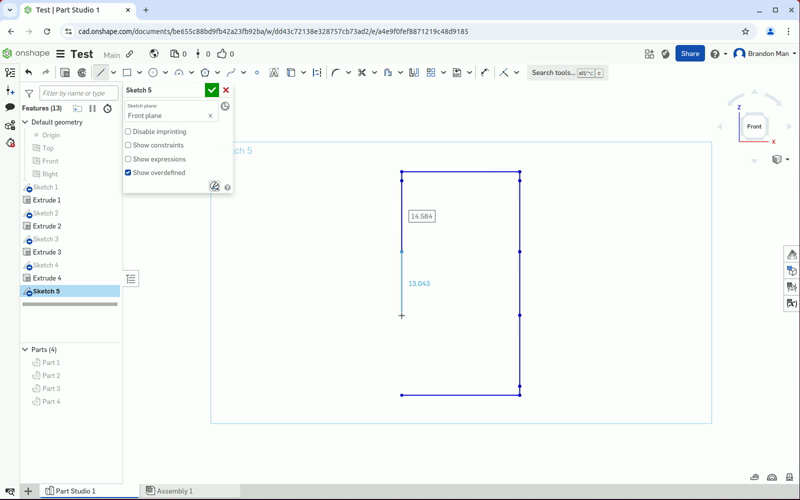
key_down(shift)
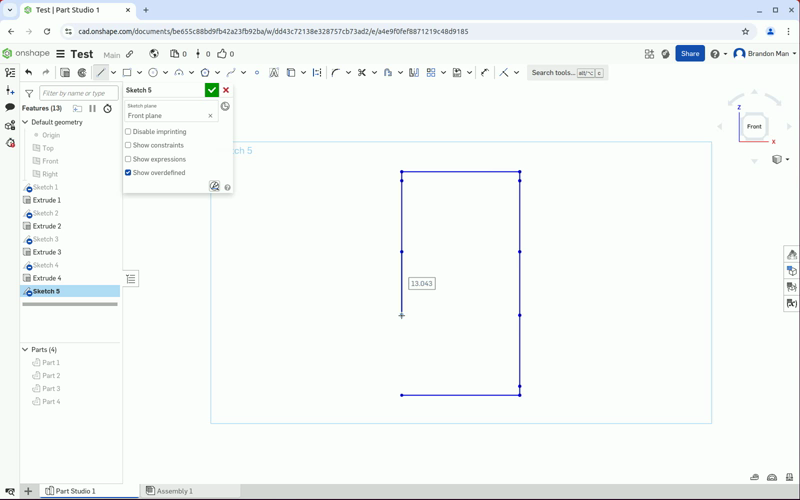
mouse_move(401, 386)
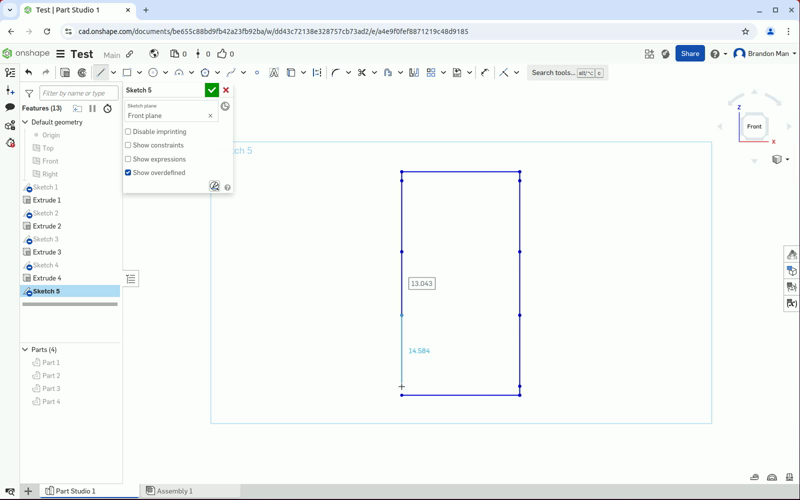
click(401, 386)
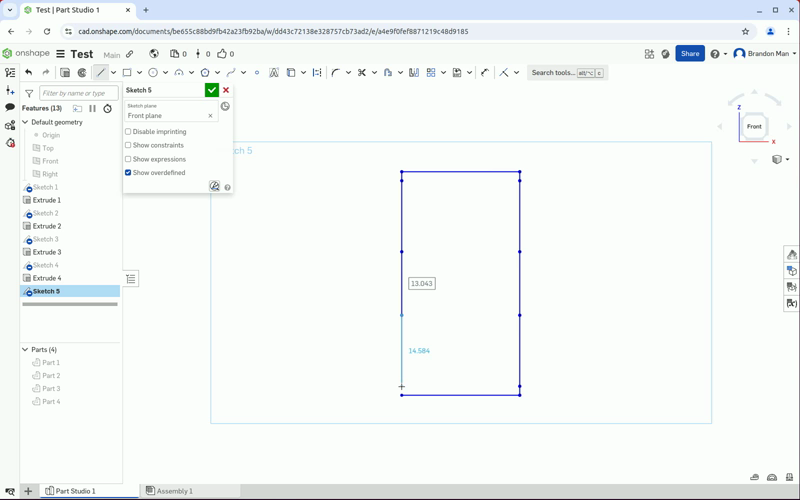
key_up(shift)
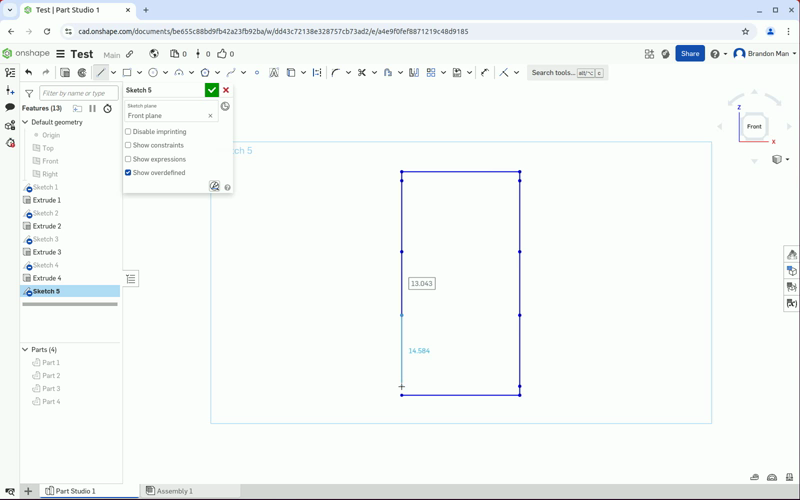
mouse_move(431, 386)
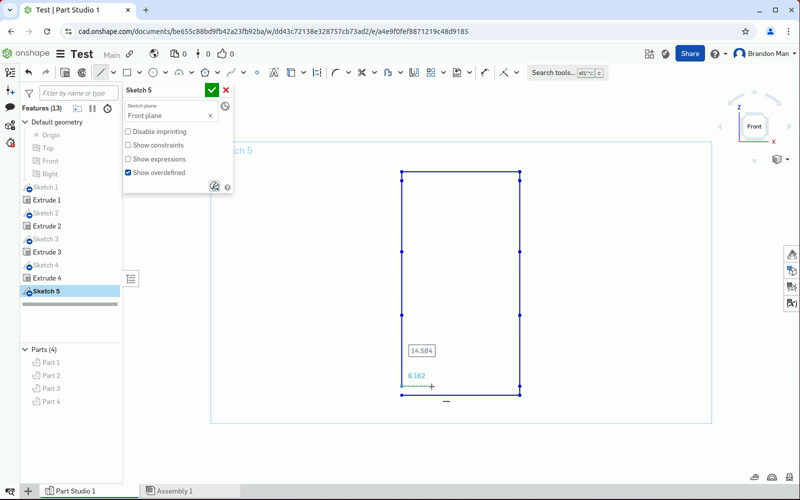
key_down(shift)
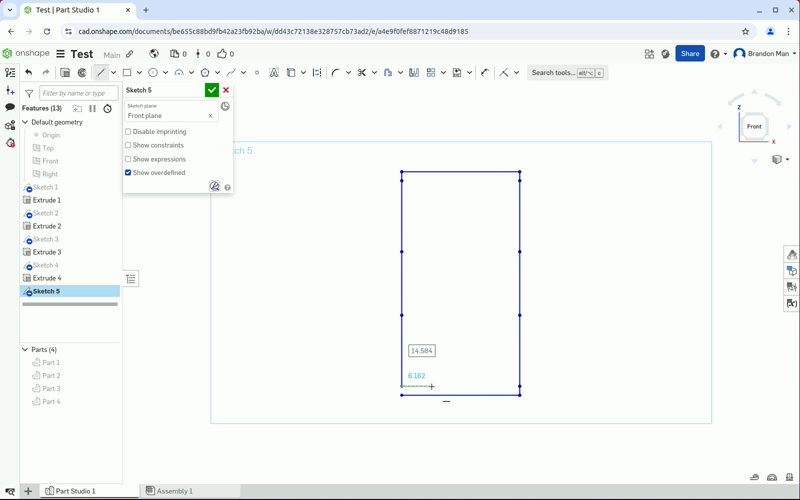
mouse_move(401, 395)
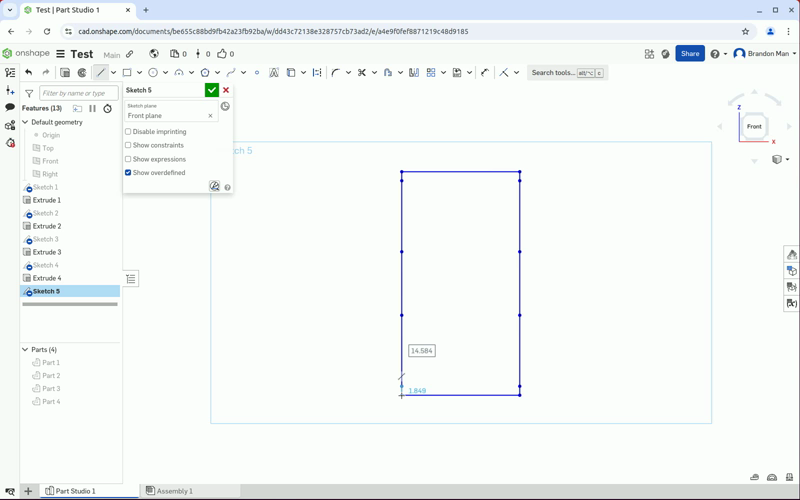
key_up(shift)
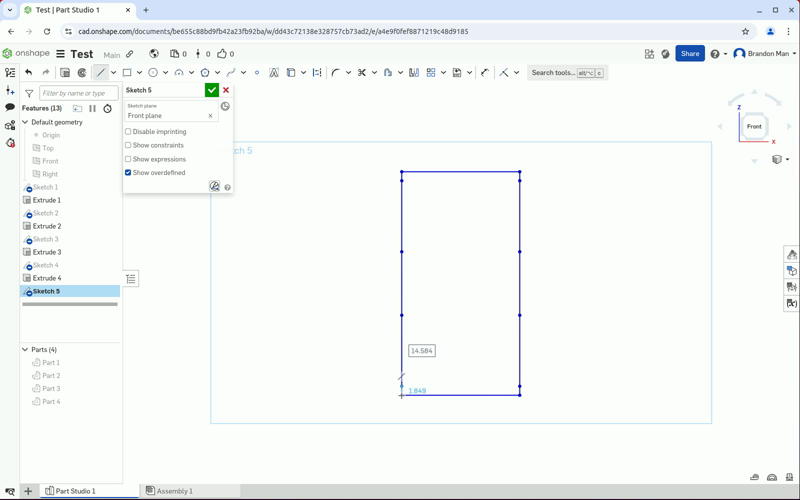
click(401, 395)
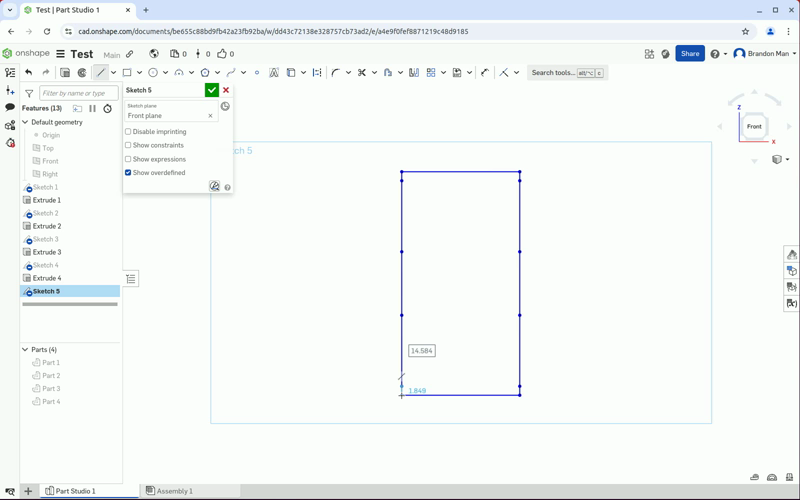
key(esc)
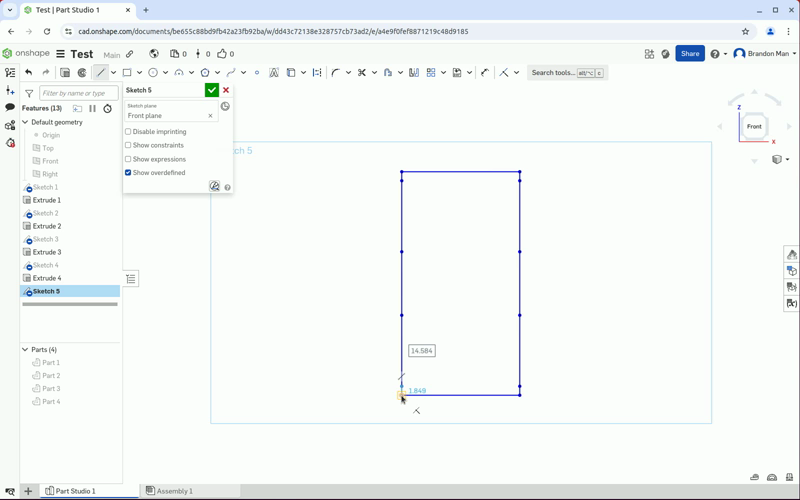
mouse_move(448, 377)
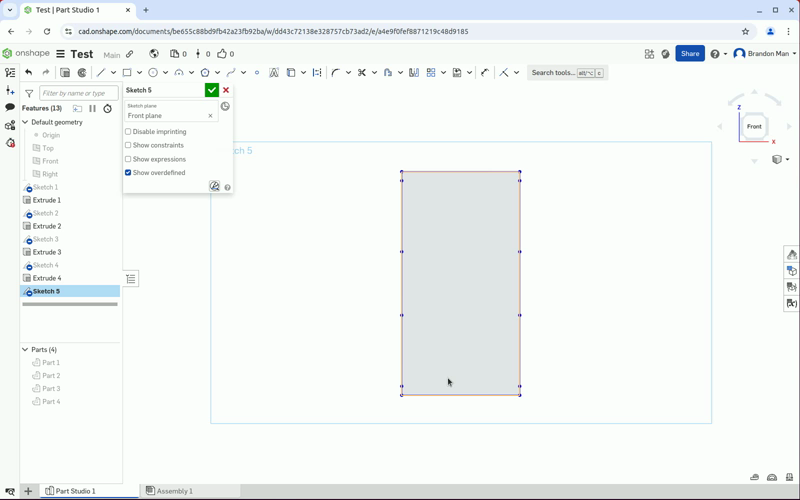
click(448, 377)
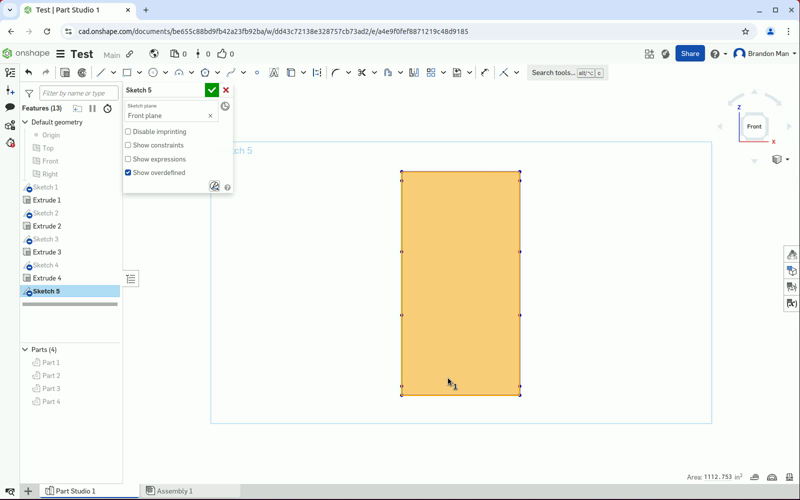
mouse_move(73, 352)
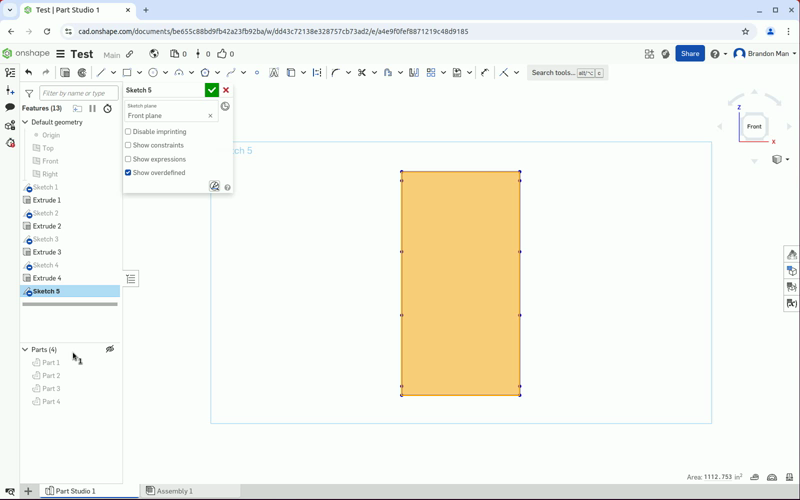
key(shift+y)
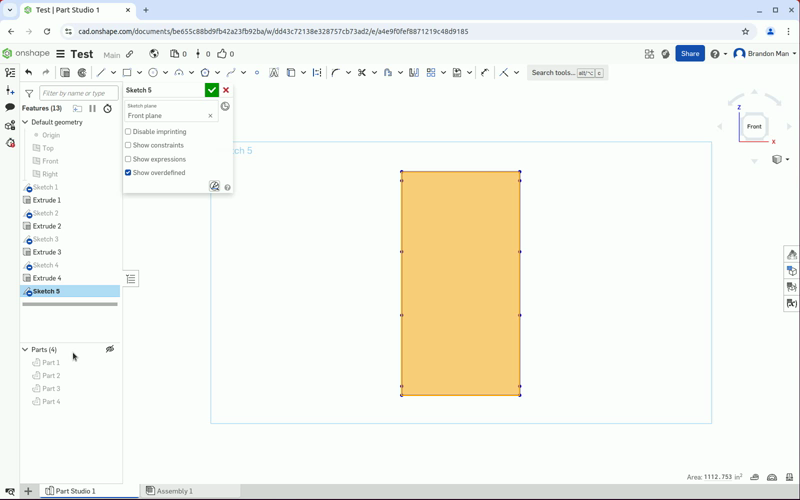
key(shift+e)
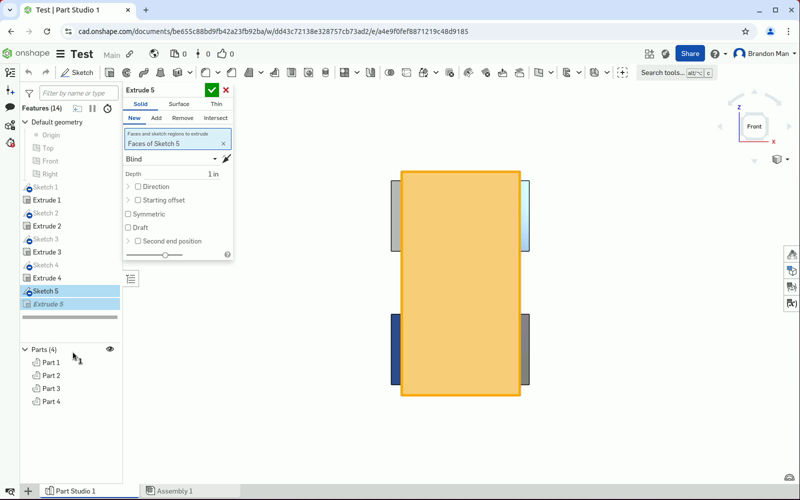
mouse_move(143, 106)
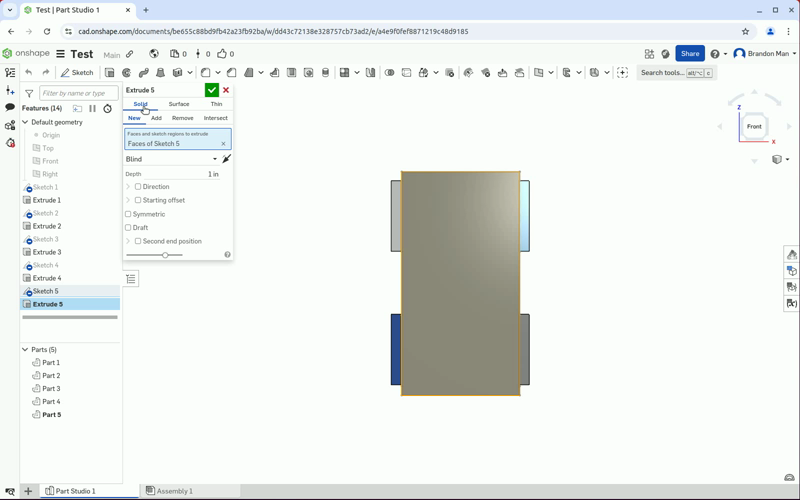
click(143, 106)
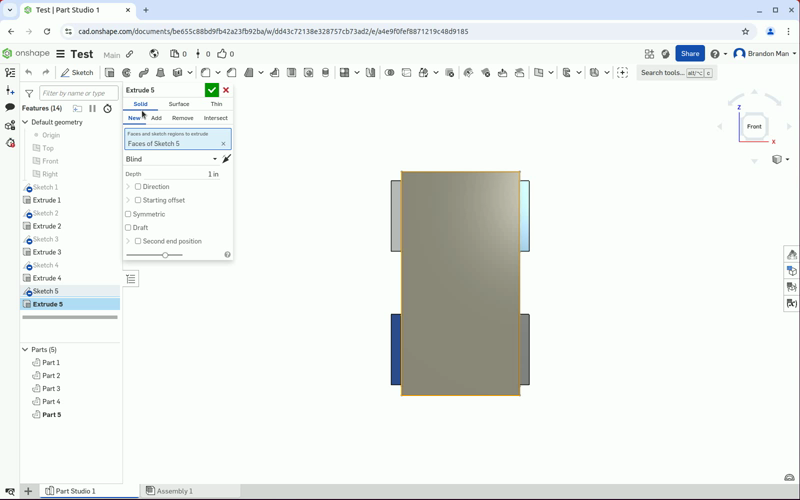
mouse_move(137, 120)
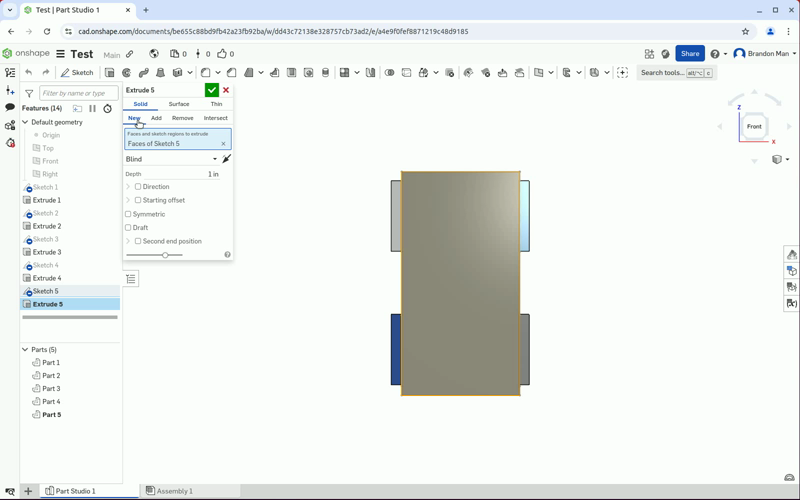
click(137, 120)
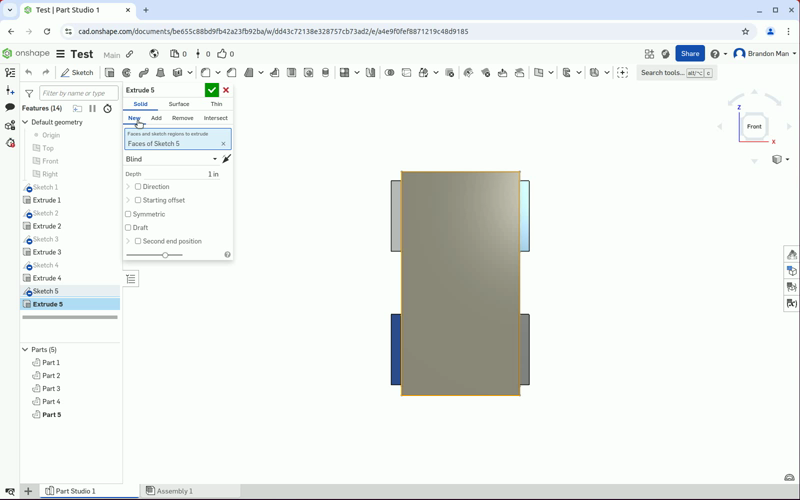
key(tab, 4)
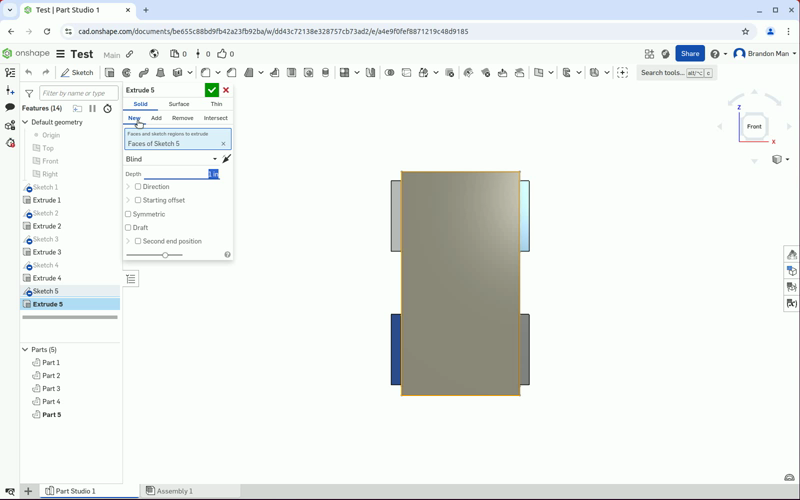
text(1.926)
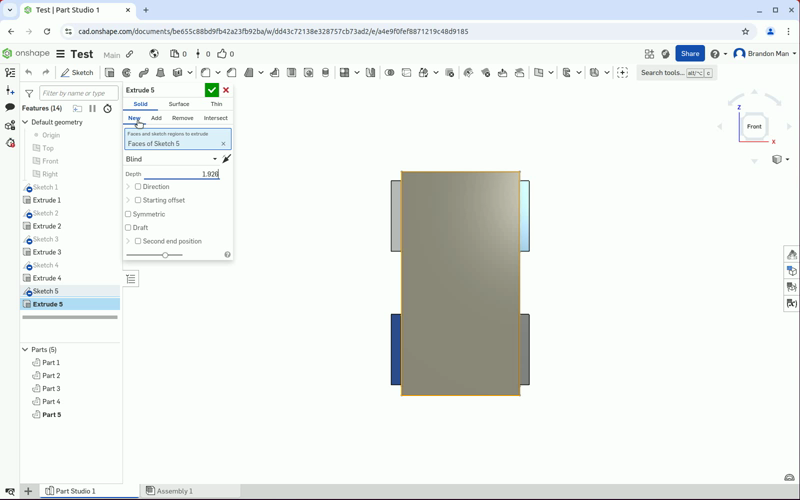
key(enter)
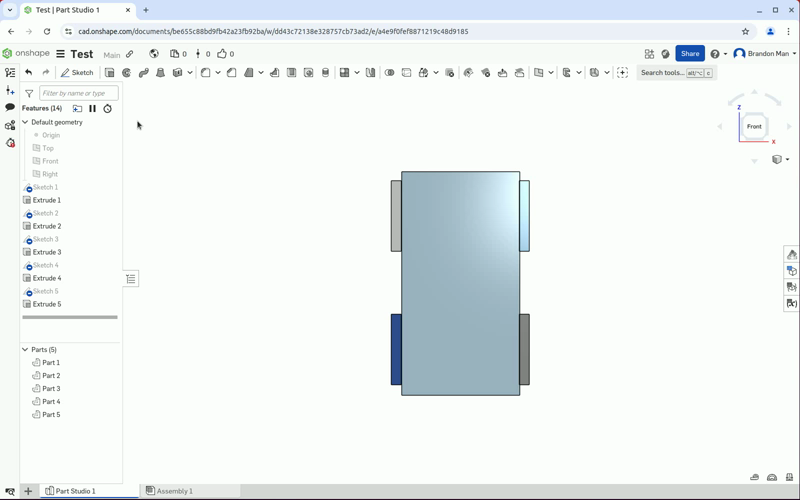
key(shift+h)
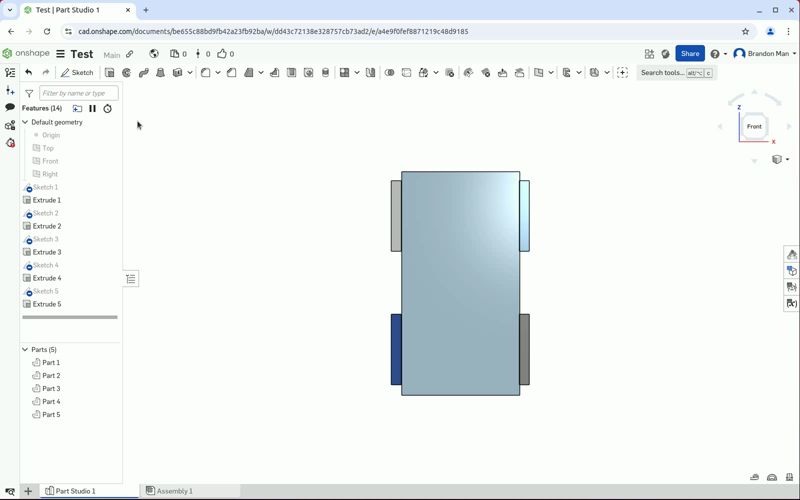
key(shift+h)
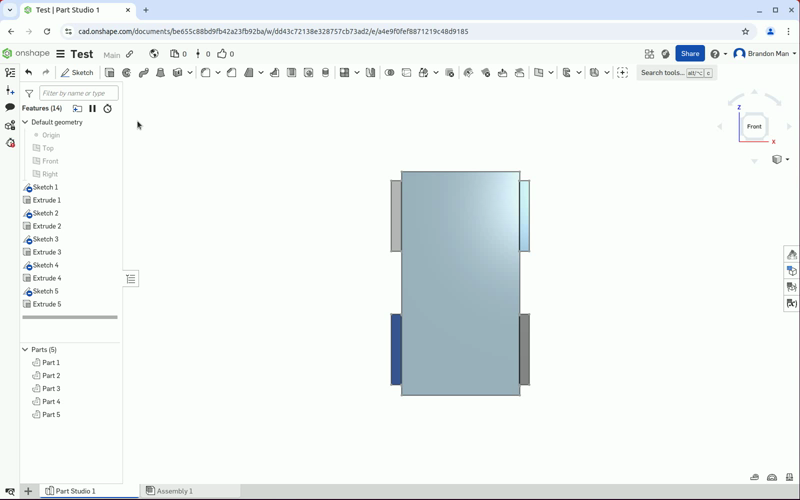
key(shift+7)
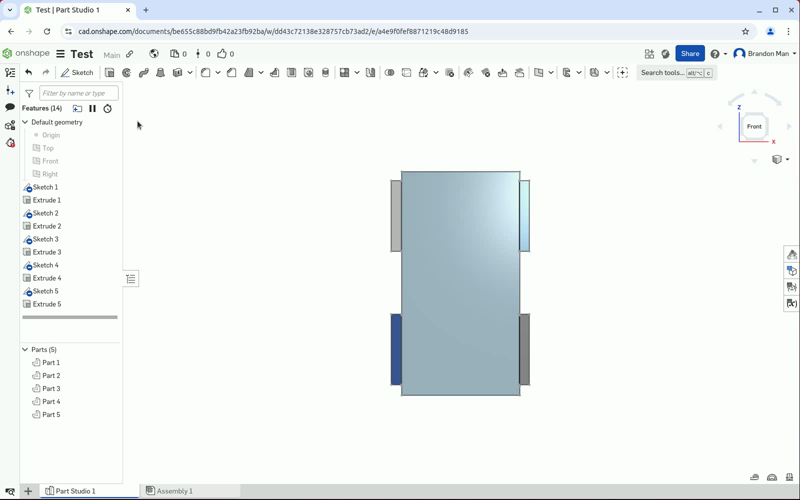
key(left, 2)
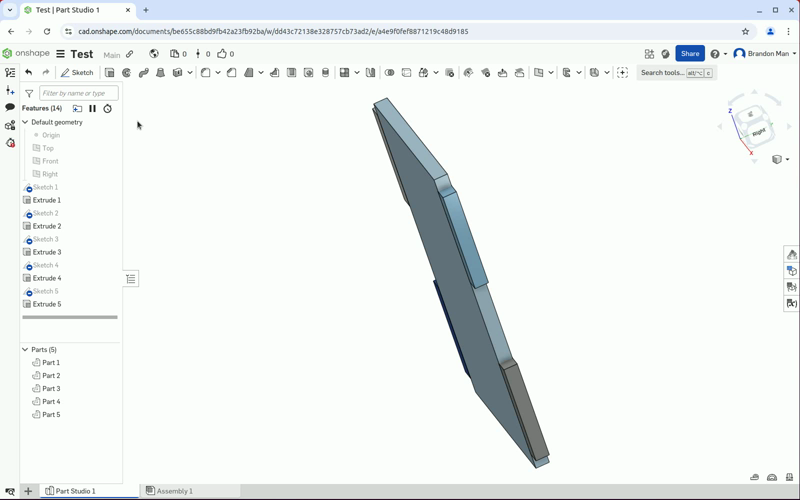
key(down, 2)
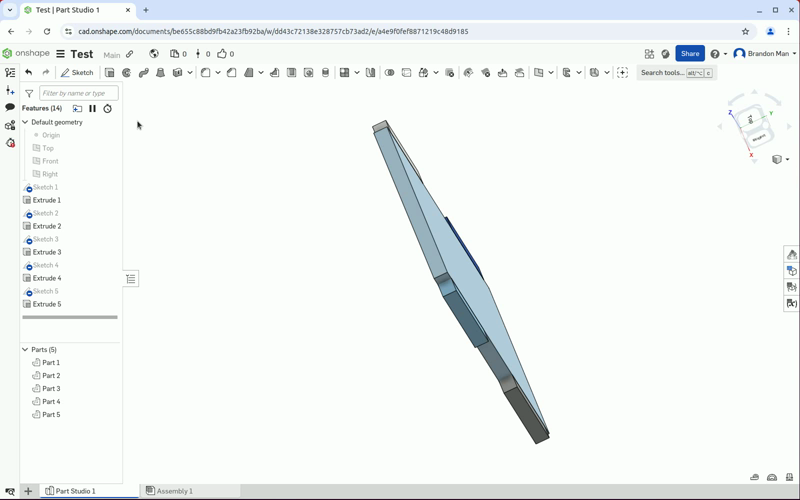
key(up, 2)
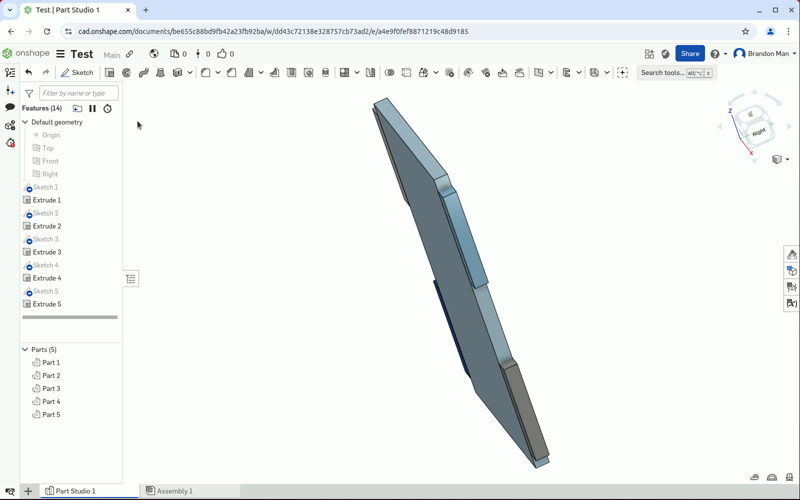
key(right, 2)
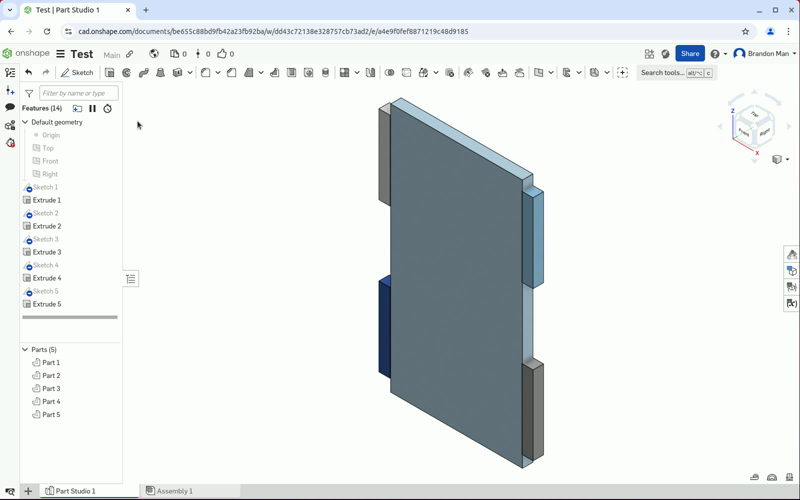
mouse_move(73, 189)
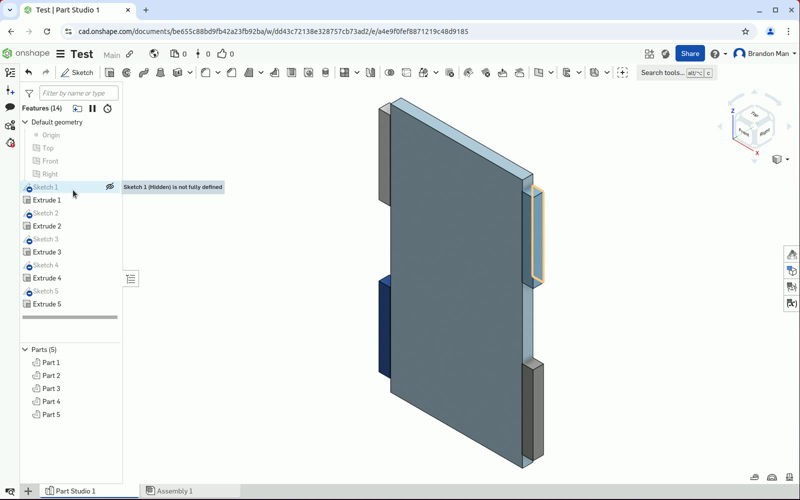
click(73, 189)